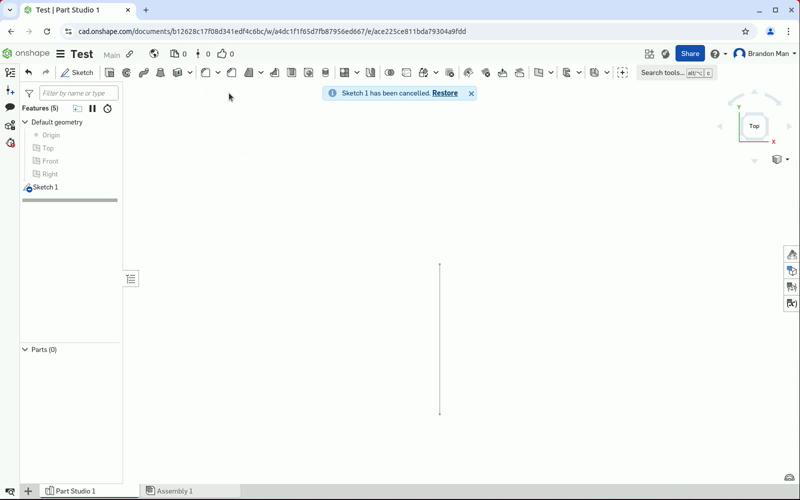
key(shift+h)
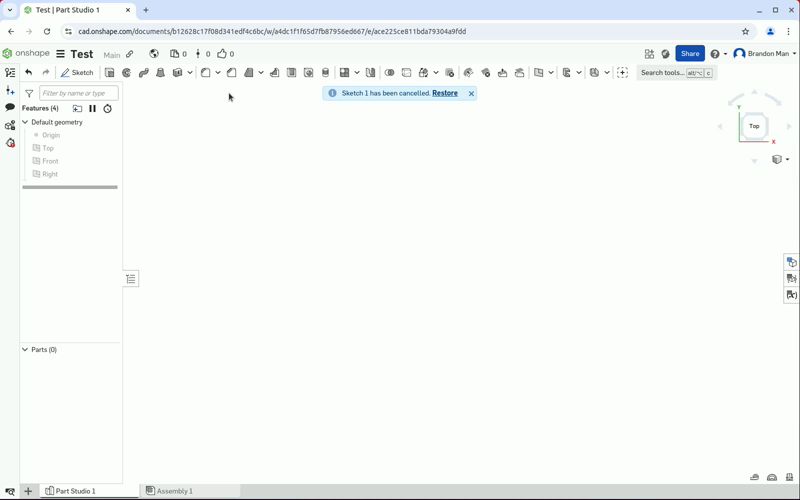
mouse_move(73, 352)
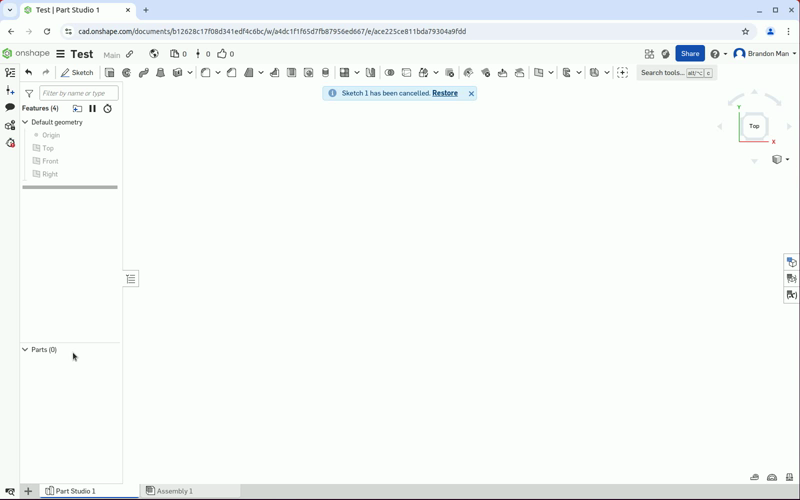
key(y)
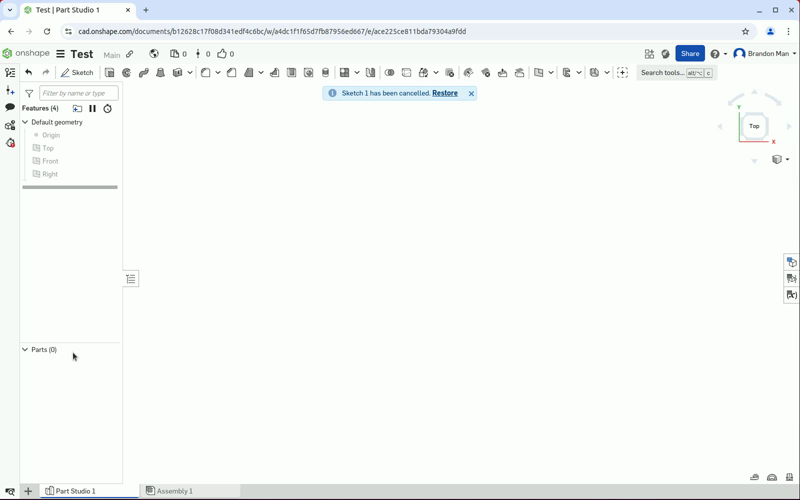
key(shift+p)
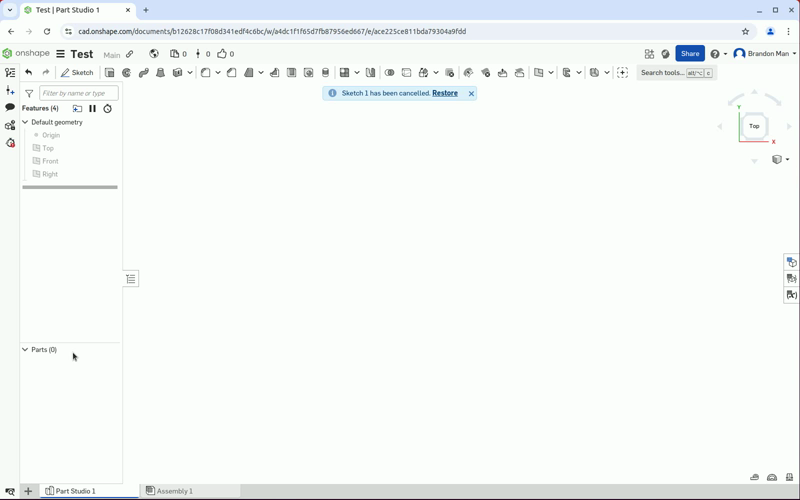
key(space)
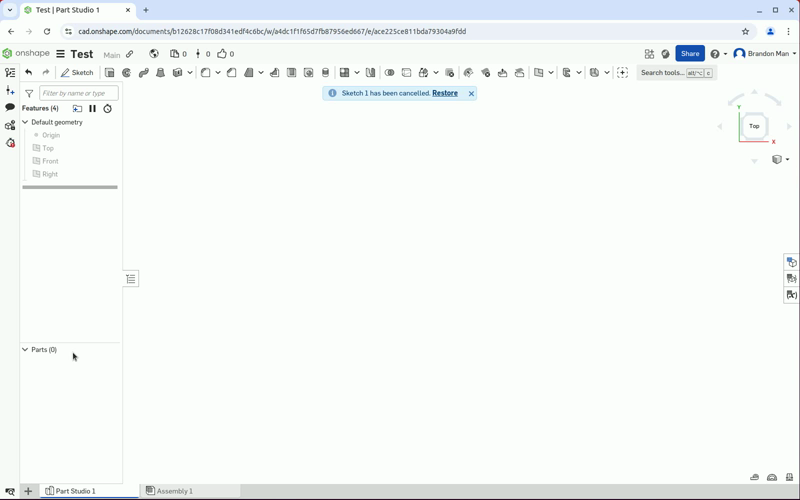
key_down(shift)
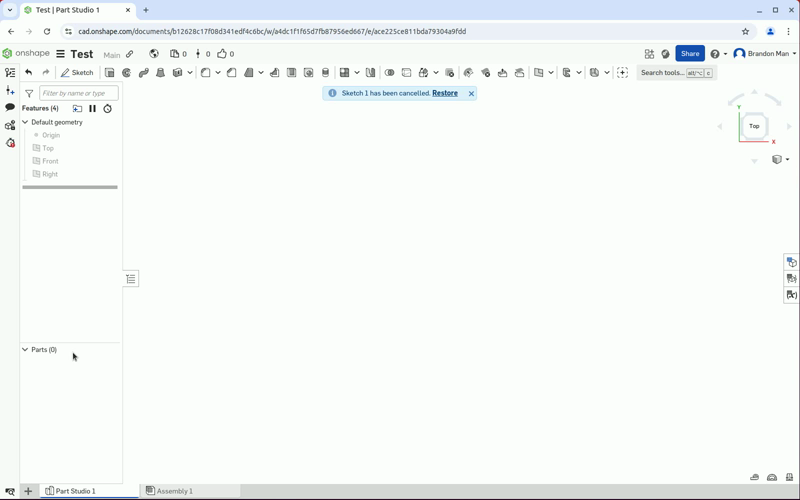
key(up)
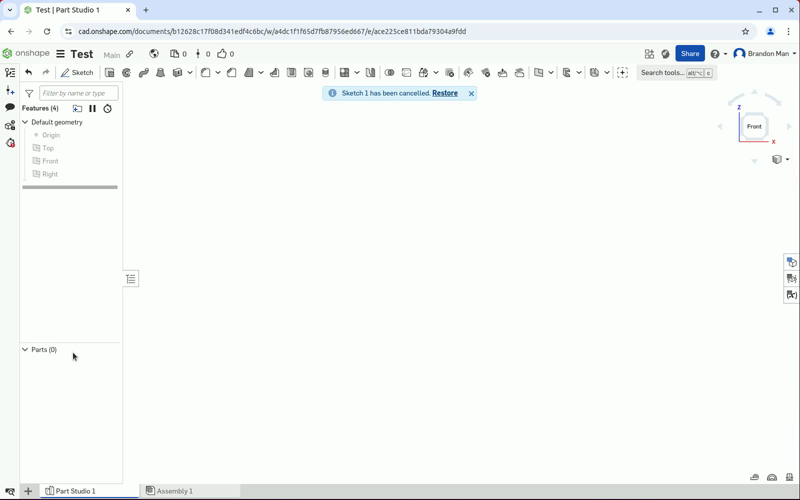
key_up(shift)
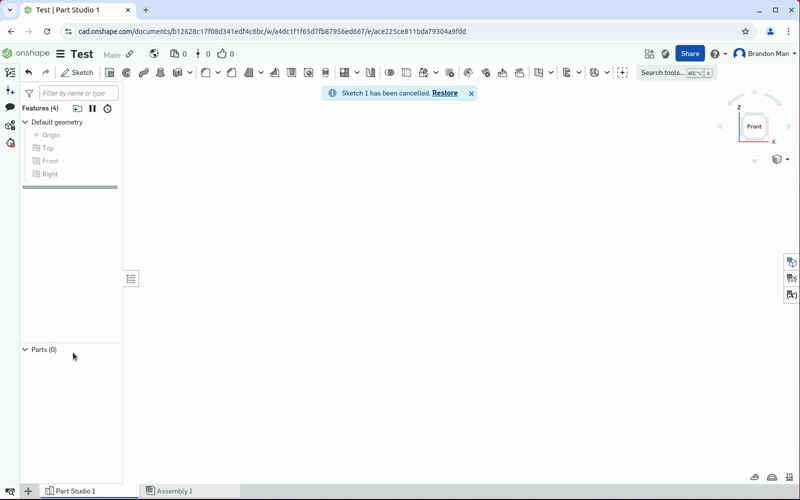
key(space)
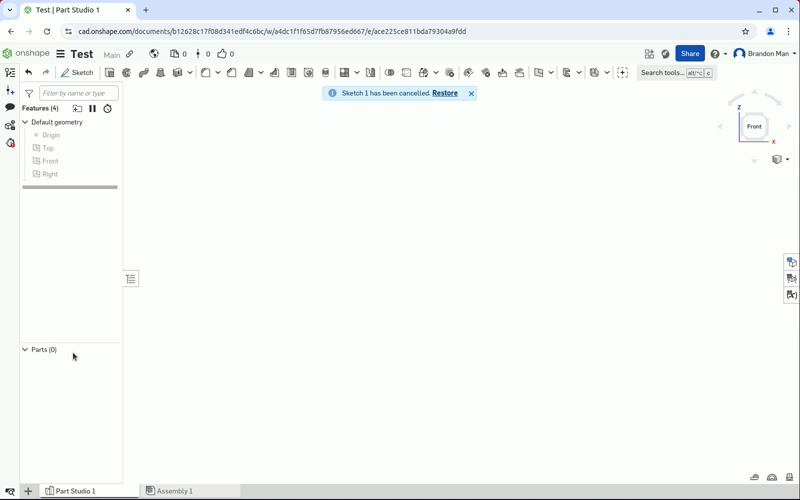
key_down(shift)
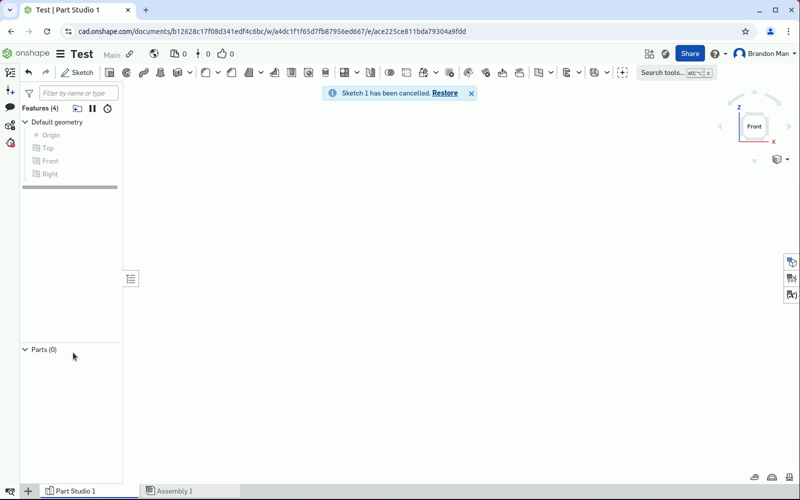
key(left)
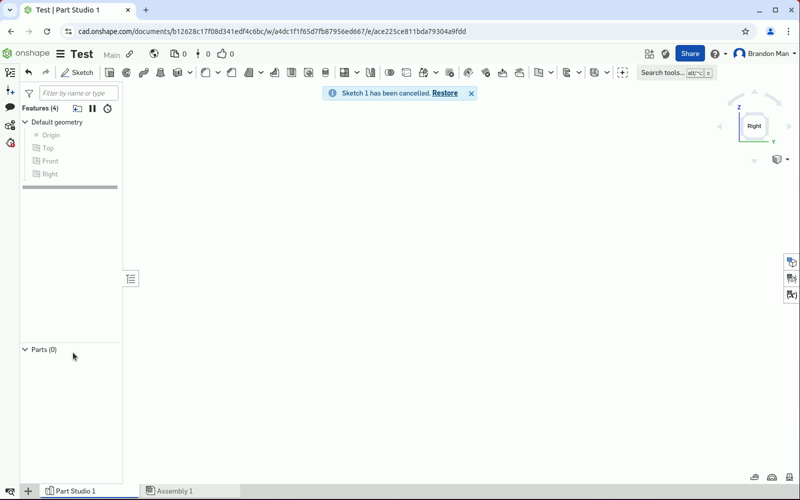
key_up(shift)
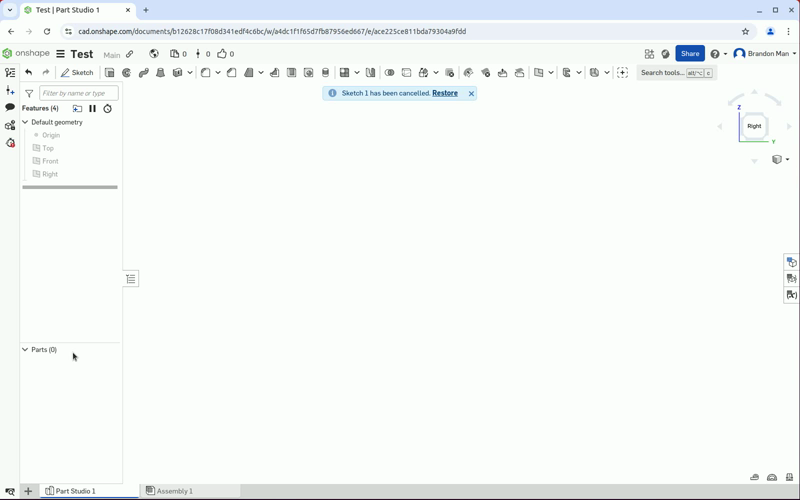
mouse_move(73, 352)
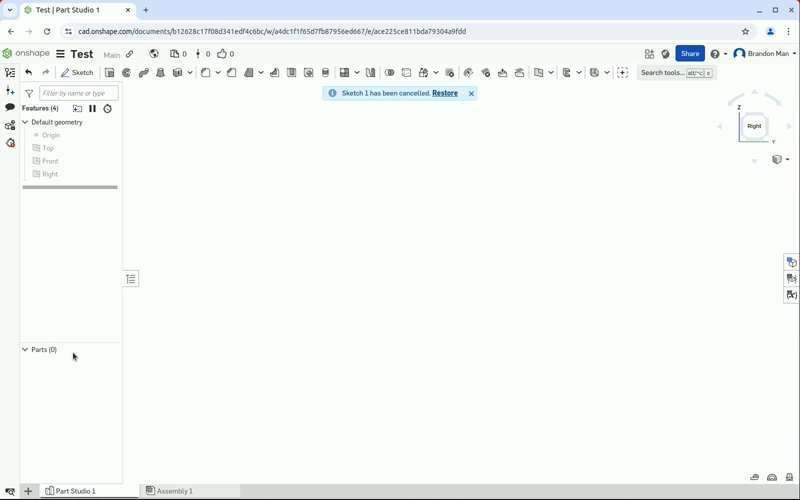
key(shift+y)
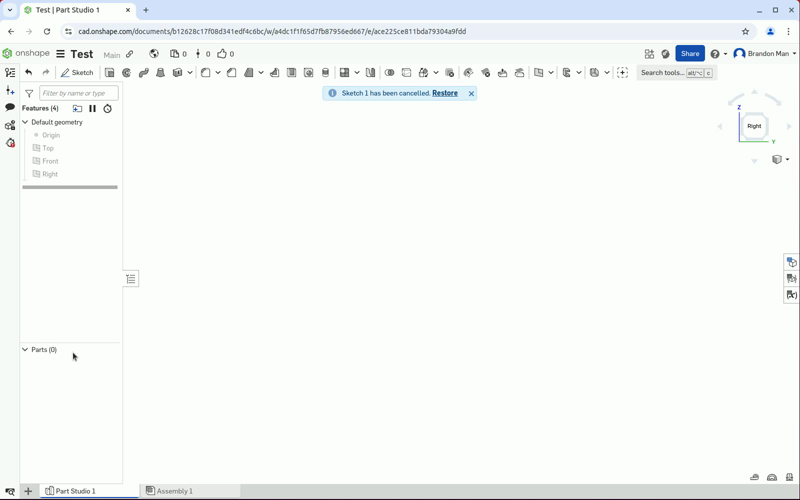
key(shift+s)
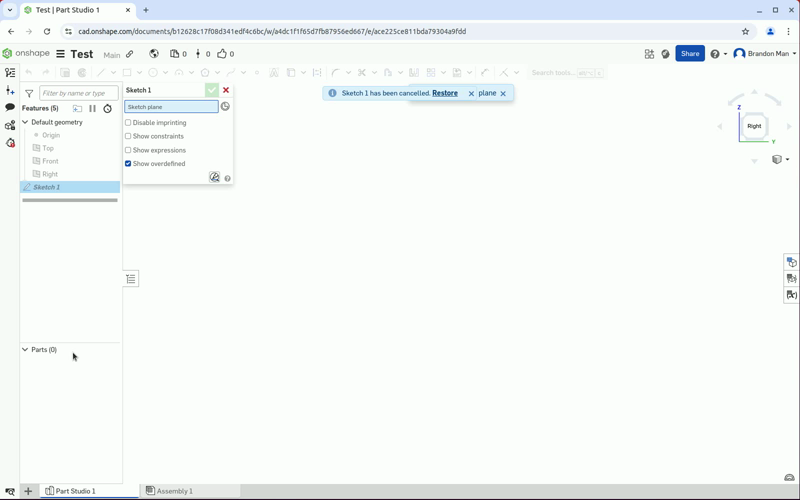
mouse_move(73, 176)
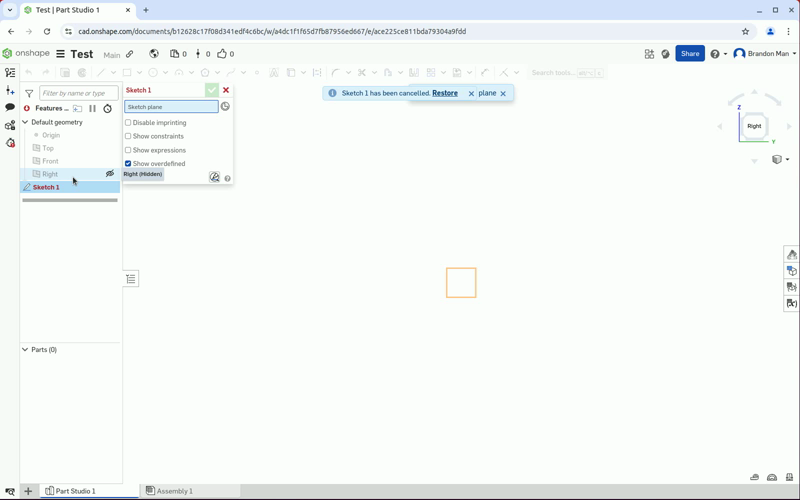
click(73, 176)
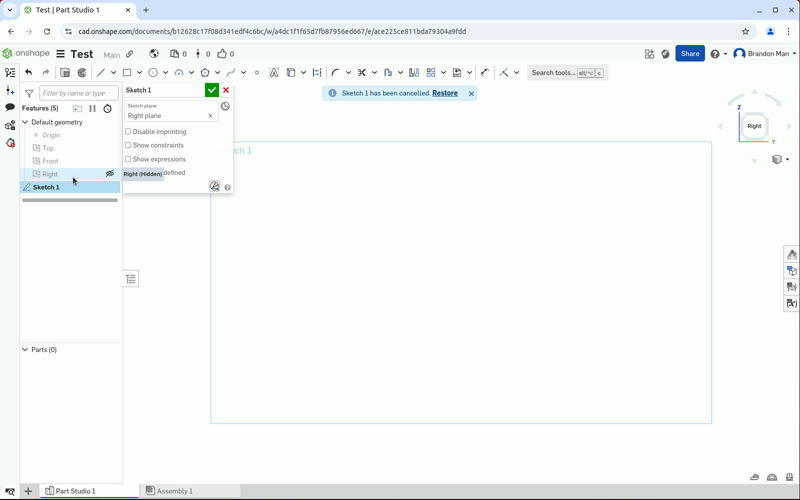
mouse_move(73, 352)
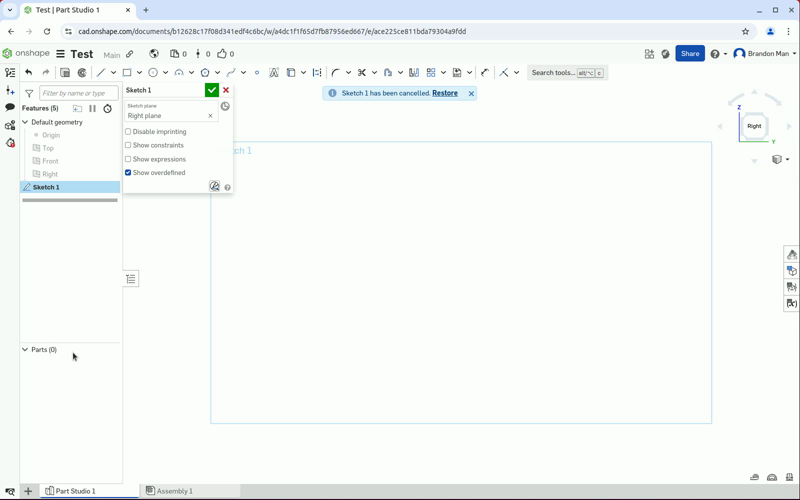
key(y)
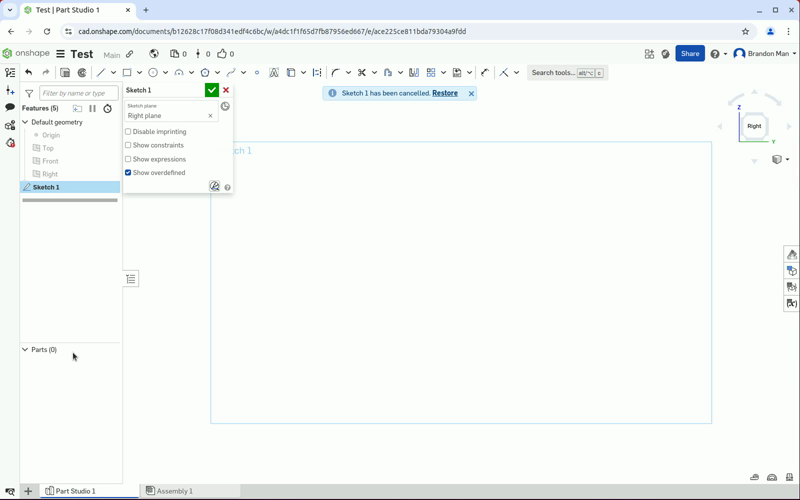
key(l)
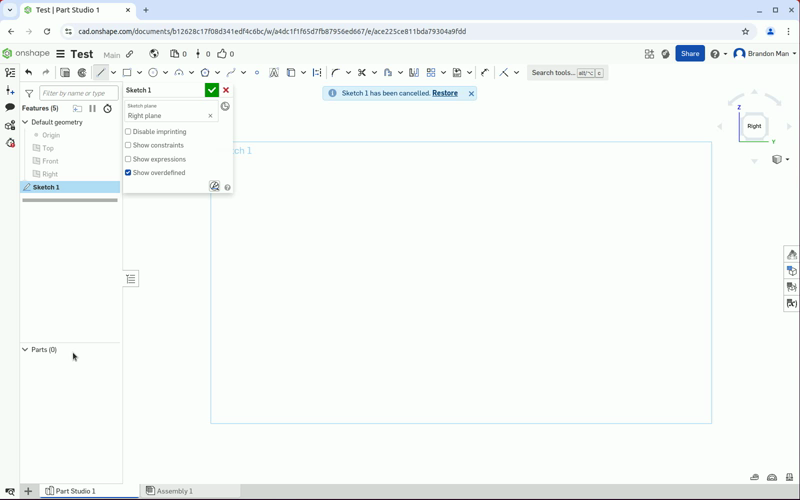
key_down(shift)
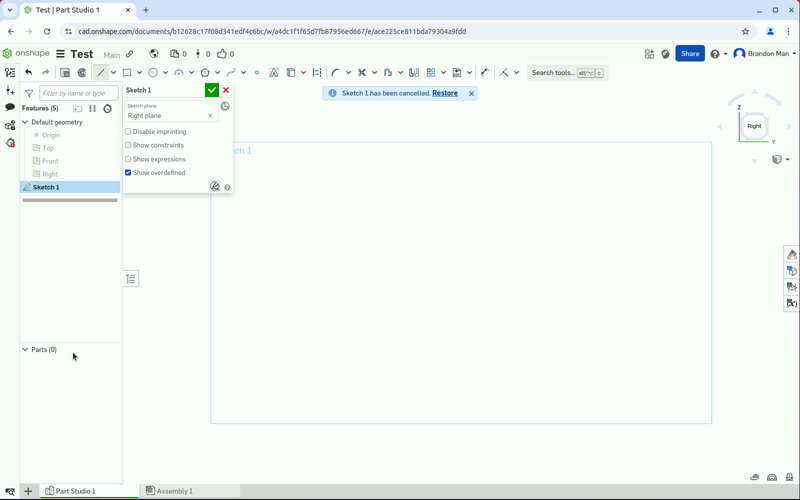
mouse_move(348, 394)
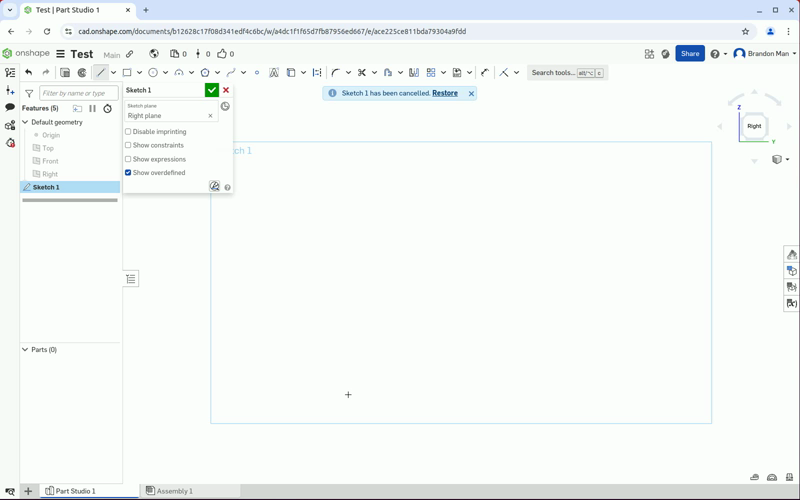
click(348, 394)
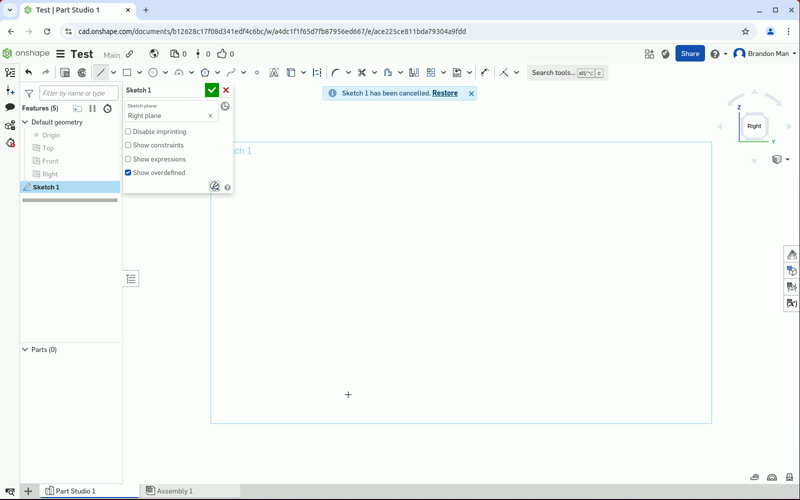
key_up(shift)
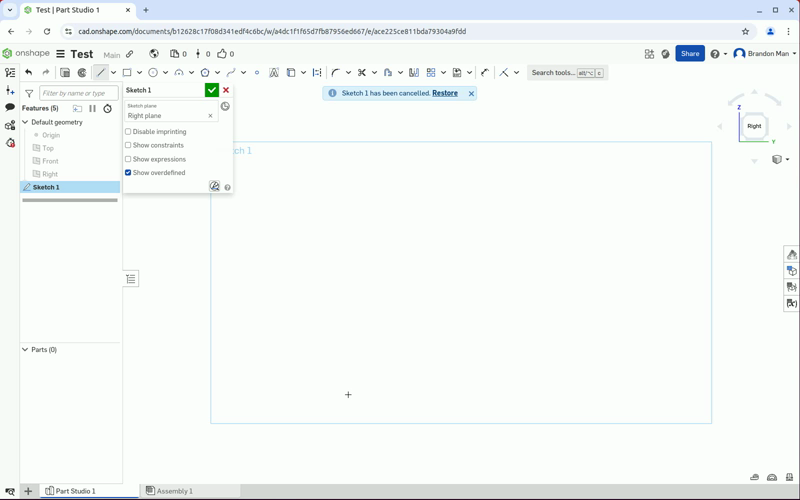
key_down(shift)
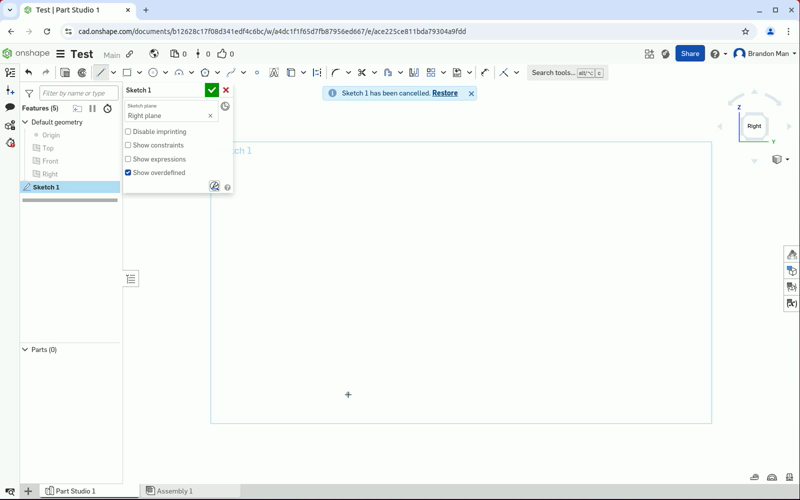
mouse_move(572, 394)
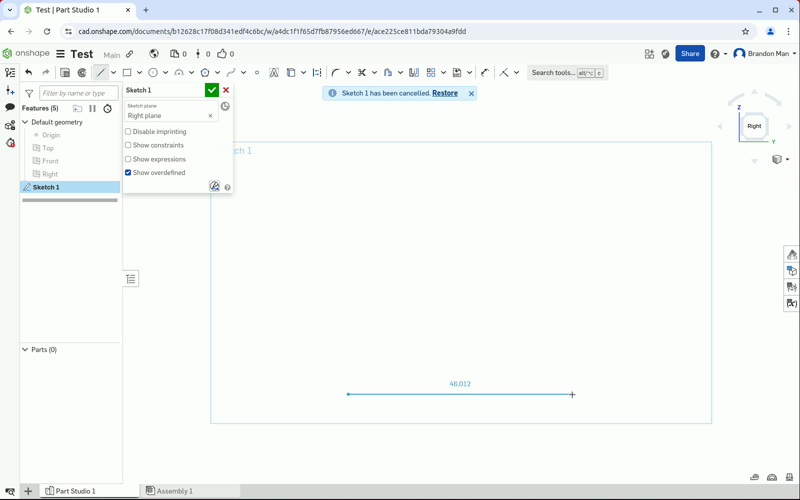
click(572, 394)
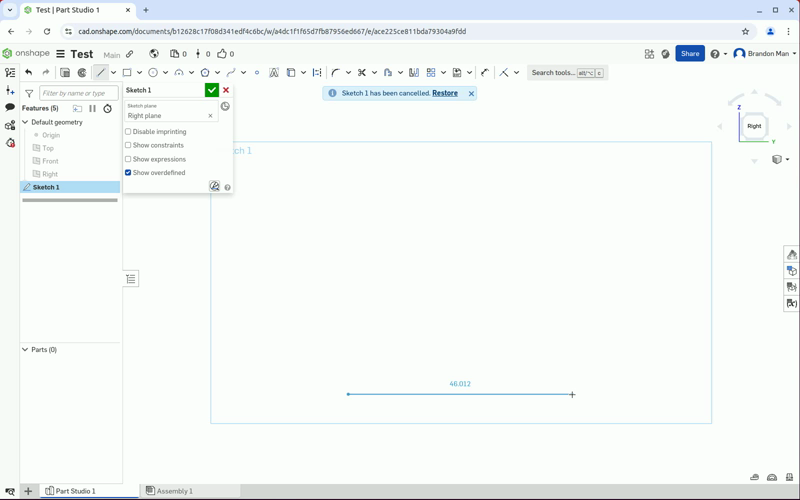
key_up(shift)
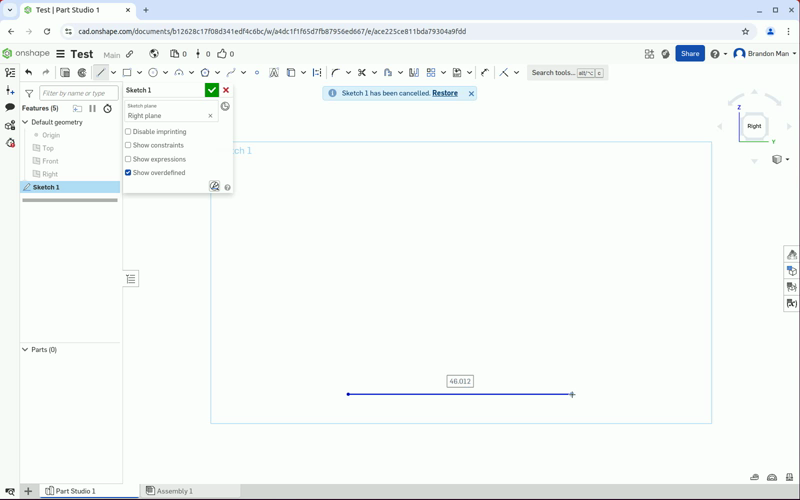
key_down(shift)
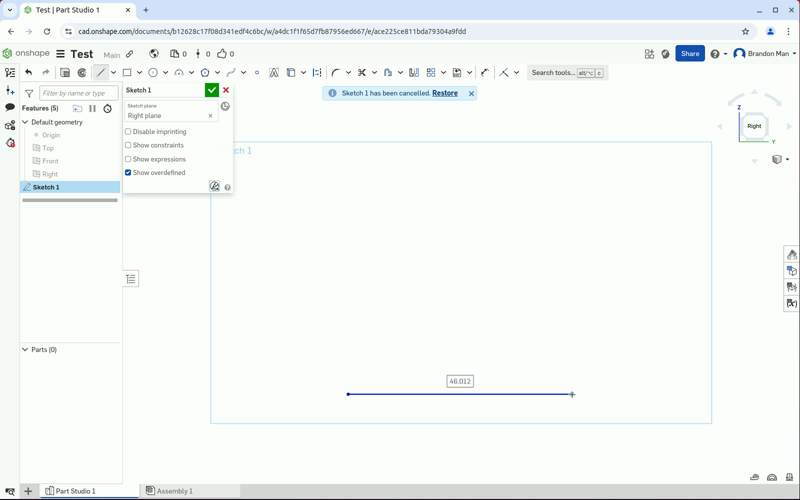
mouse_move(572, 172)
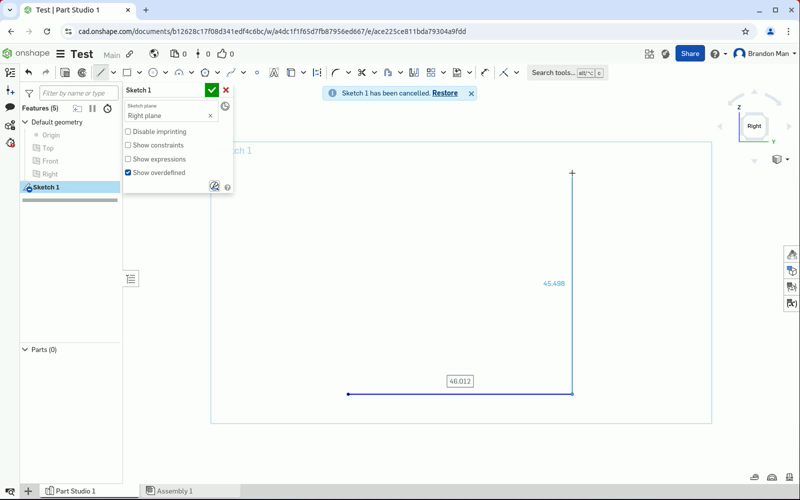
click(572, 172)
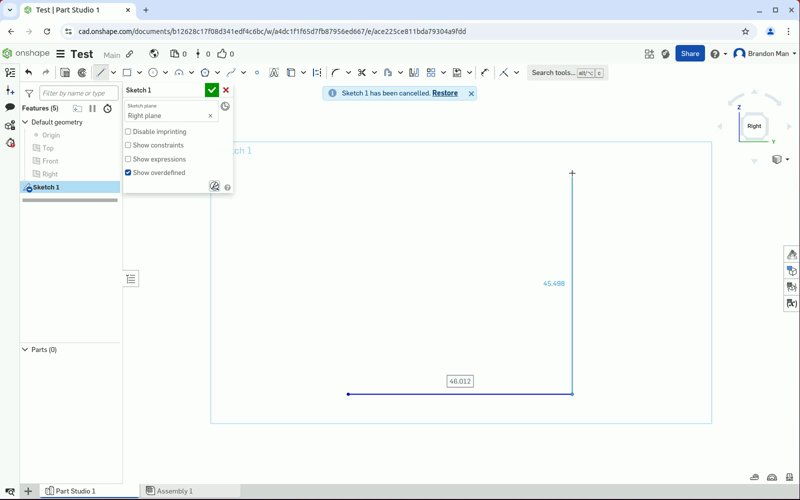
key_up(shift)
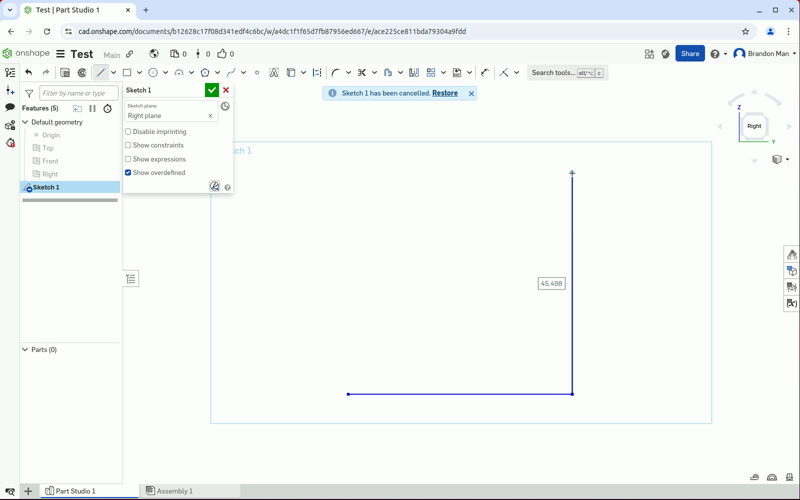
key_down(shift)
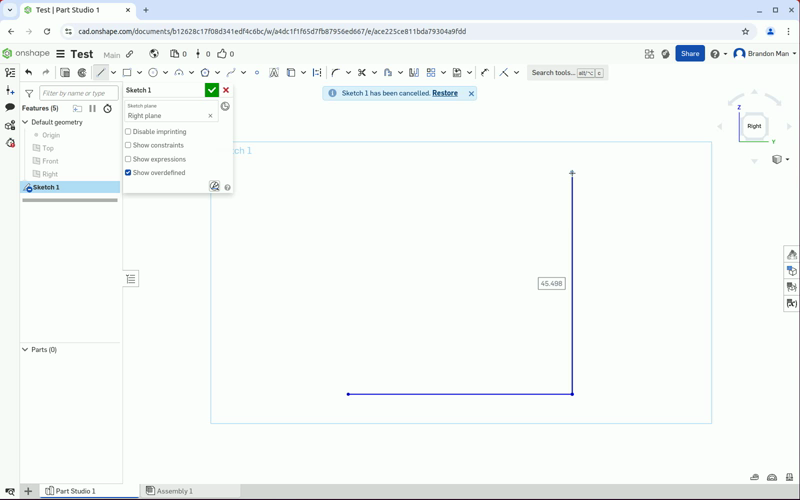
mouse_move(348, 172)
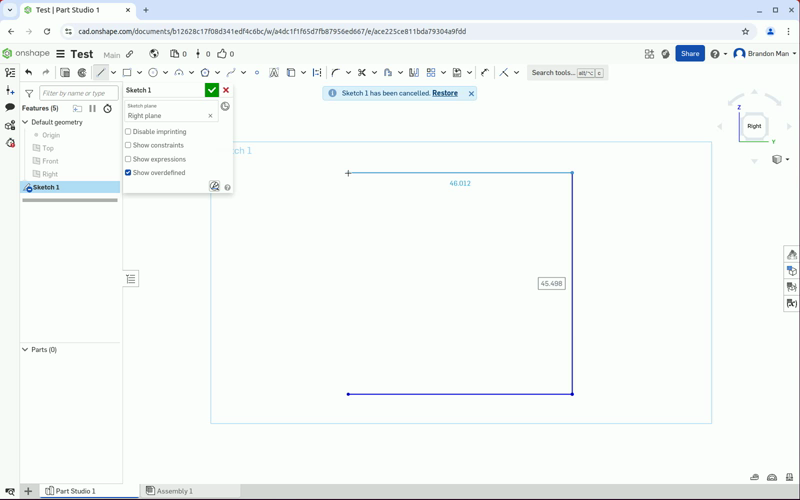
click(348, 172)
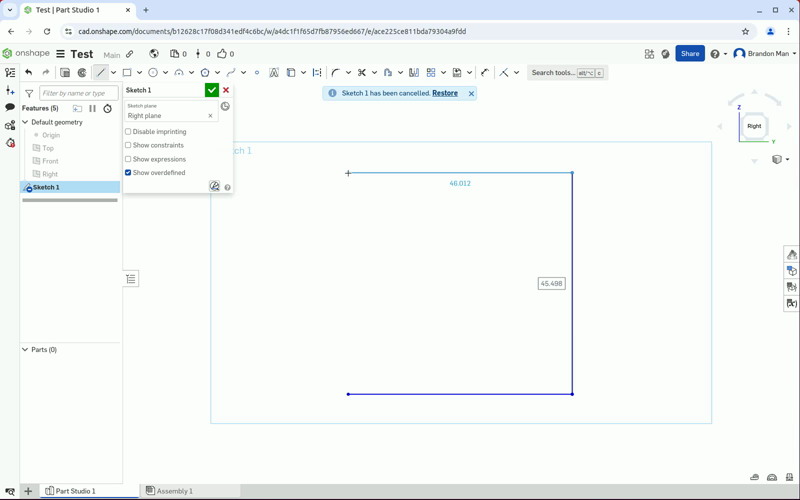
key_up(shift)
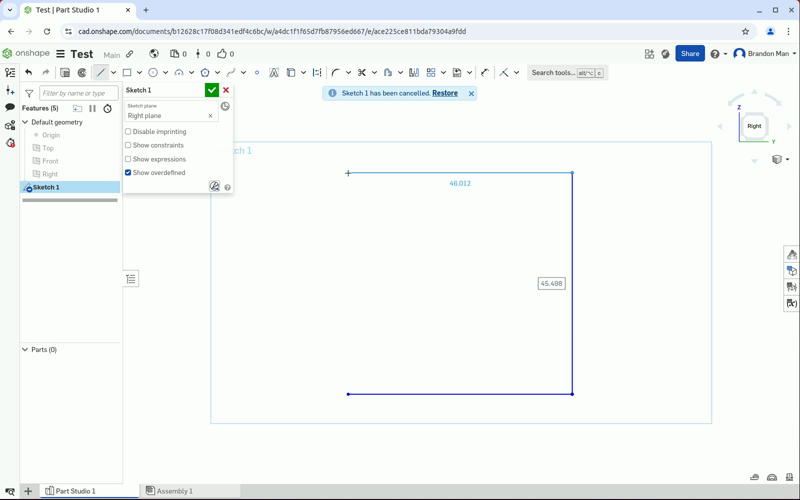
key_down(shift)
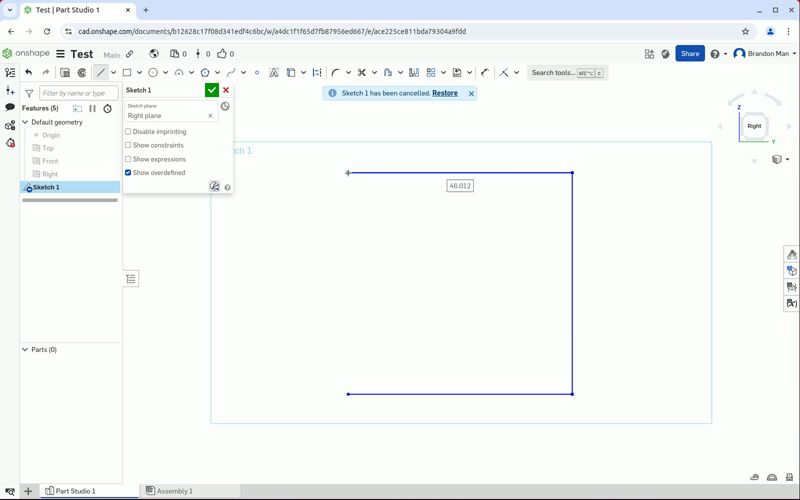
mouse_move(348, 394)
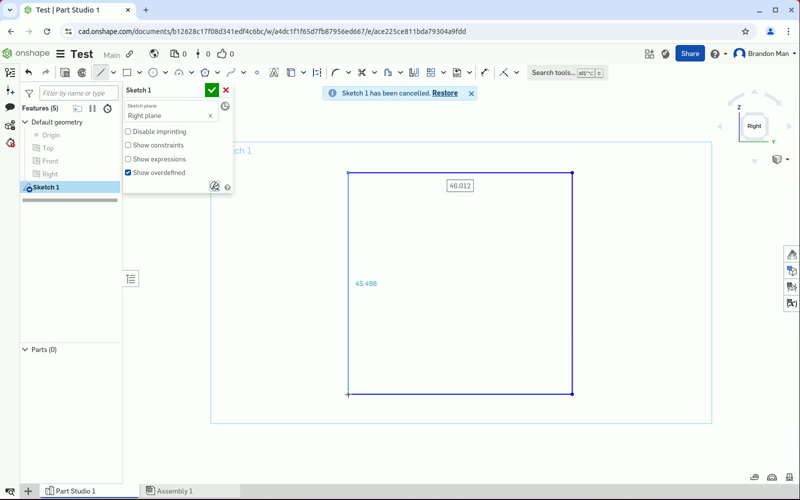
key_up(shift)
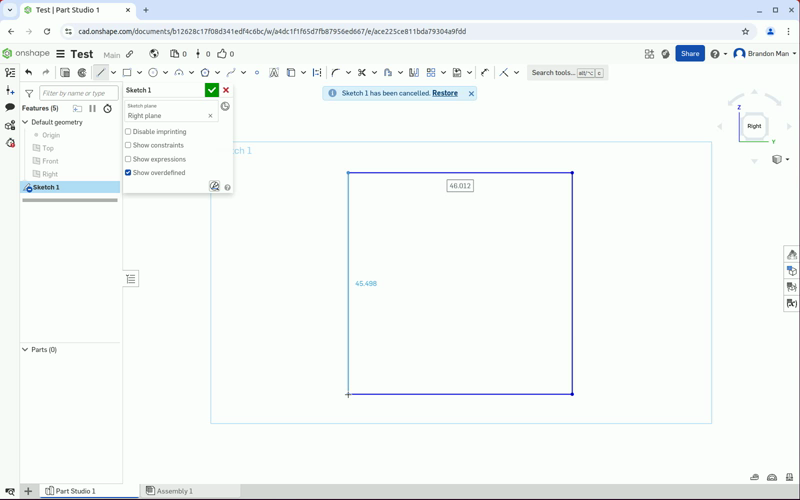
click(348, 394)
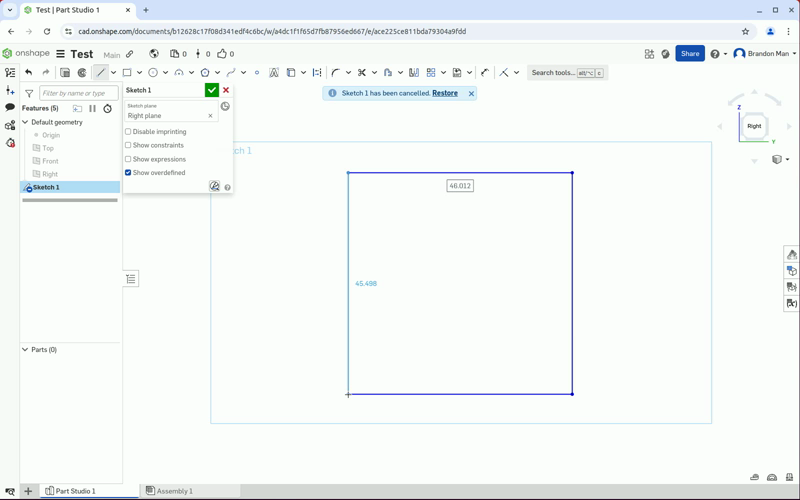
key(esc)
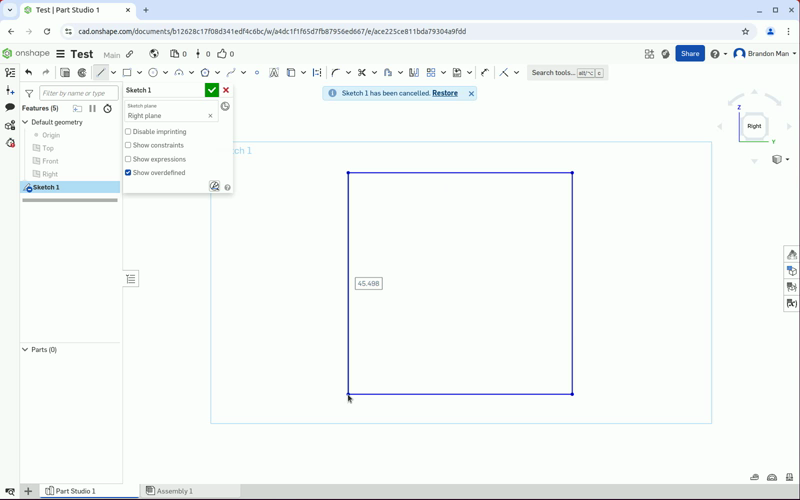
mouse_move(405, 268)
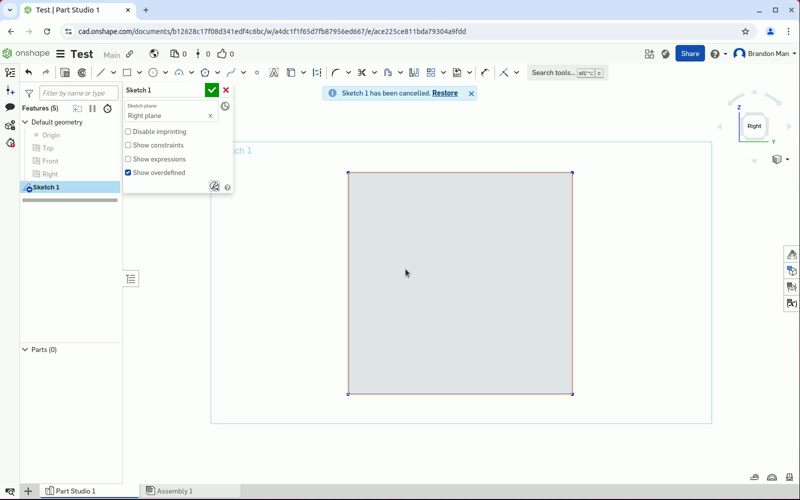
click(405, 268)
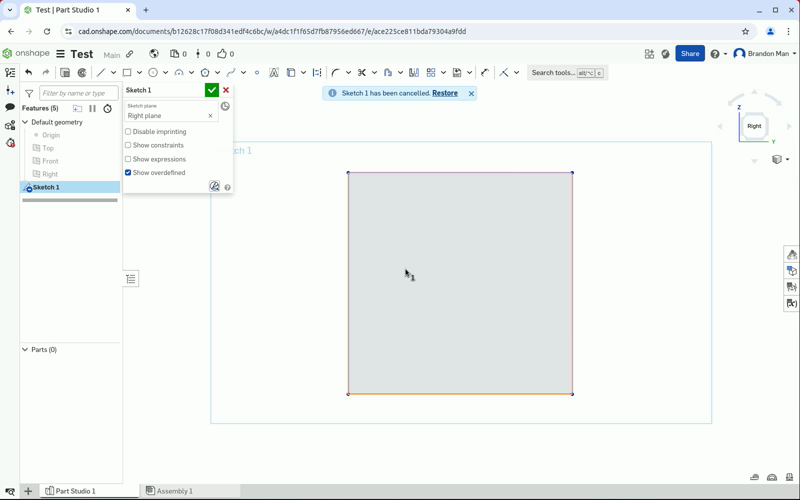
mouse_move(73, 352)
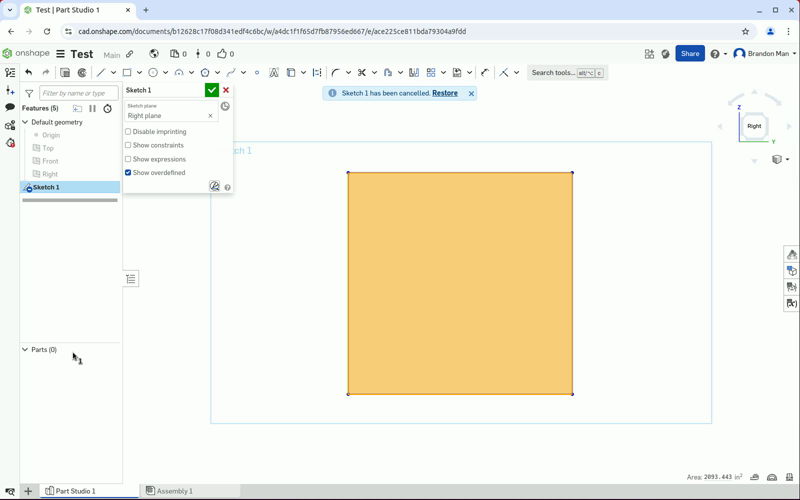
key(shift+y)
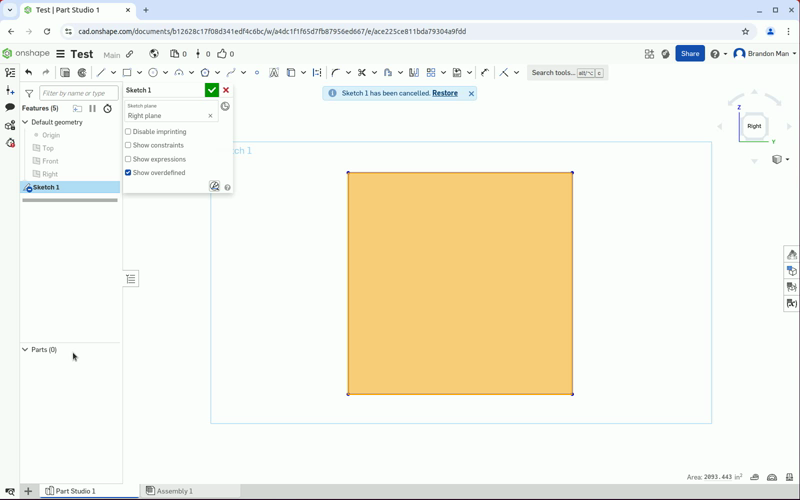
key(shift+e)
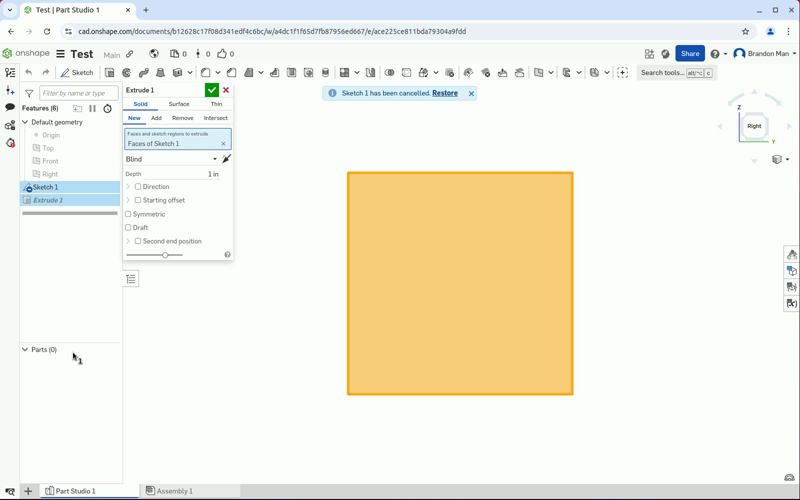
mouse_move(143, 106)
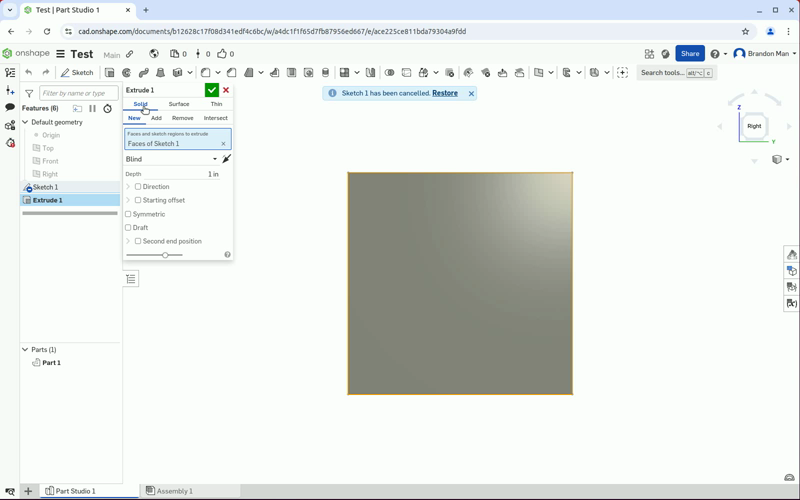
click(143, 106)
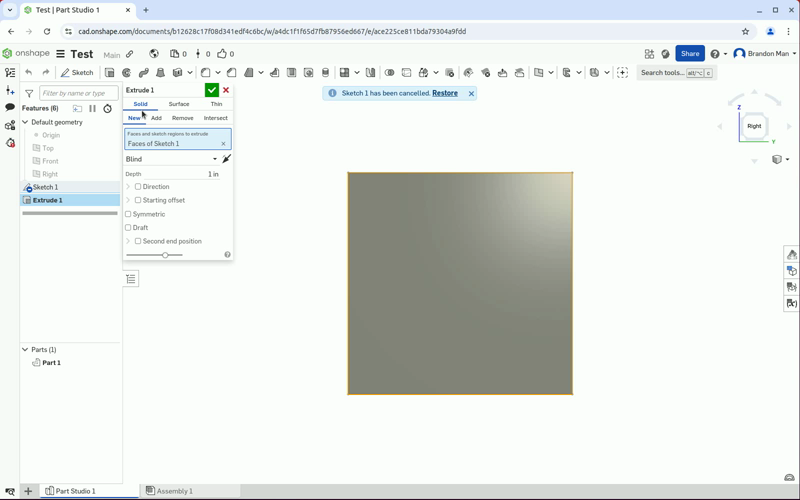
mouse_move(137, 120)
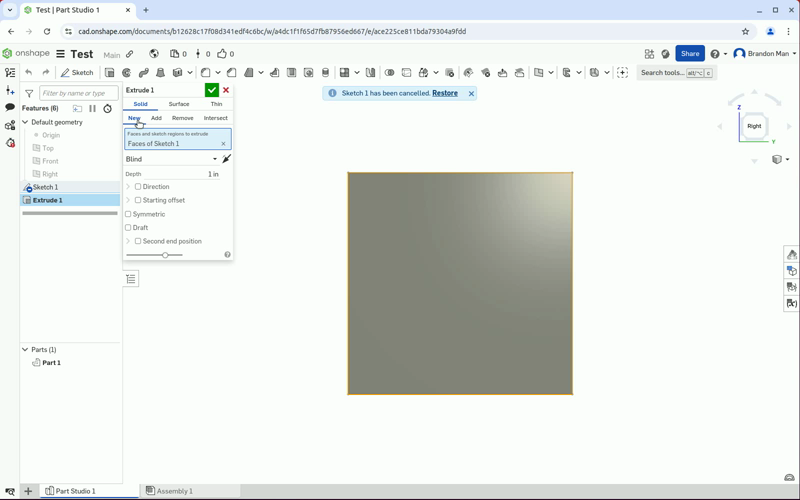
click(137, 120)
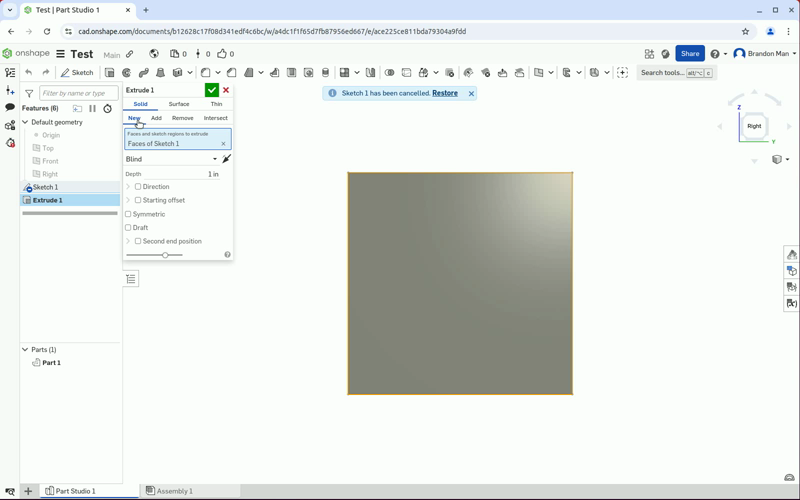
key(tab, 4)
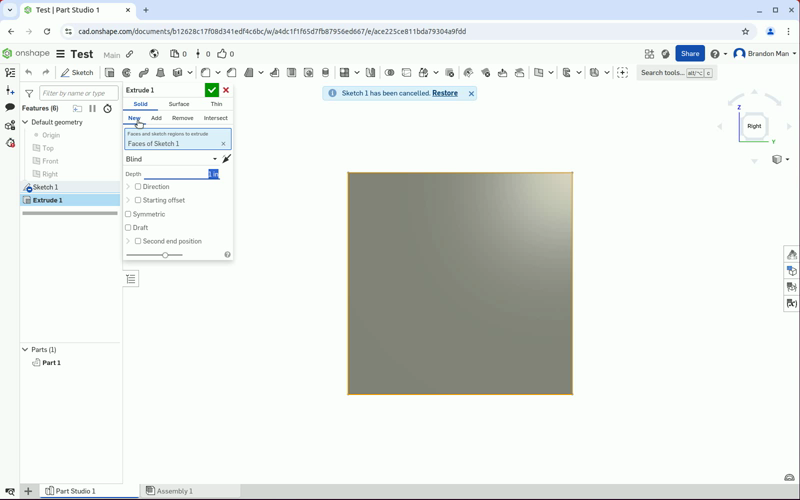
text(1.204)
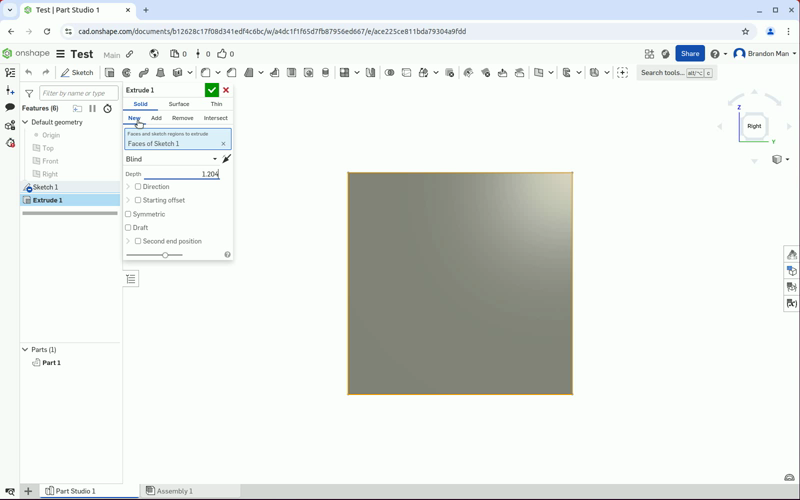
key(enter)
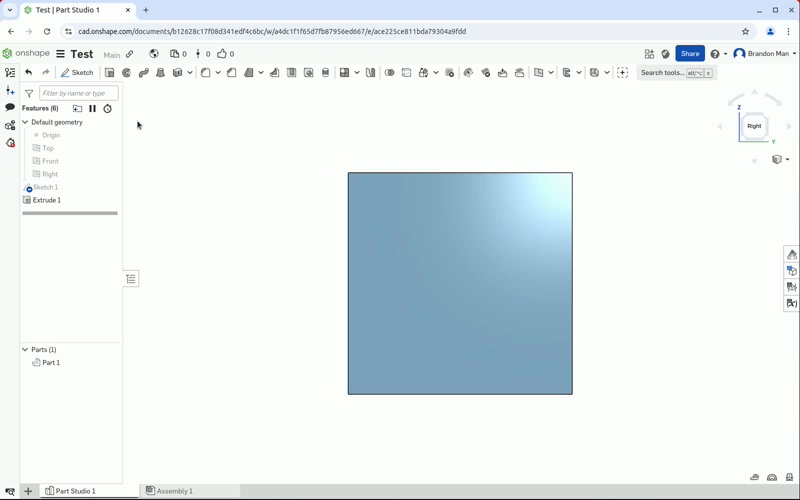
key(shift+h)
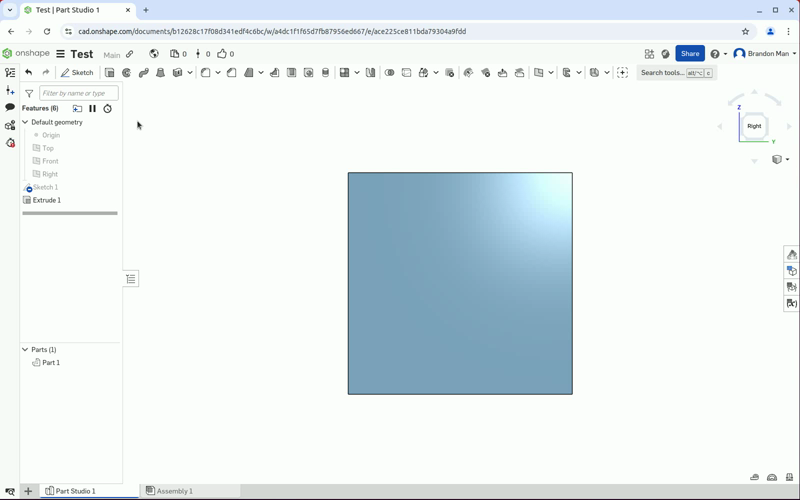
key(shift+h)
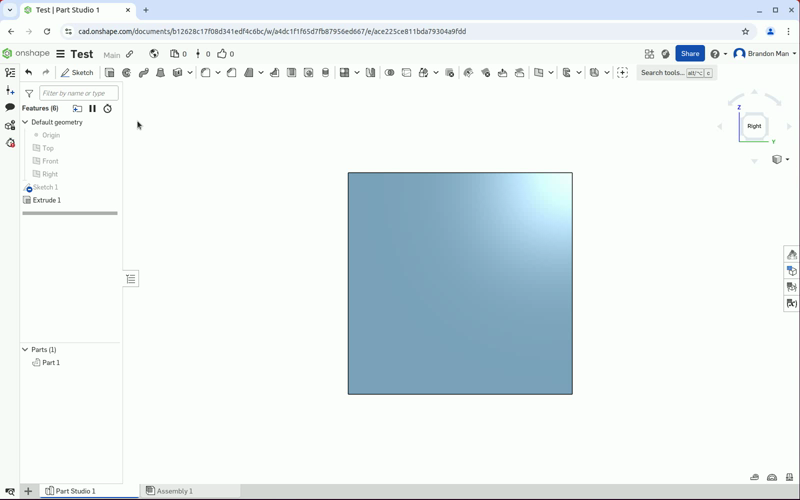
mouse_move(73, 189)
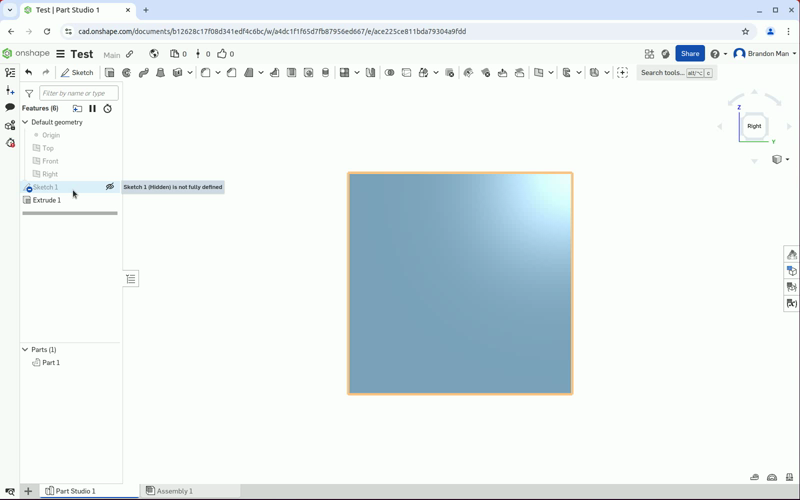
click(73, 189)
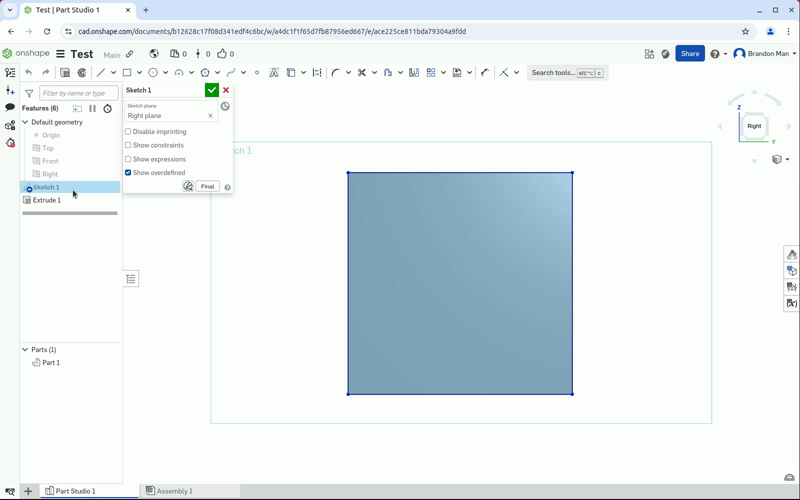
mouse_move(229, 92)
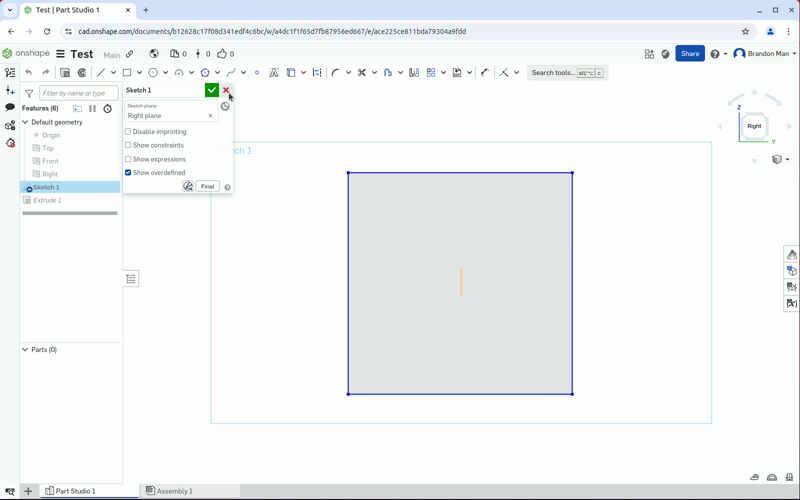
click(229, 92)
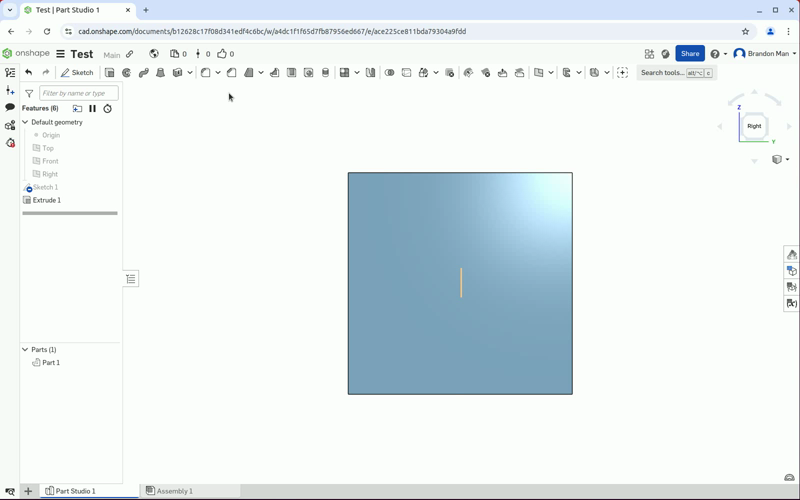
mouse_move(541, 75)
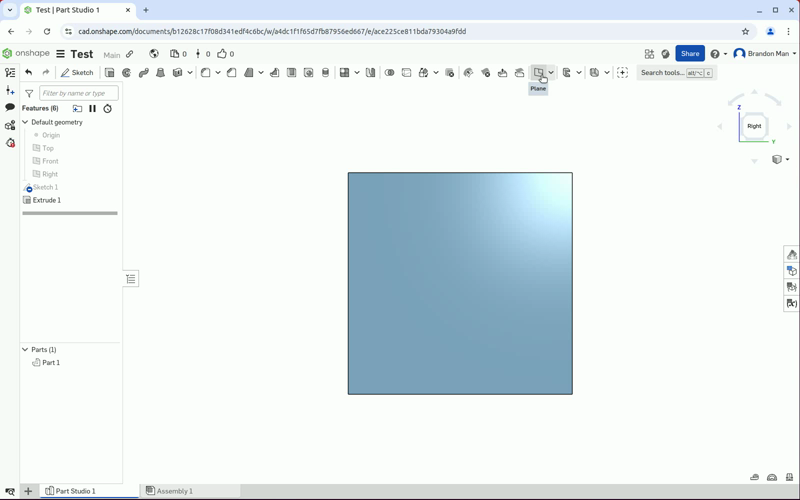
click(541, 75)
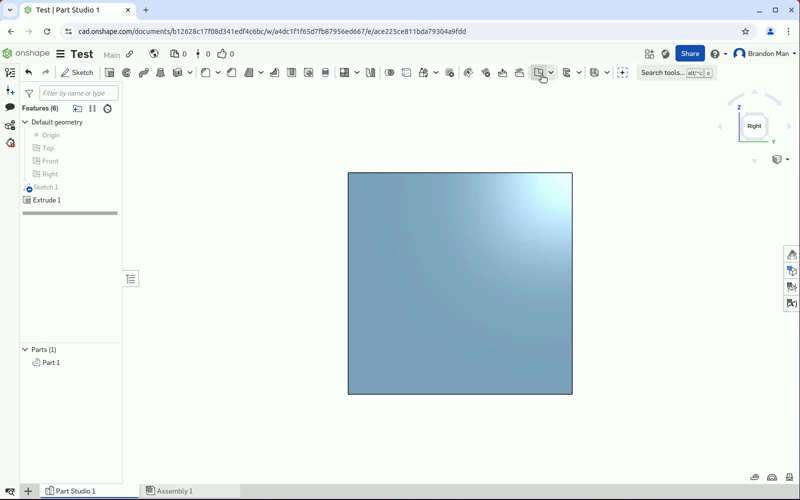
mouse_move(73, 176)
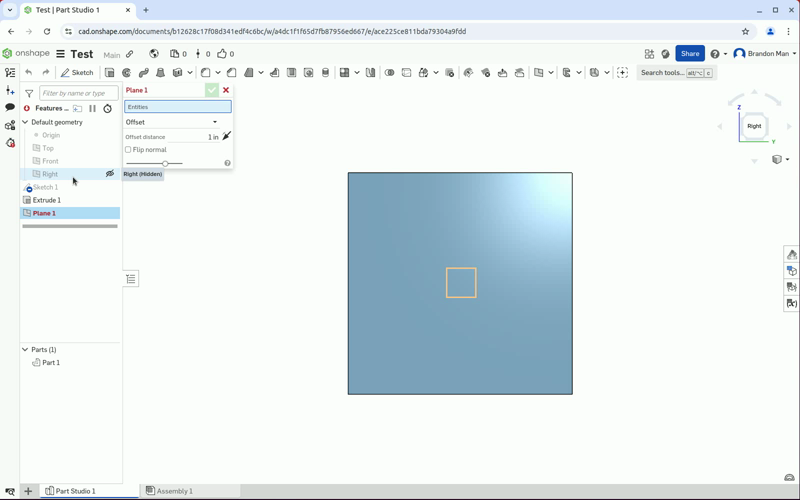
click(73, 176)
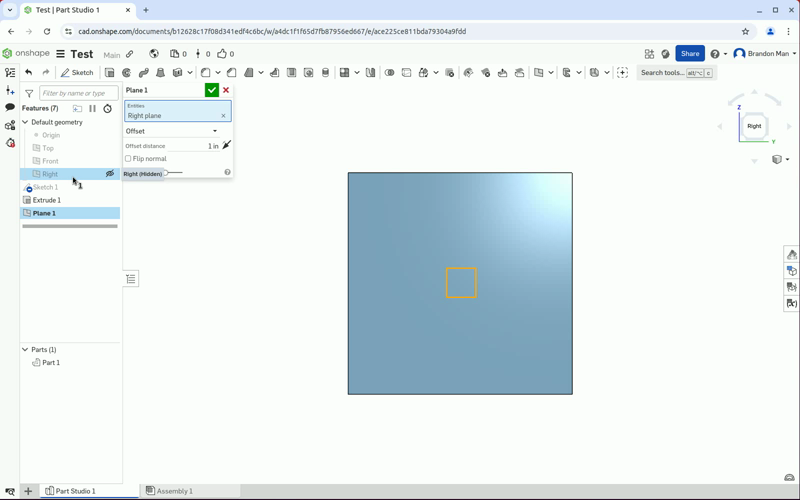
key(tab, 2)
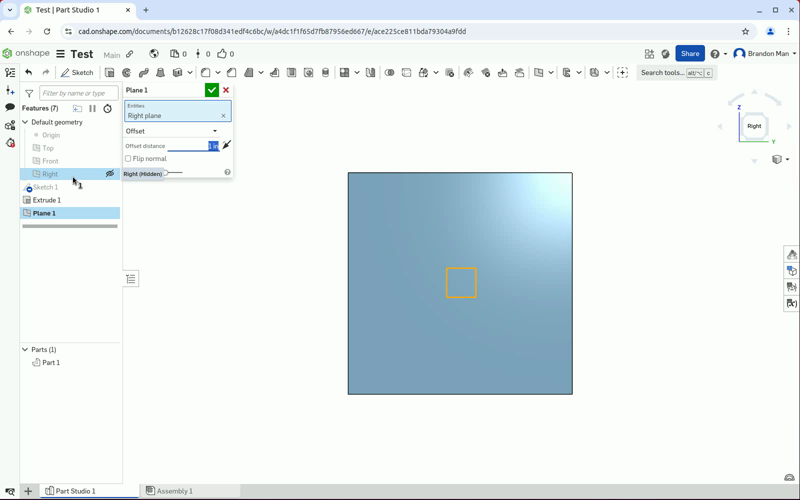
text(1.202)
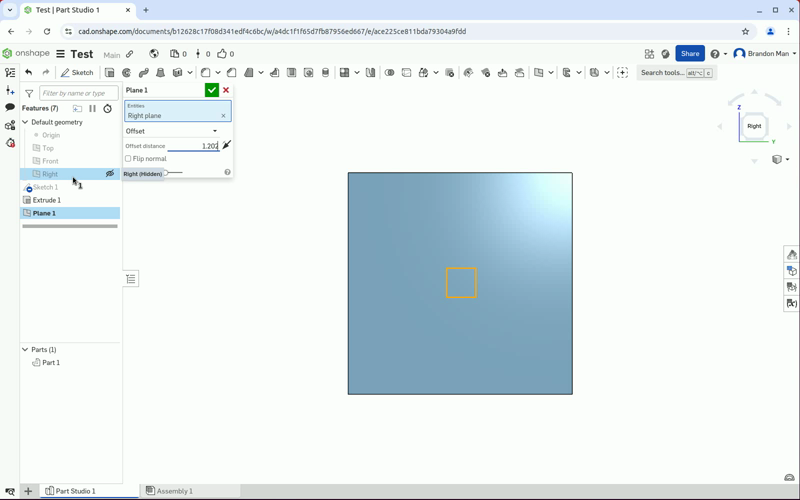
key(enter, 2)
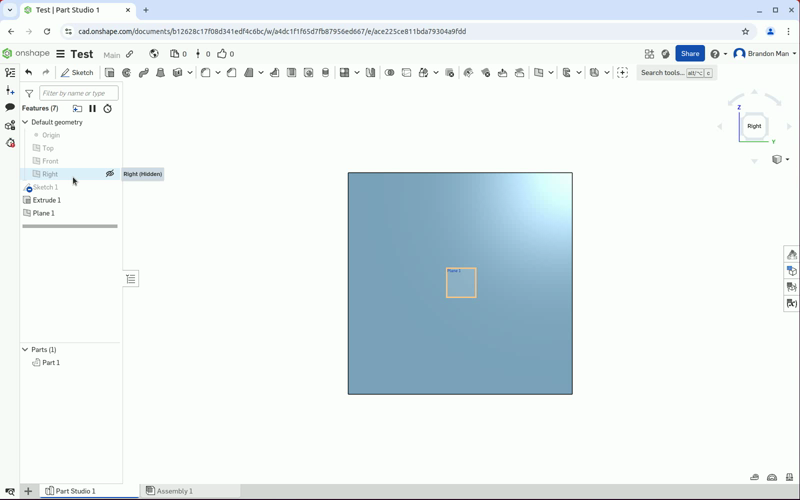
key(shift+s)
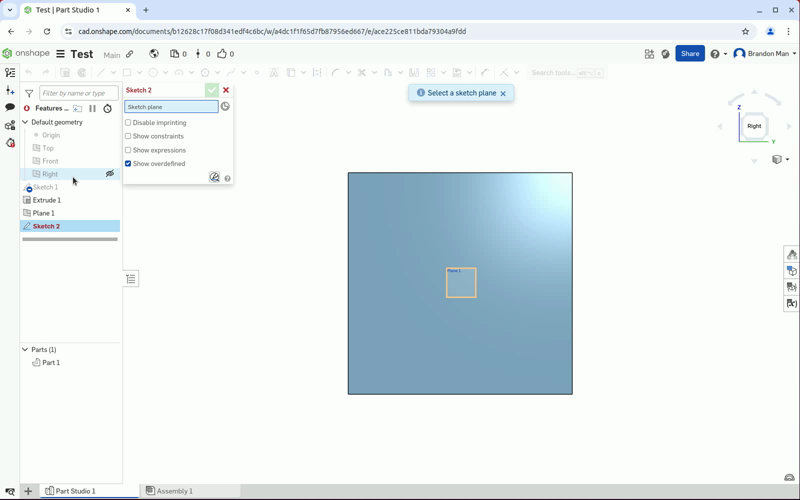
mouse_move(73, 215)
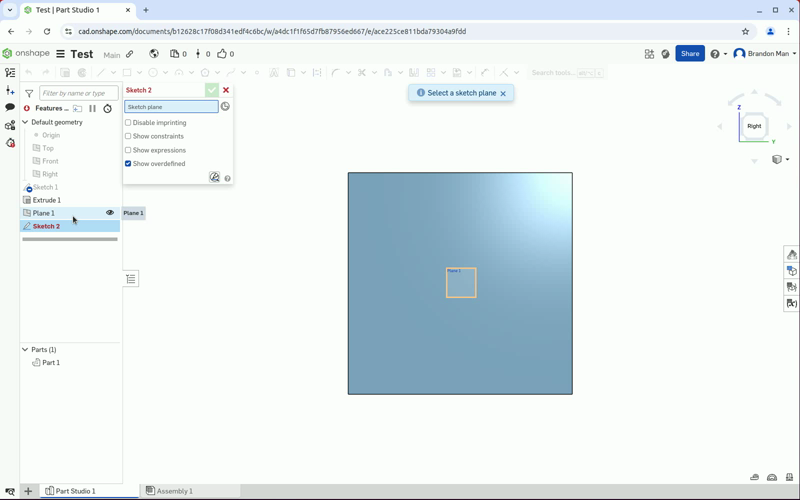
click(73, 215)
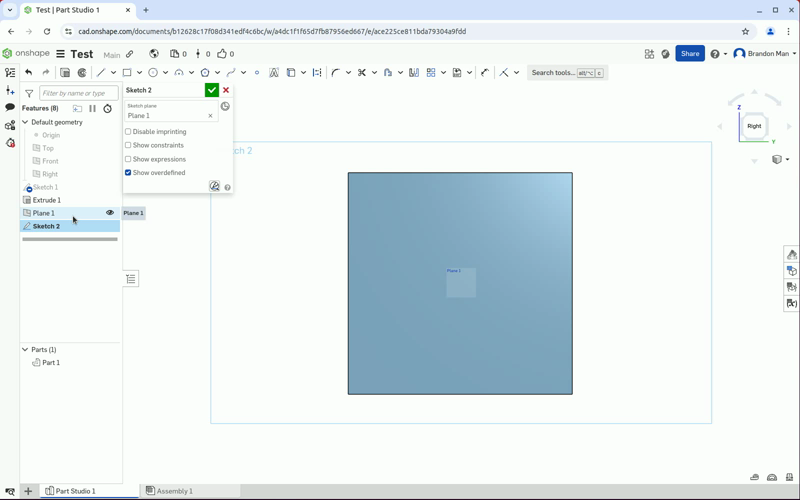
mouse_move(73, 352)
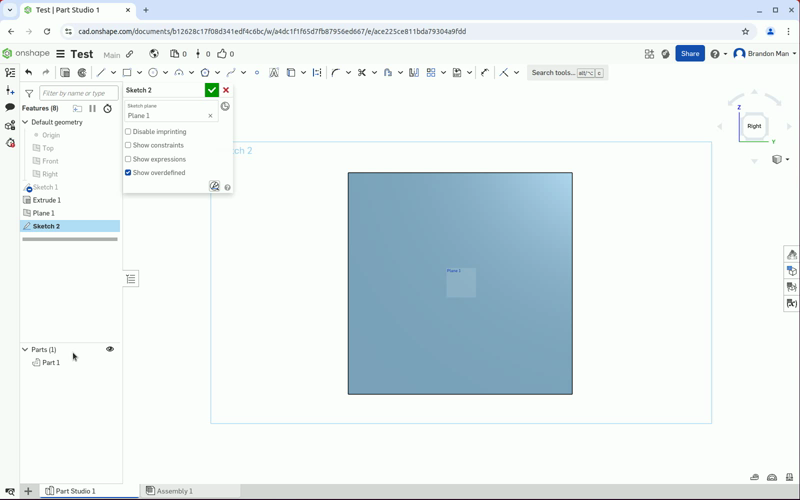
key(y)
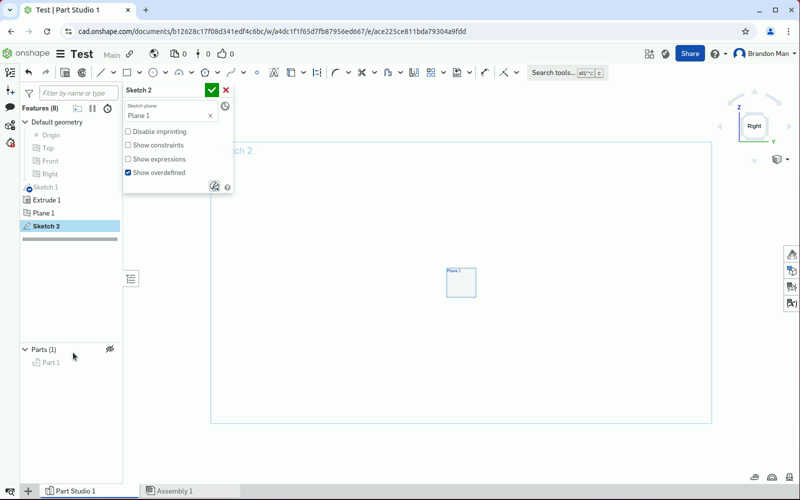
key(l)
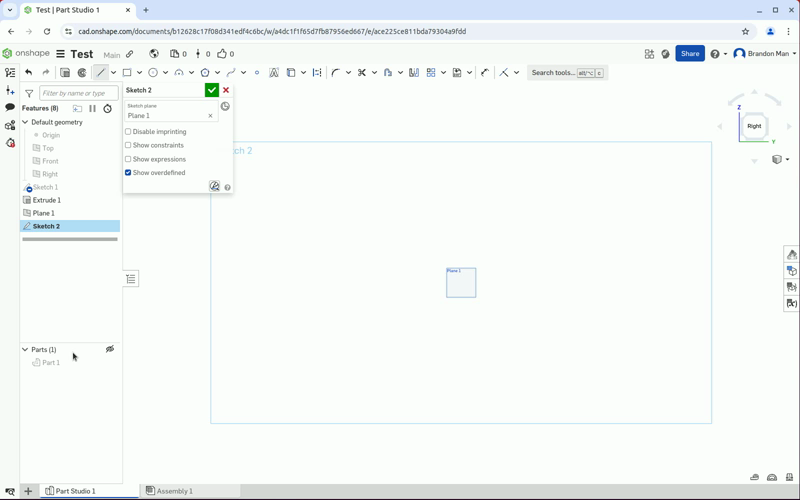
key_down(shift)
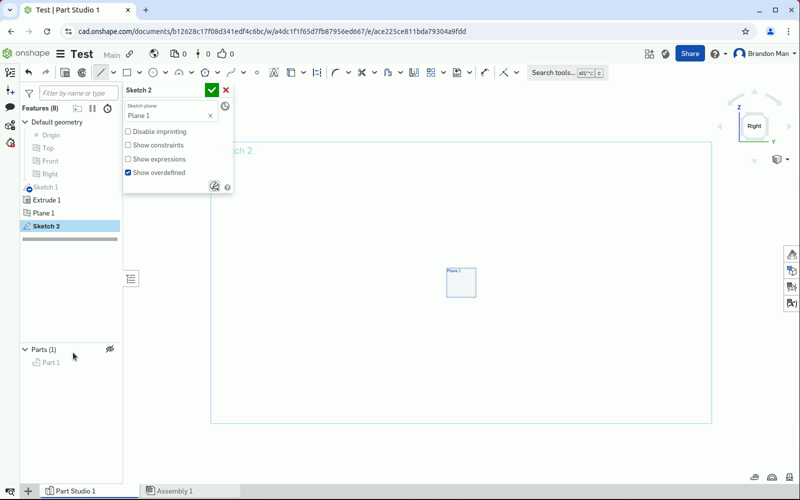
mouse_move(464, 394)
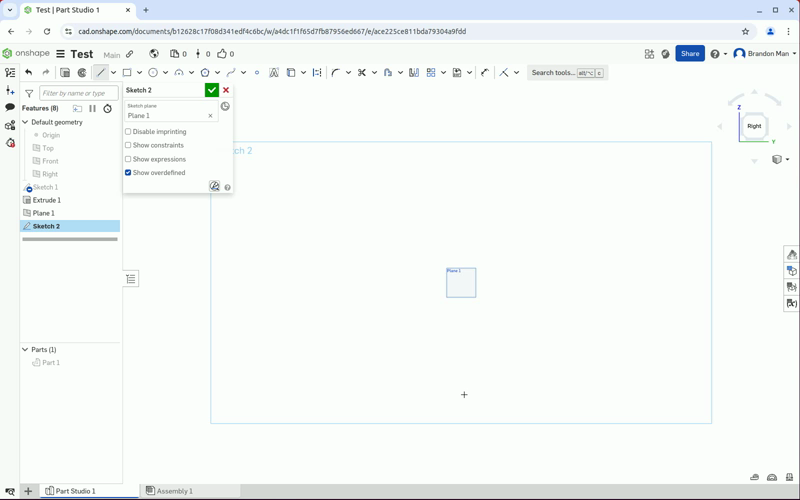
click(464, 394)
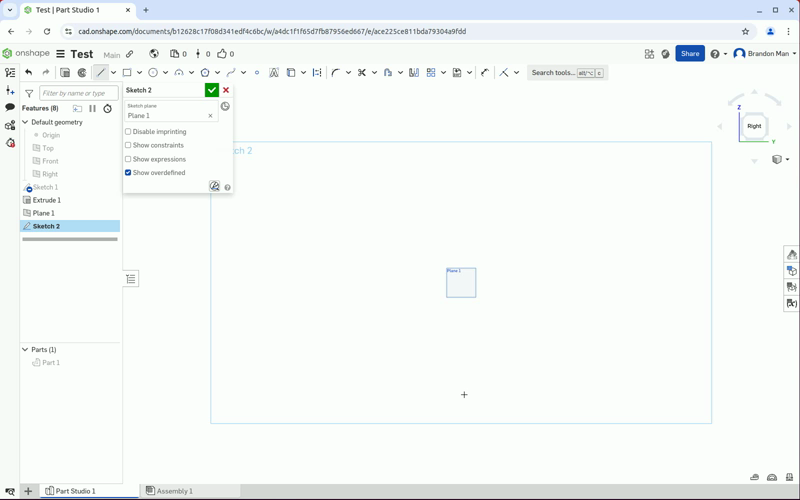
key_up(shift)
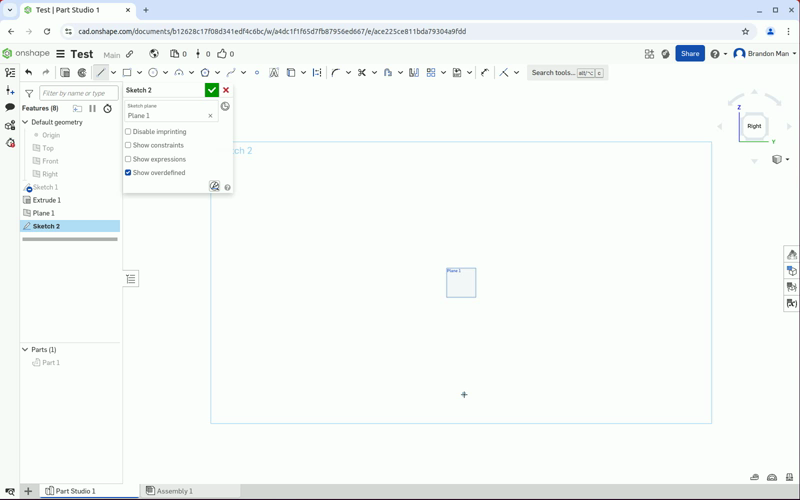
key_down(shift)
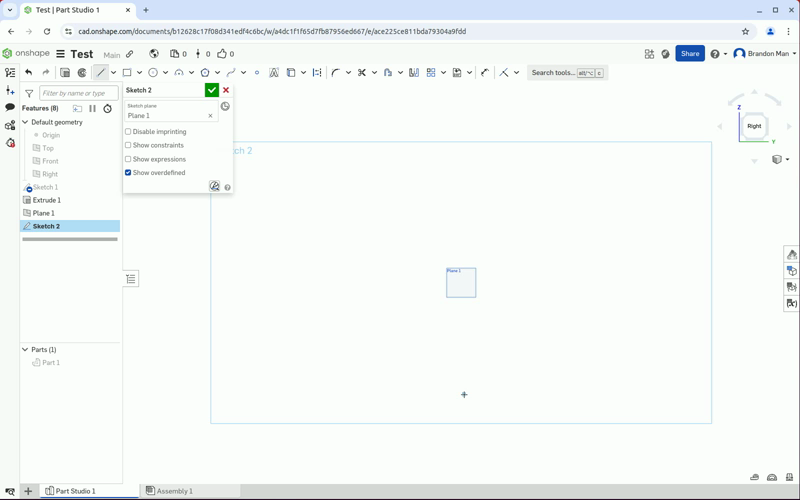
mouse_move(494, 394)
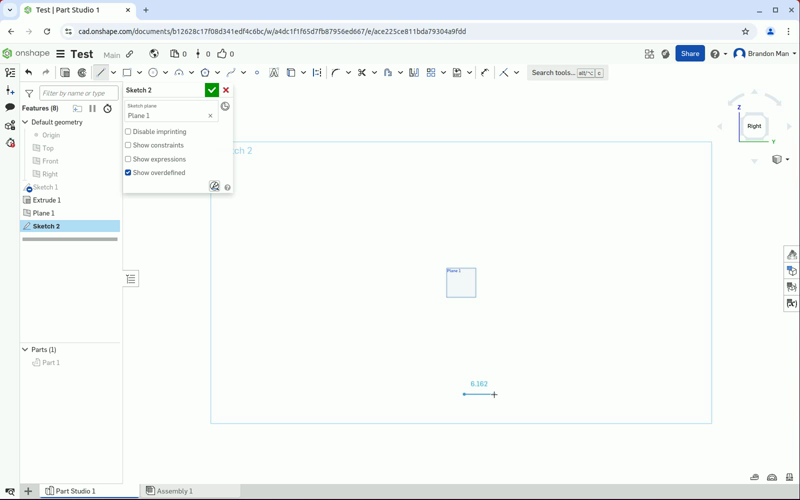
mouse_move(466, 394)
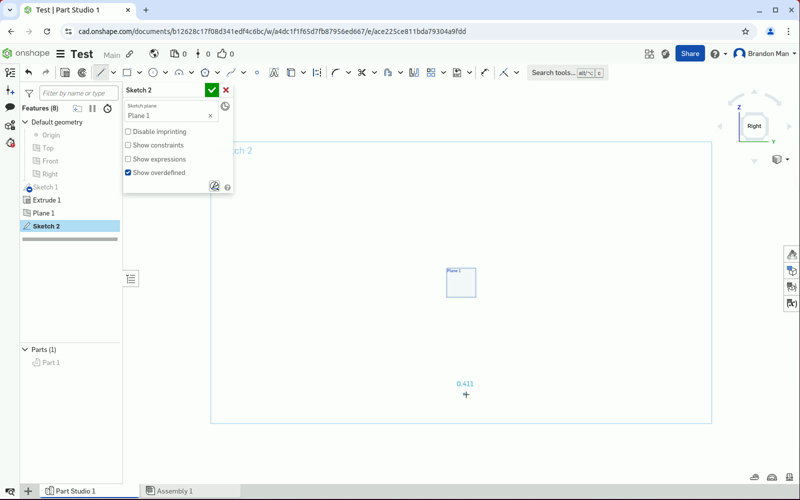
scroll(6)
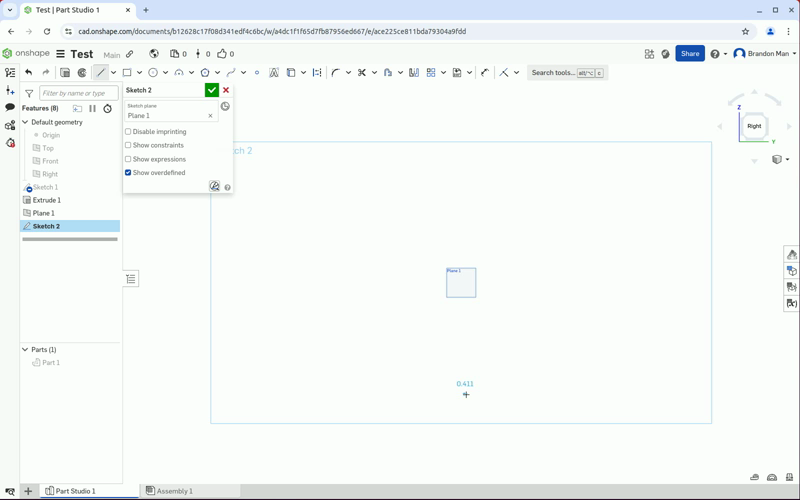
scroll(6)
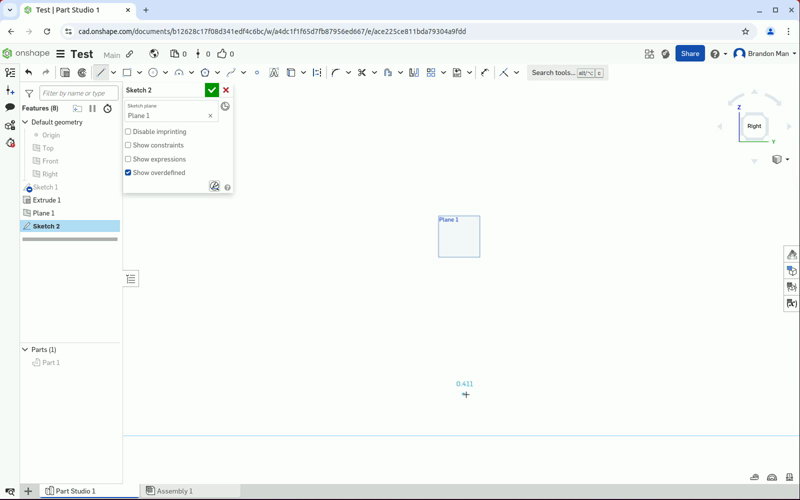
scroll(6)
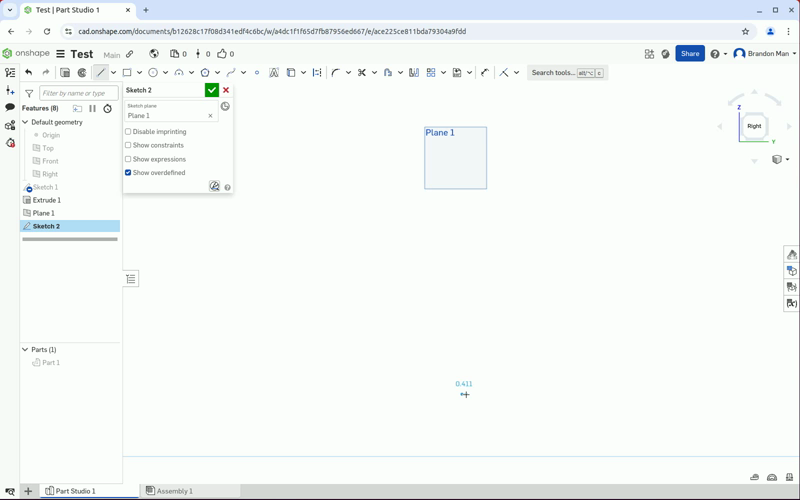
scroll(6)
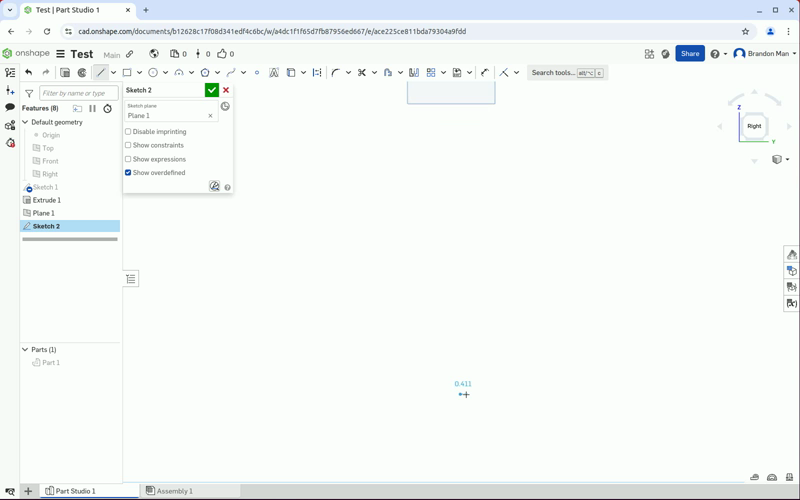
scroll(6)
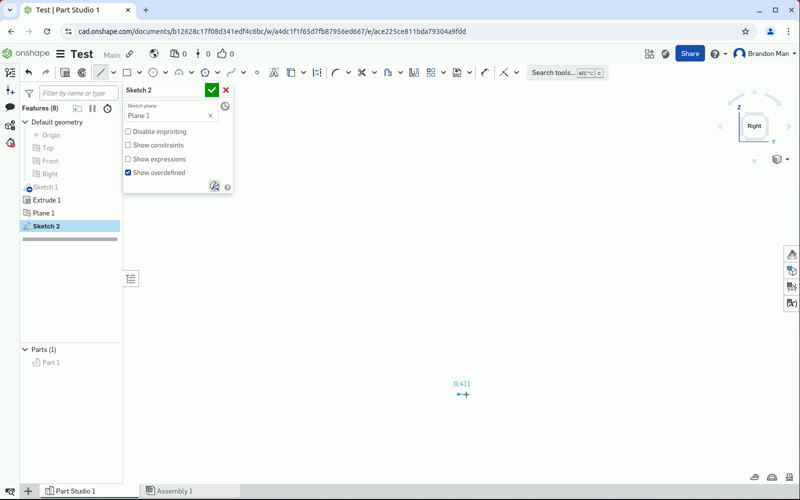
scroll(6)
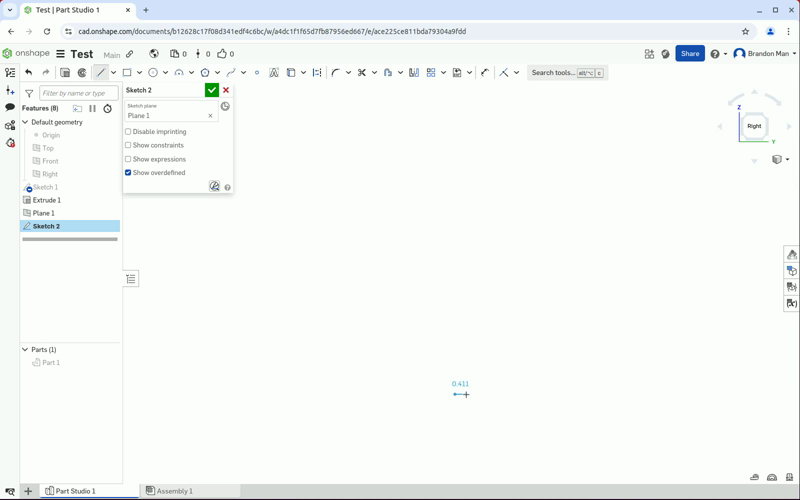
scroll(6)
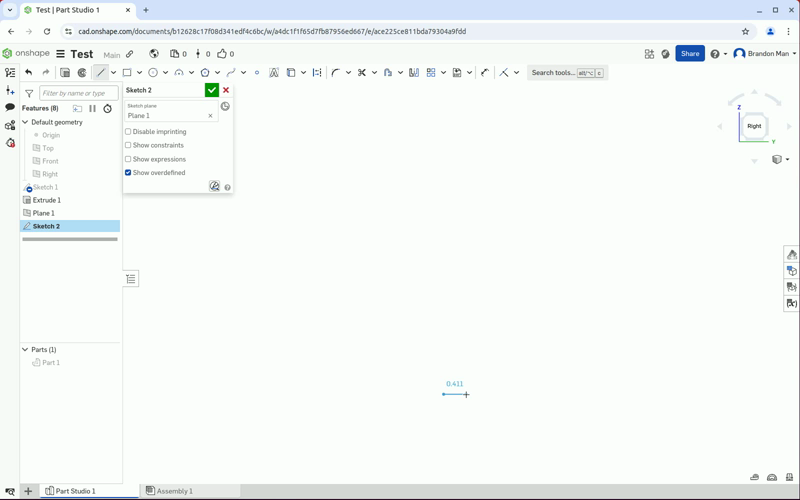
click(466, 394)
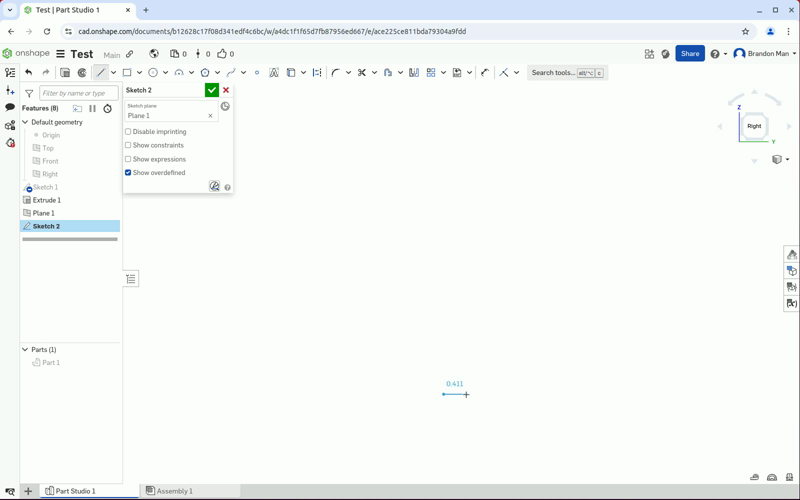
scroll(-6)
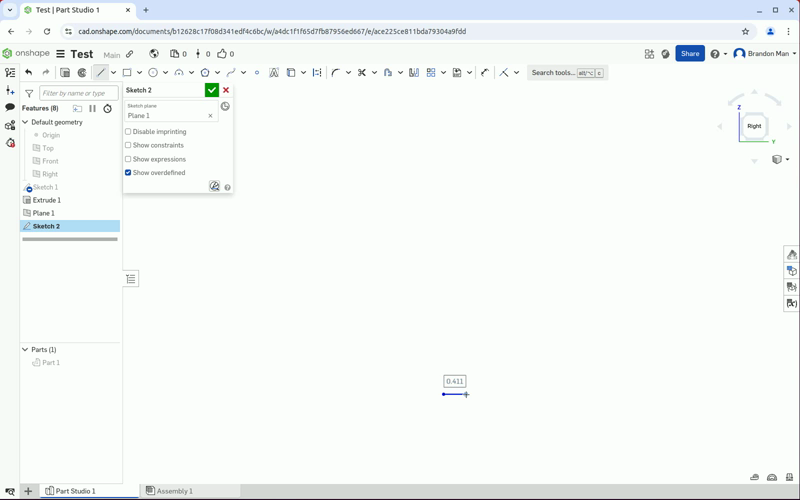
scroll(-6)
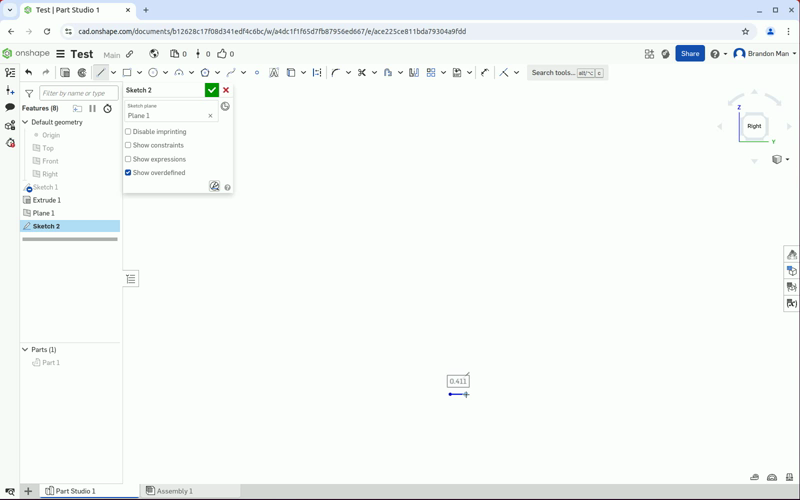
scroll(-6)
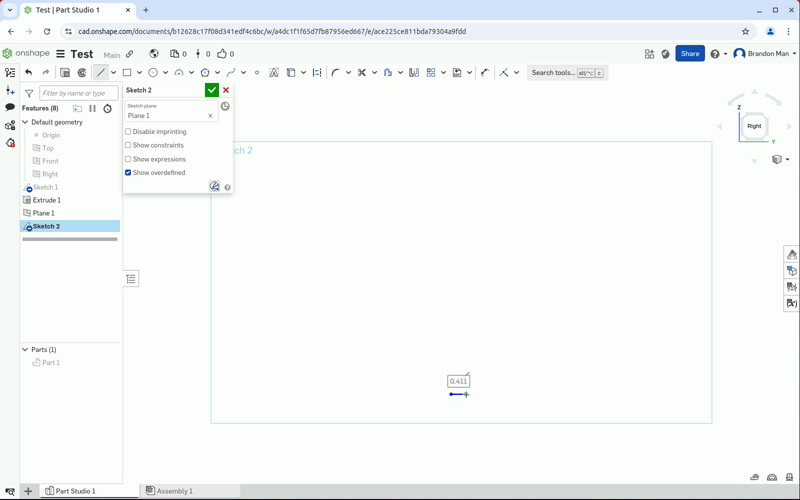
scroll(-6)
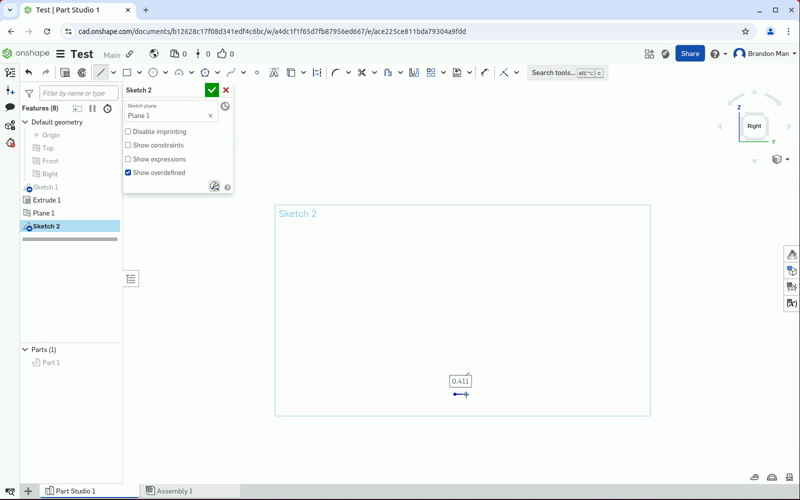
scroll(-6)
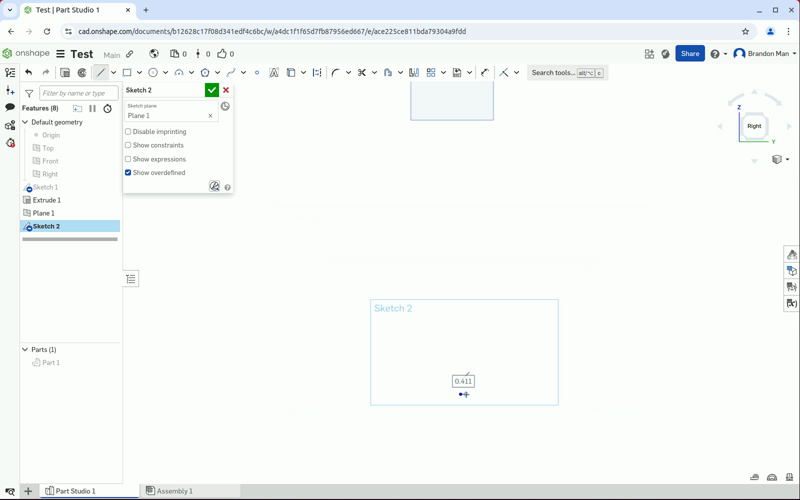
scroll(-6)
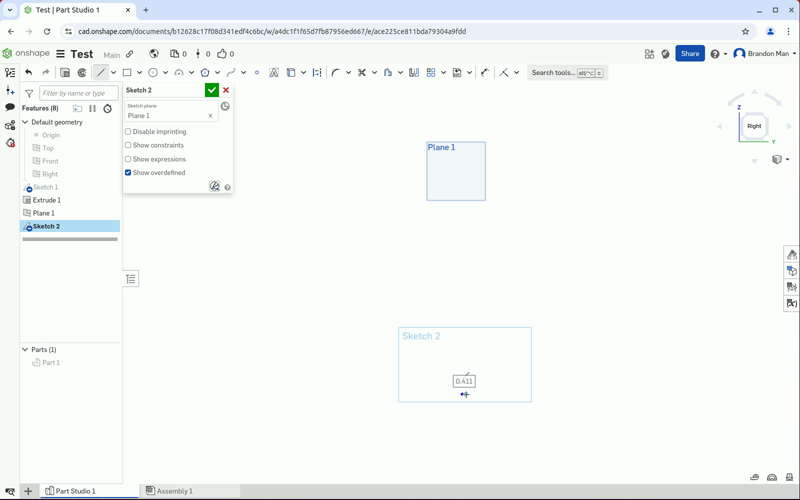
scroll(-6)
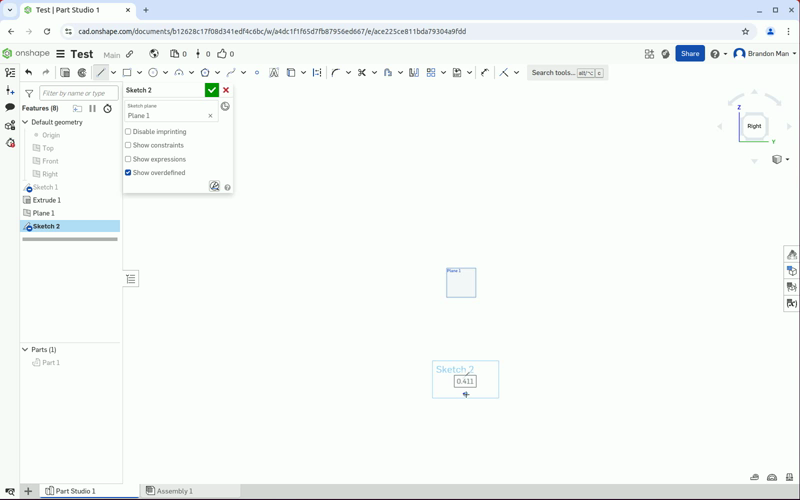
key_up(shift)
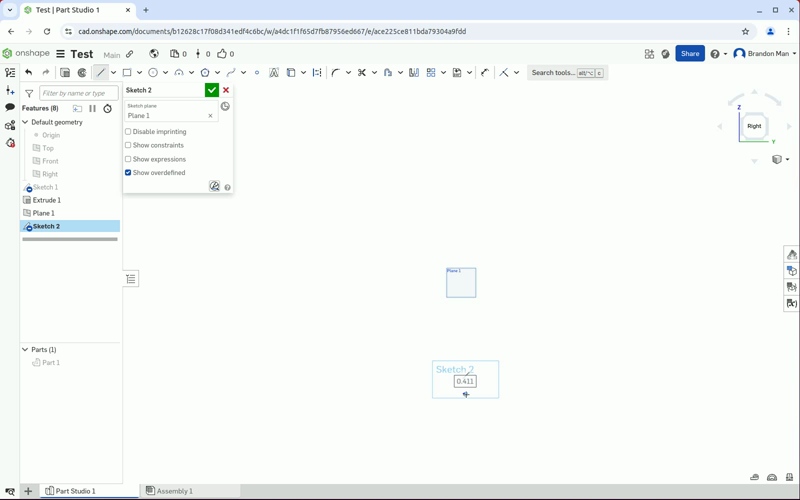
key_down(shift)
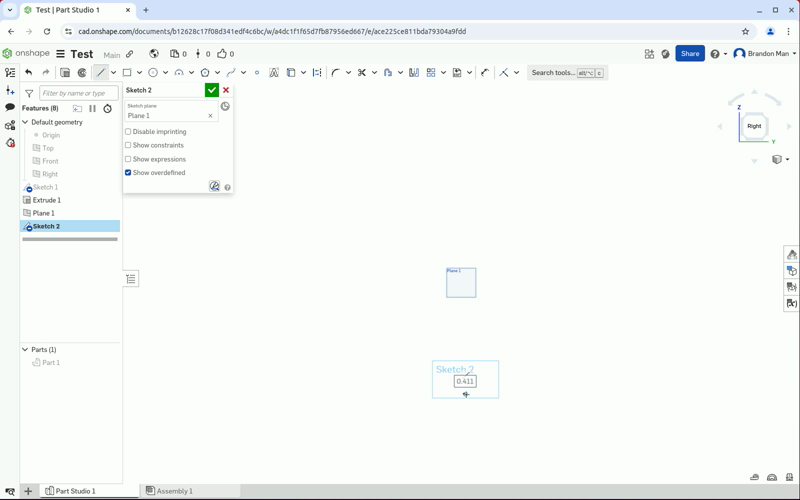
mouse_move(496, 394)
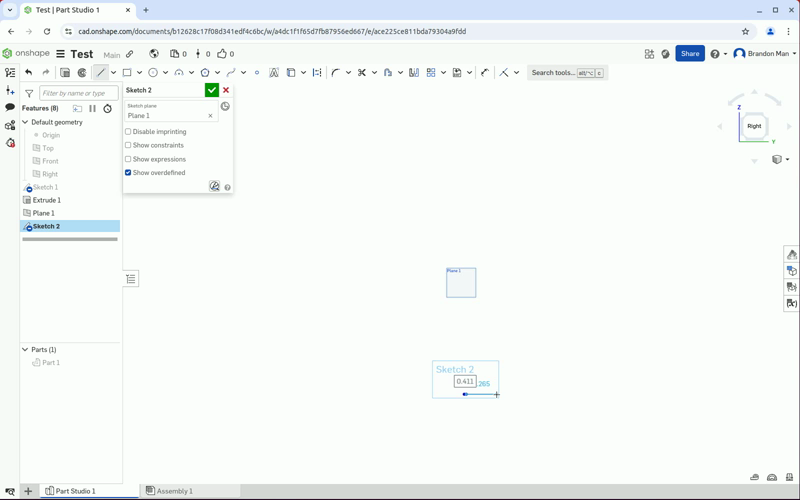
mouse_move(499, 394)
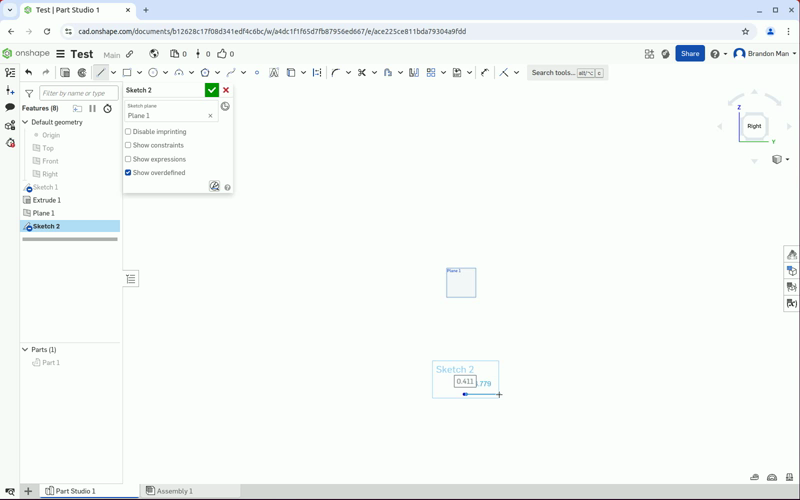
click(499, 394)
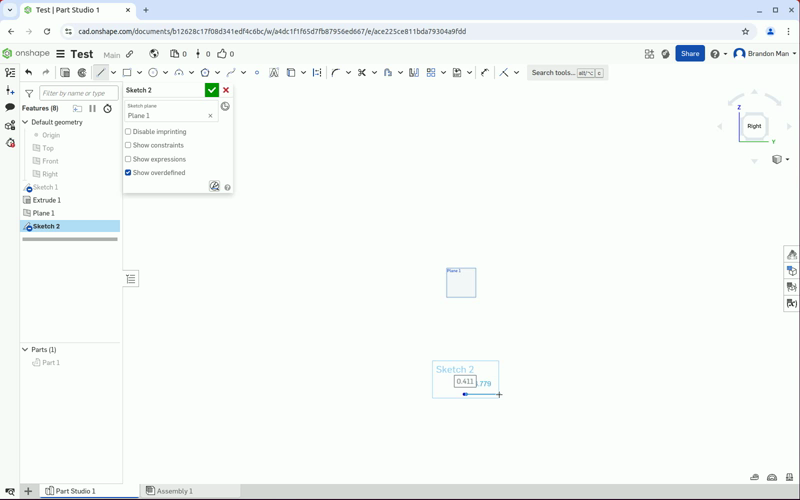
key_up(shift)
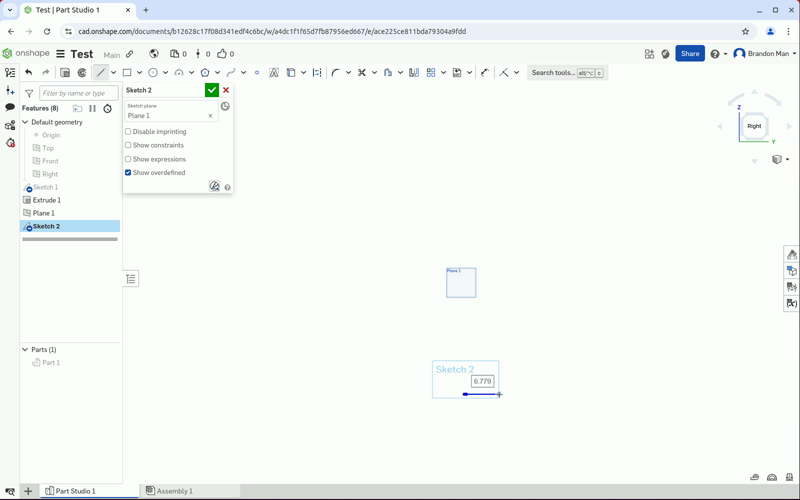
key_down(shift)
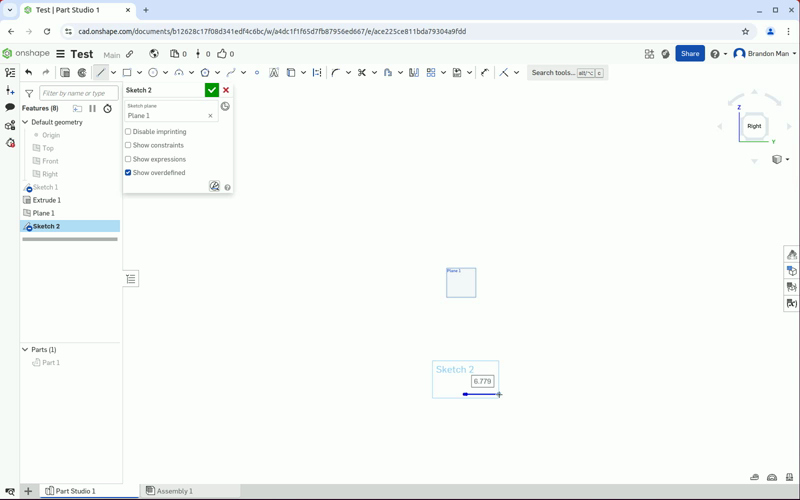
mouse_move(529, 394)
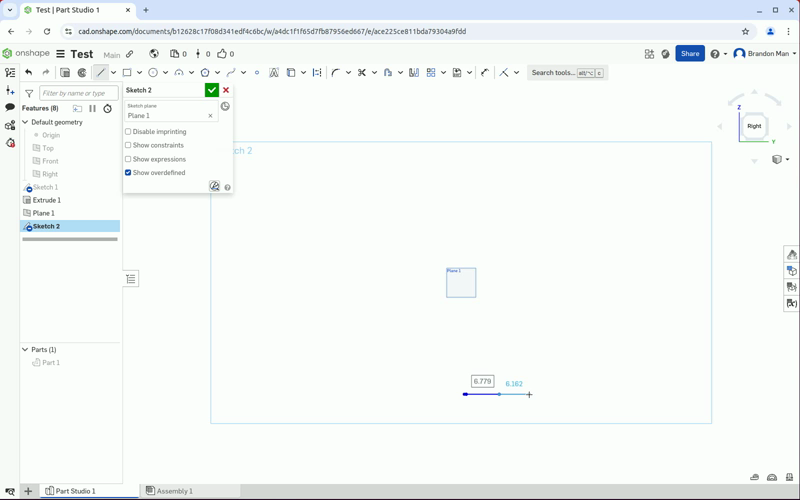
mouse_move(501, 394)
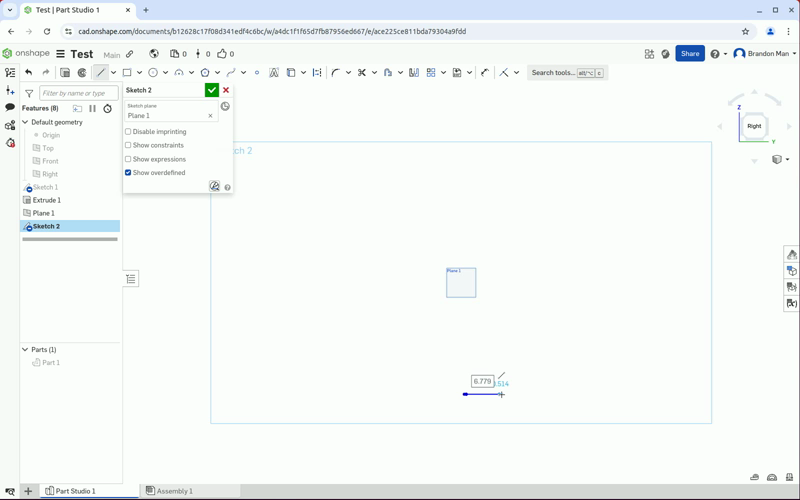
scroll(6)
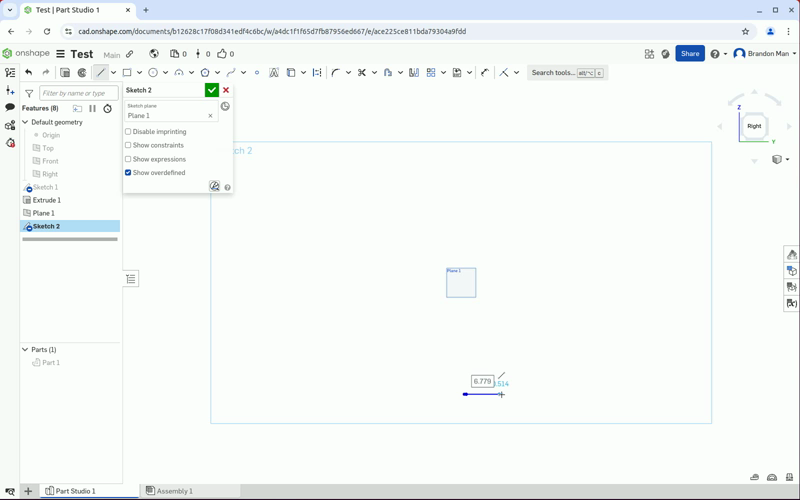
scroll(6)
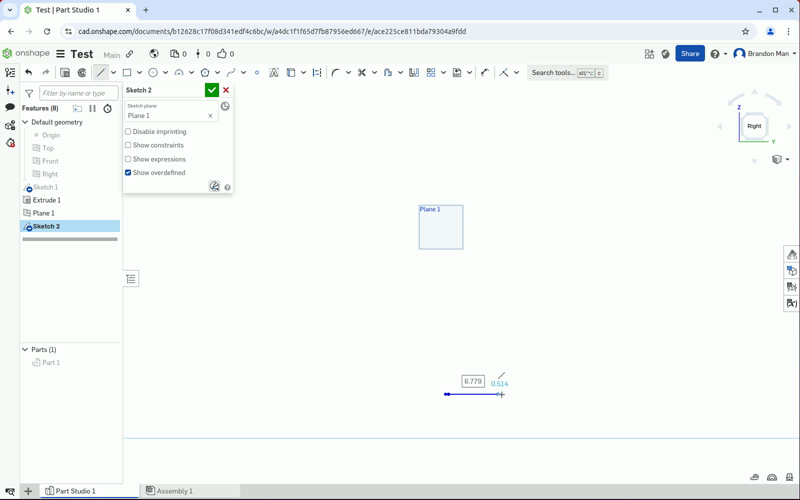
scroll(6)
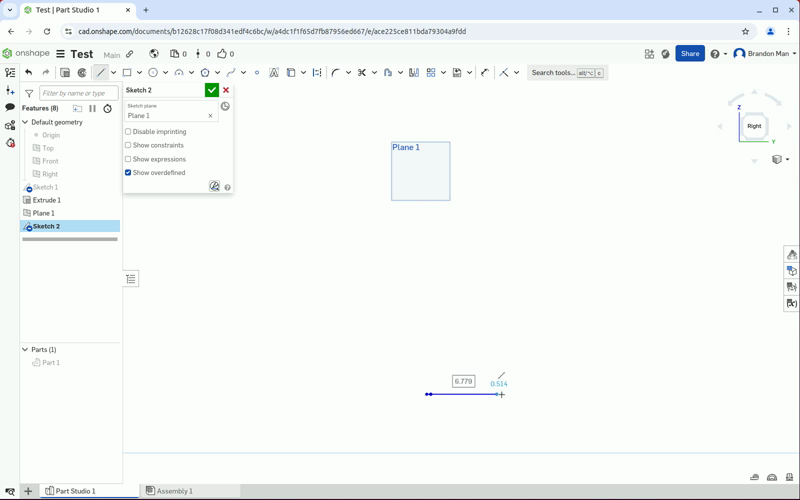
scroll(6)
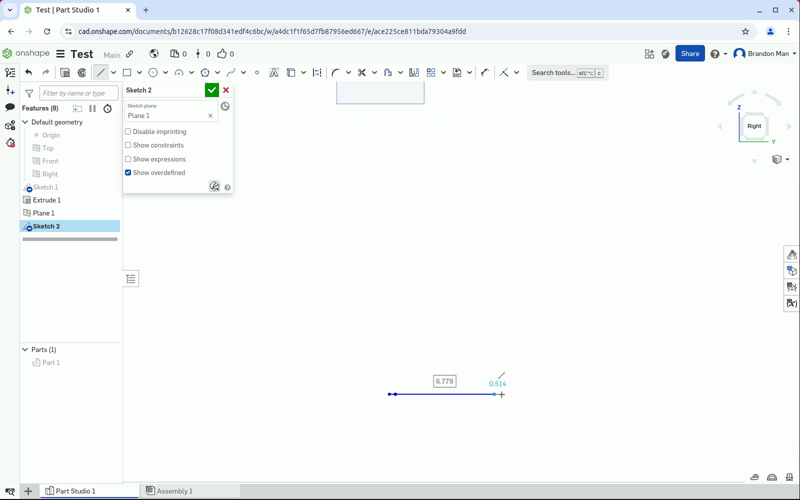
scroll(6)
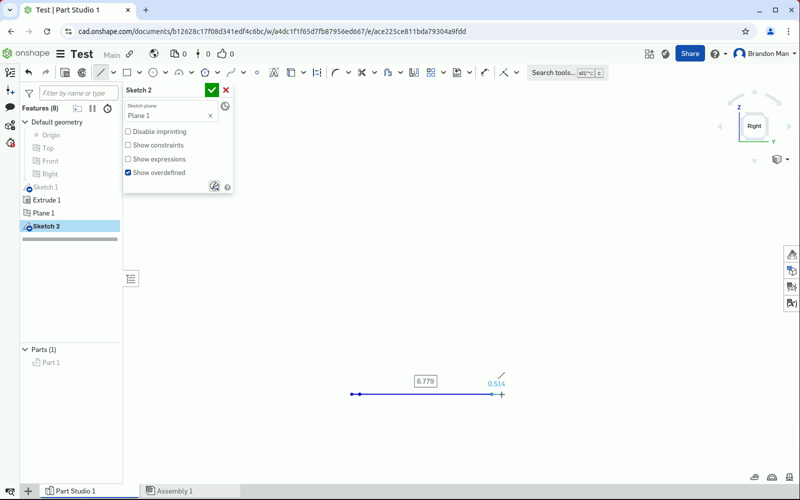
scroll(6)
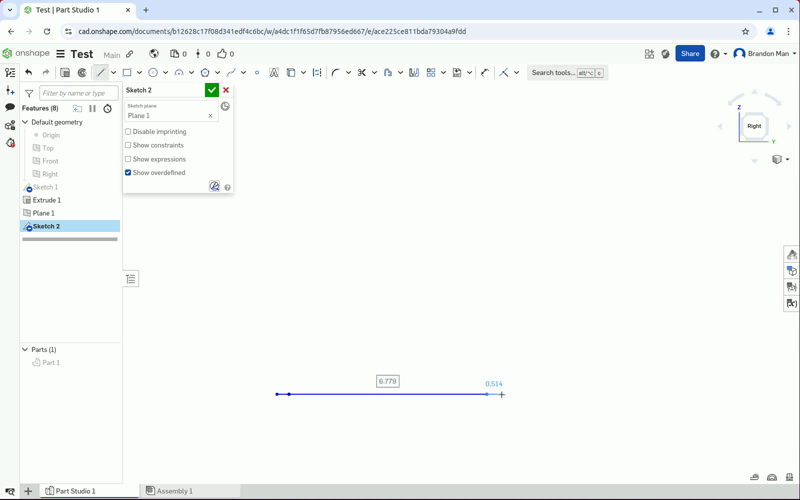
scroll(6)
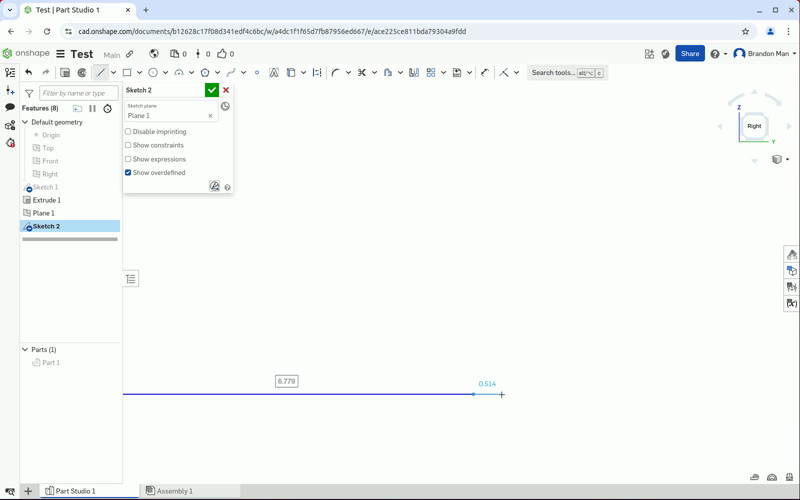
click(501, 394)
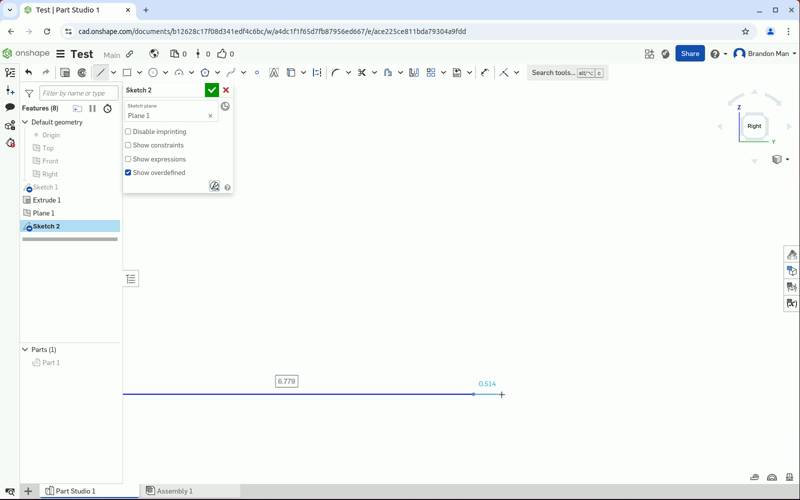
scroll(-6)
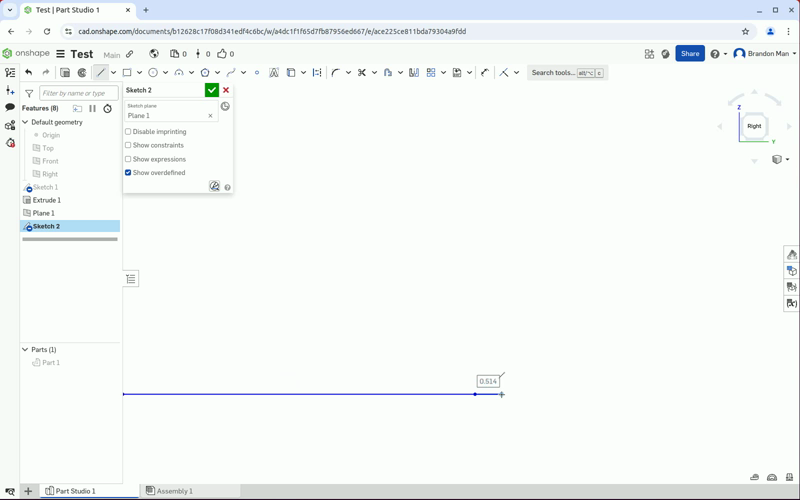
scroll(-6)
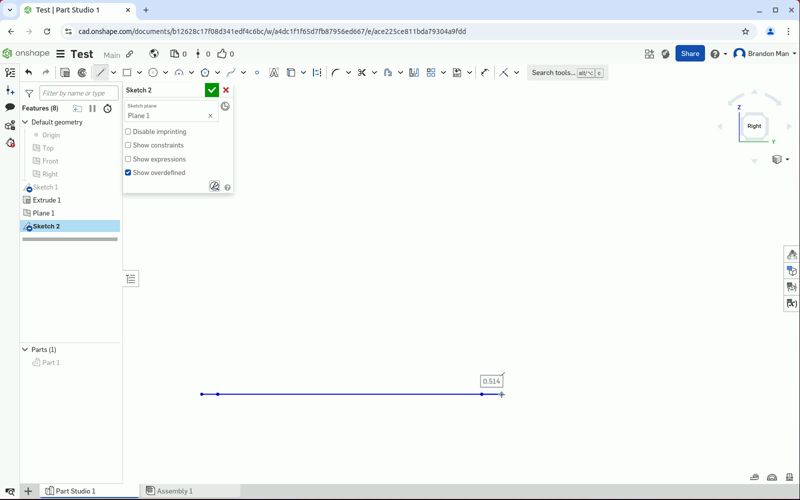
scroll(-6)
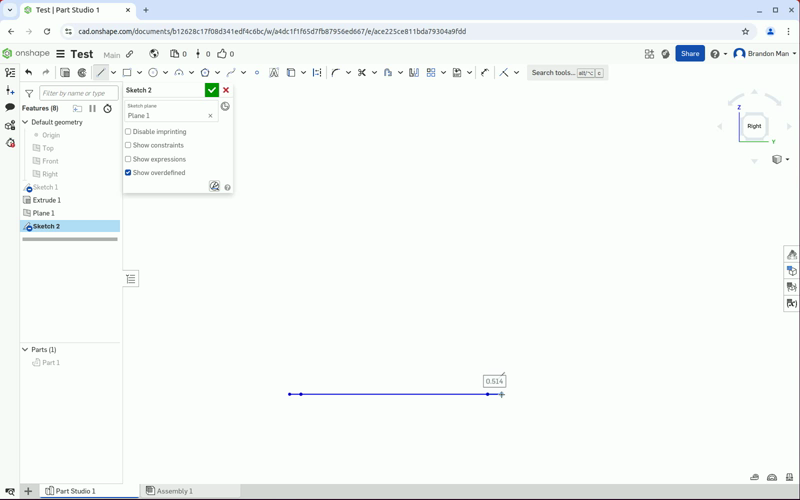
scroll(-6)
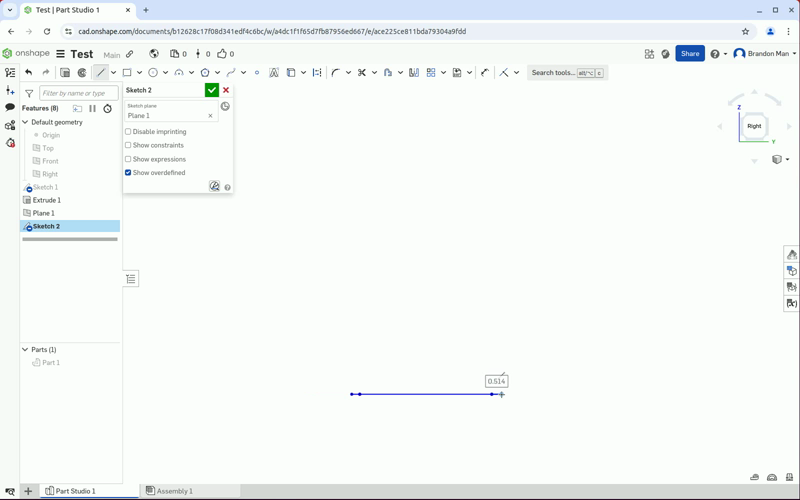
scroll(-6)
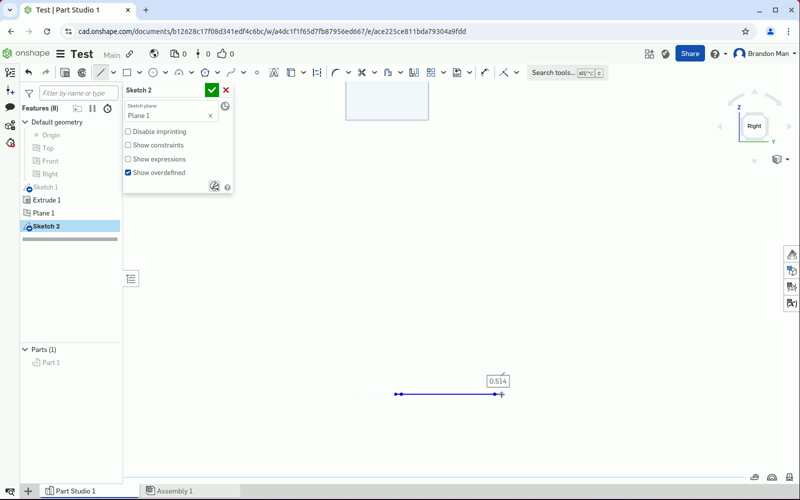
scroll(-6)
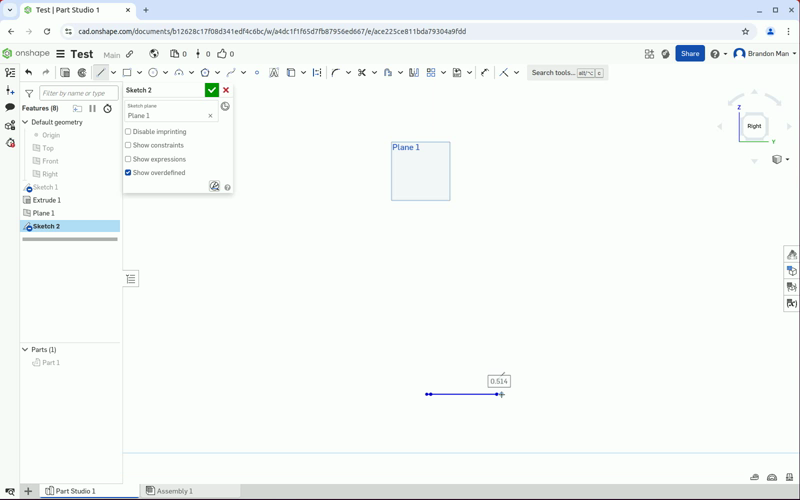
scroll(-6)
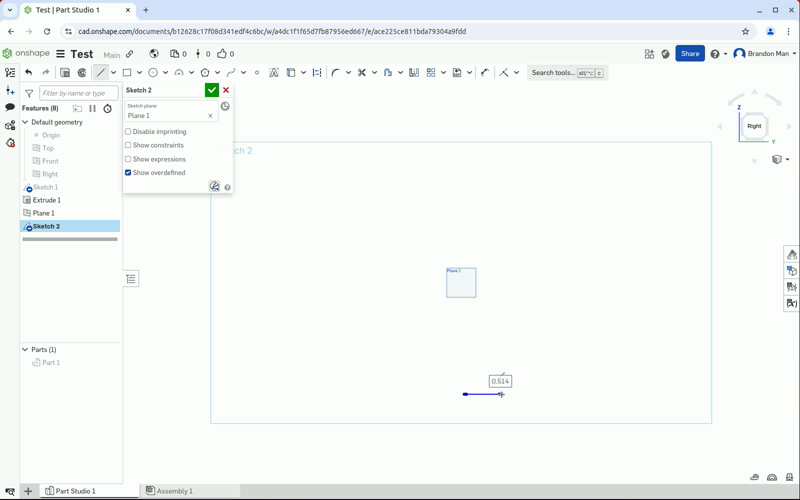
key_up(shift)
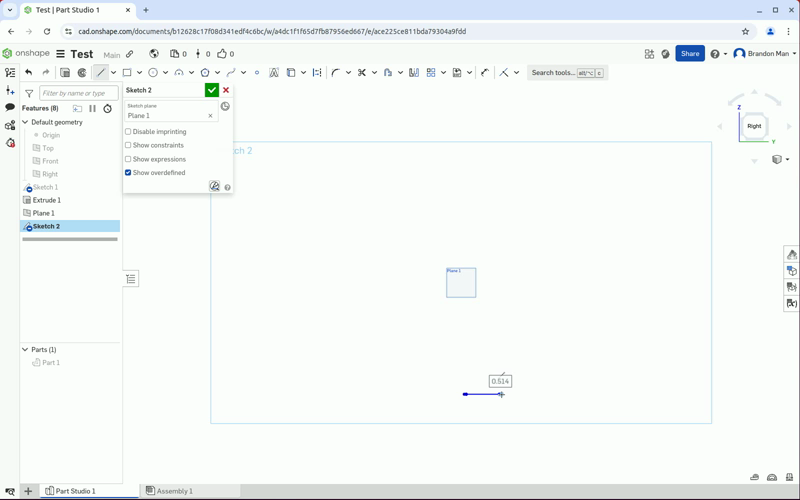
key_down(shift)
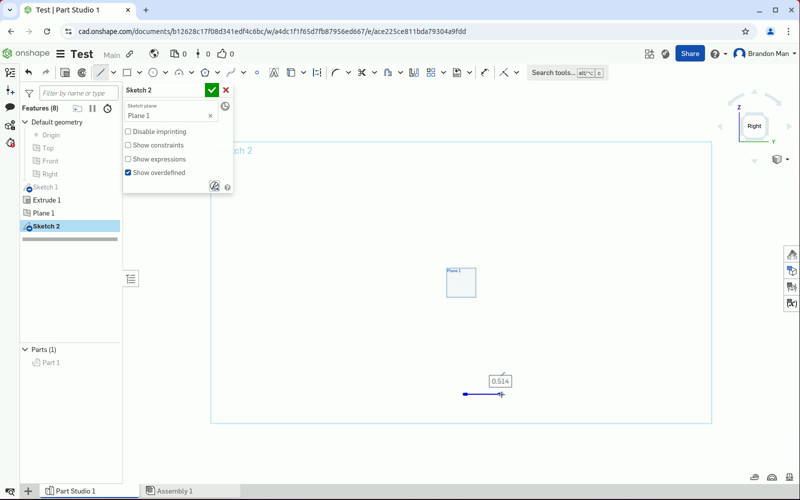
mouse_move(501, 172)
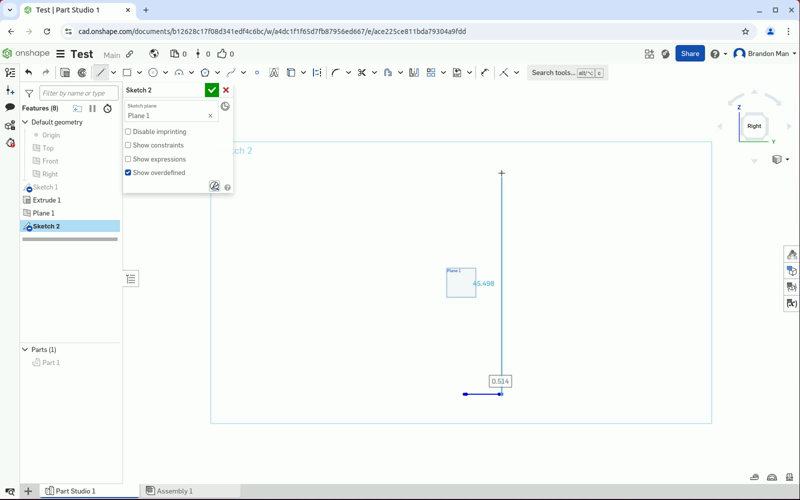
click(501, 172)
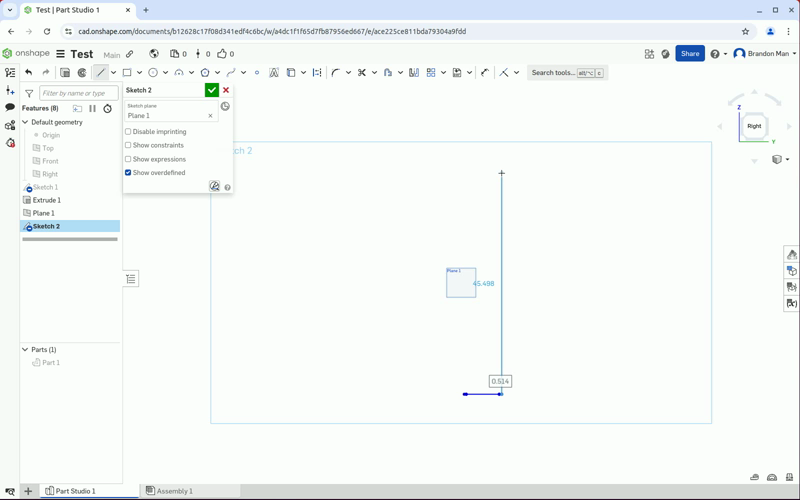
key_up(shift)
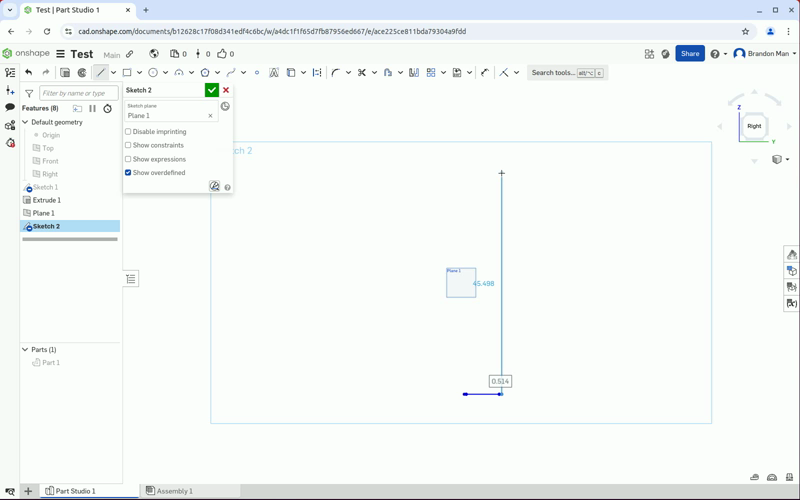
key_down(shift)
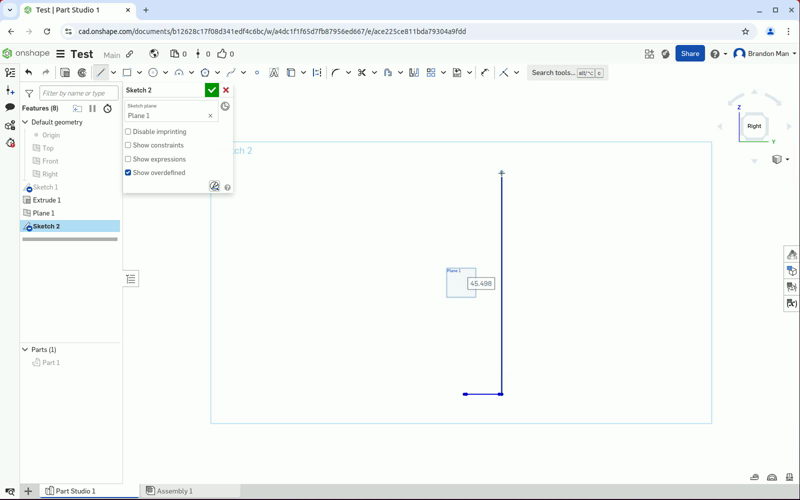
mouse_move(531, 172)
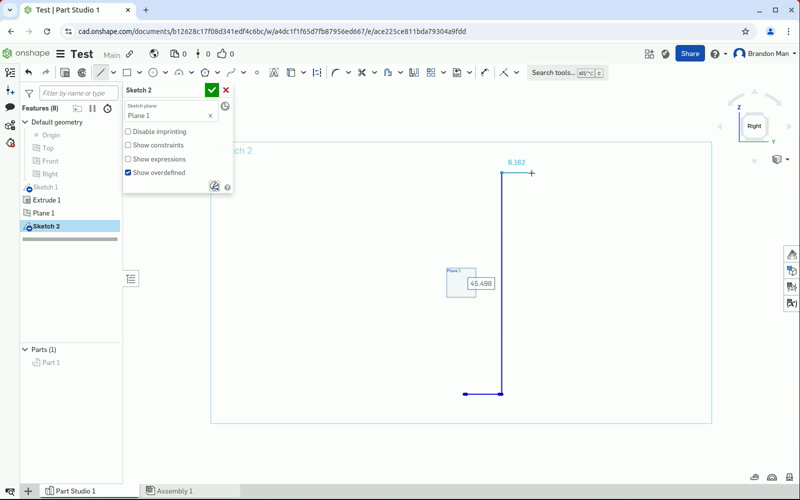
mouse_move(499, 172)
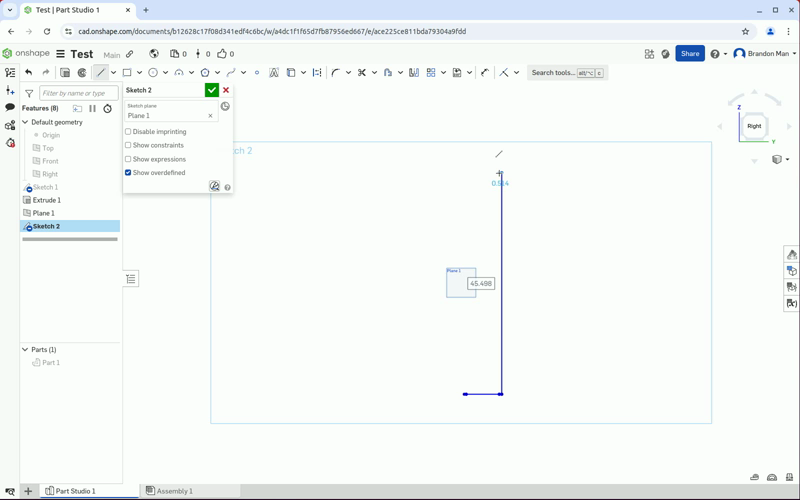
scroll(6)
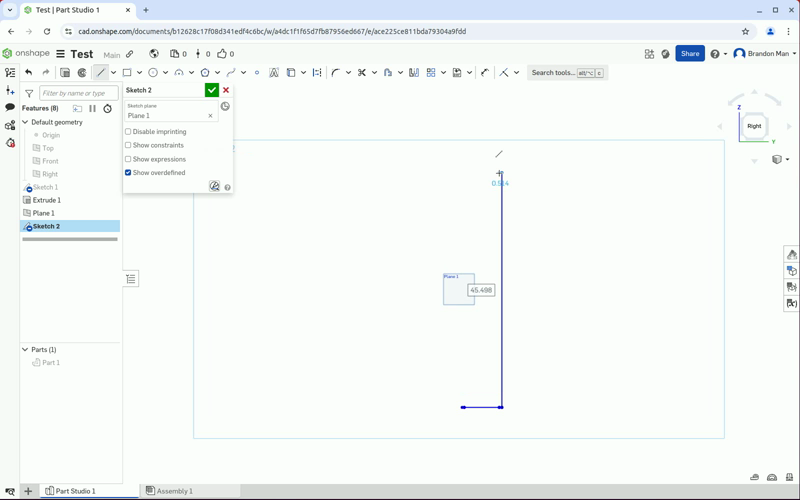
scroll(6)
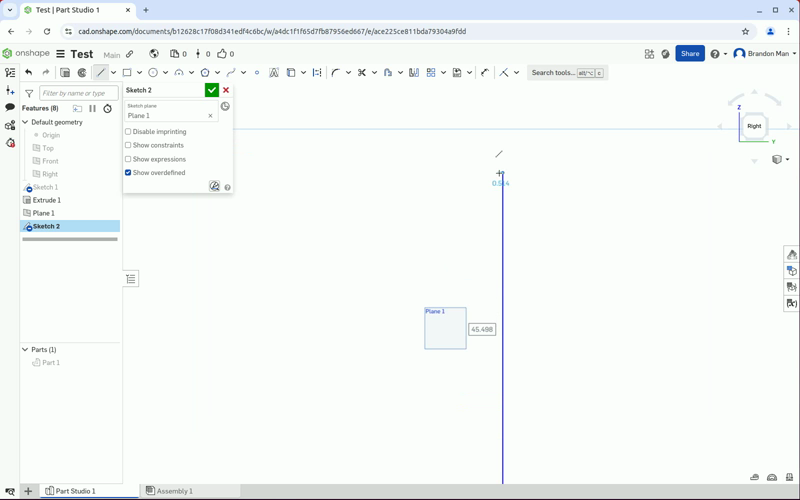
scroll(6)
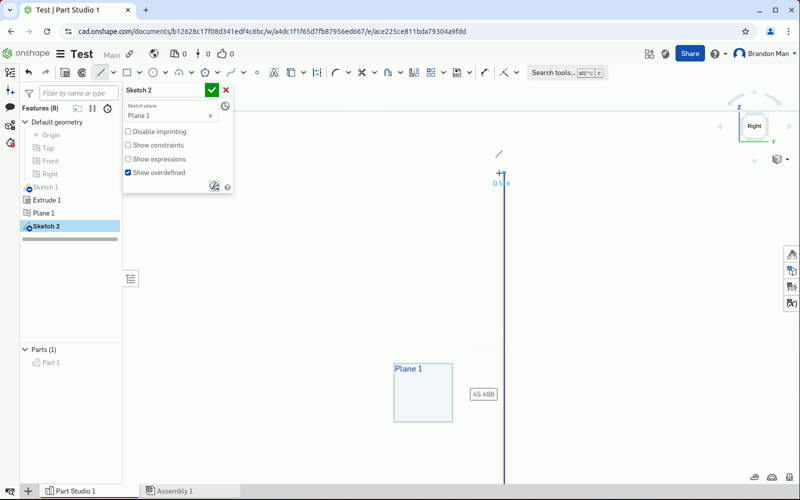
scroll(6)
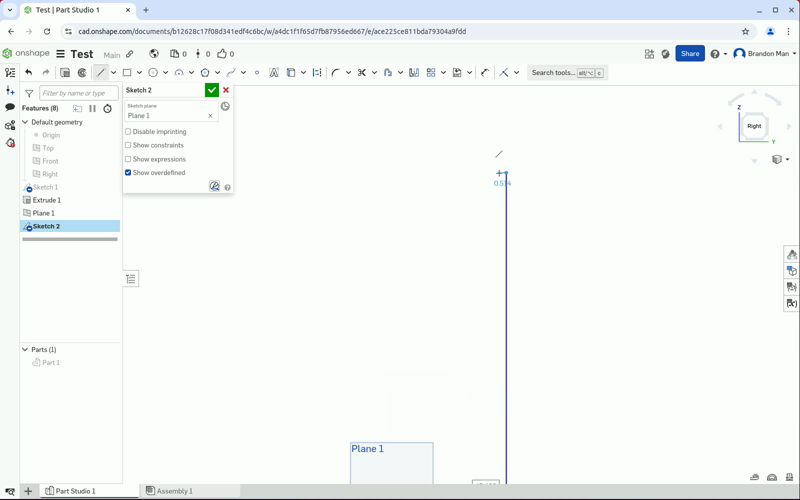
scroll(6)
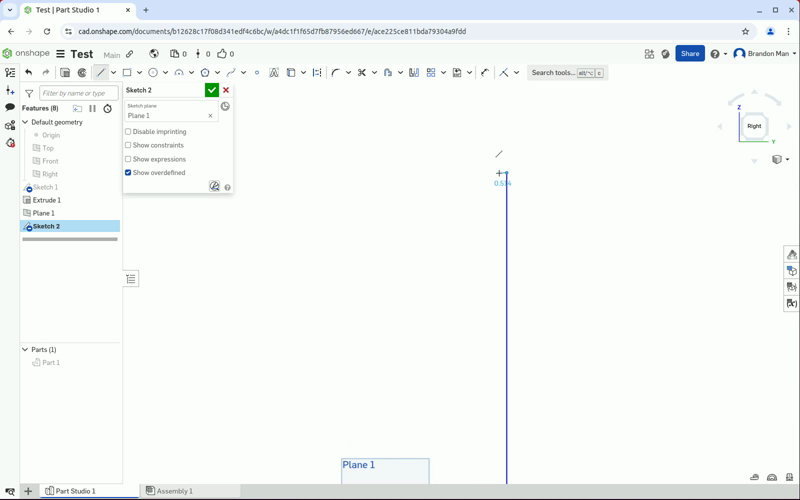
scroll(6)
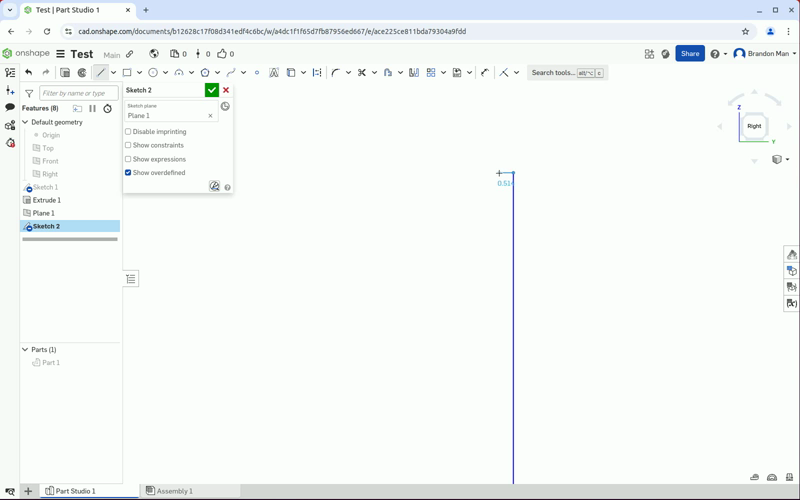
scroll(6)
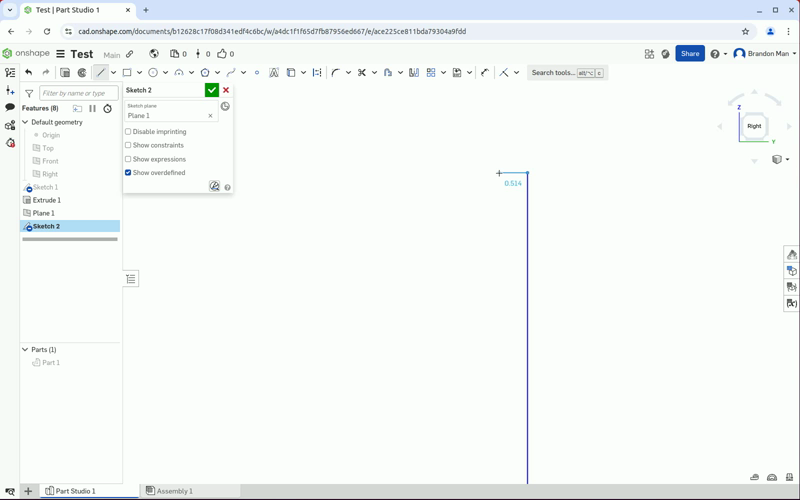
click(499, 172)
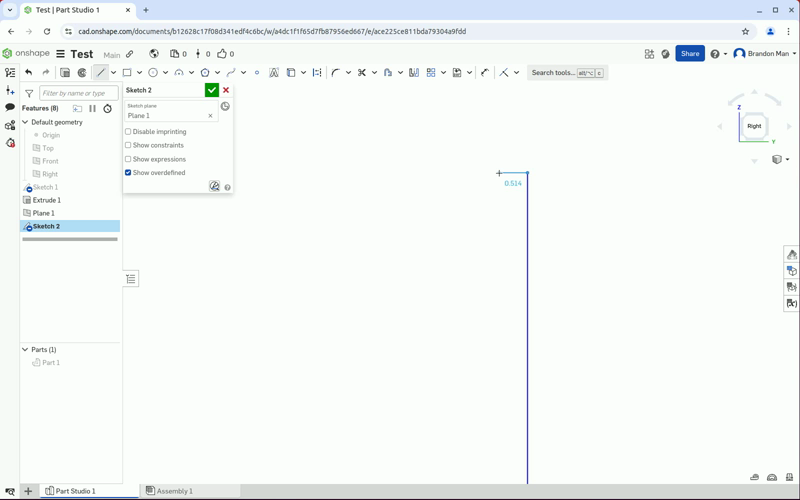
scroll(-6)
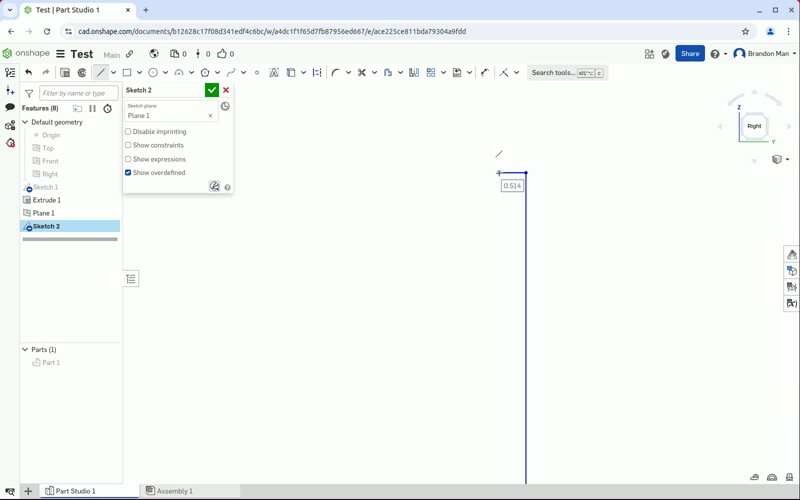
scroll(-6)
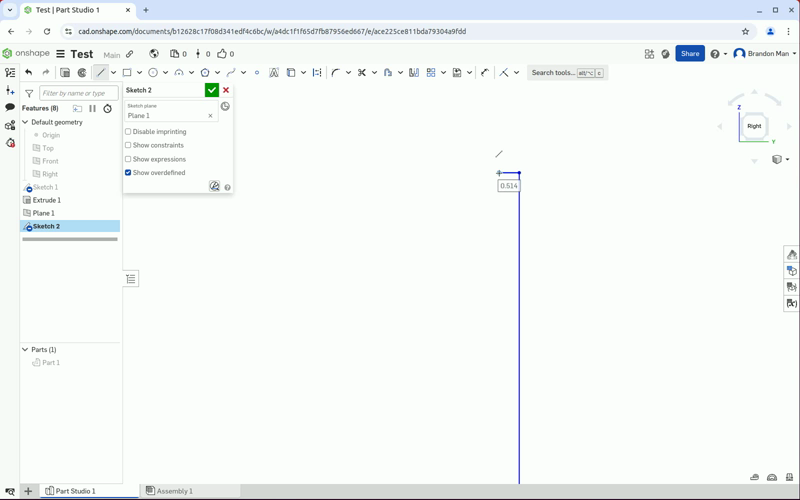
scroll(-6)
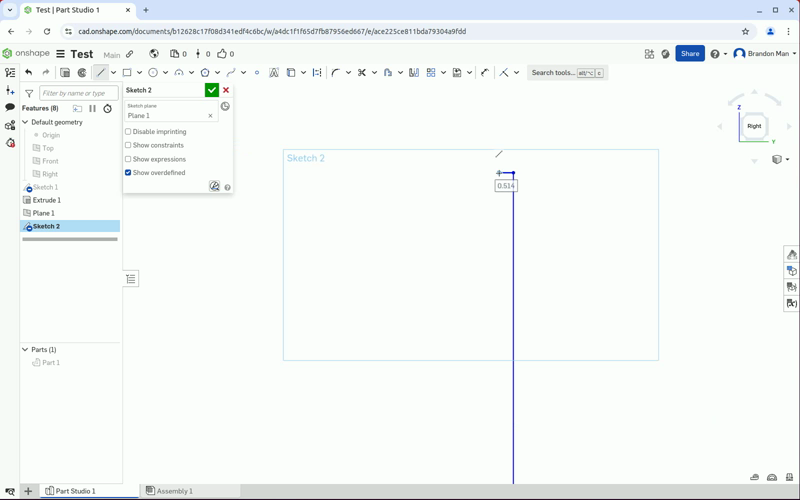
scroll(-6)
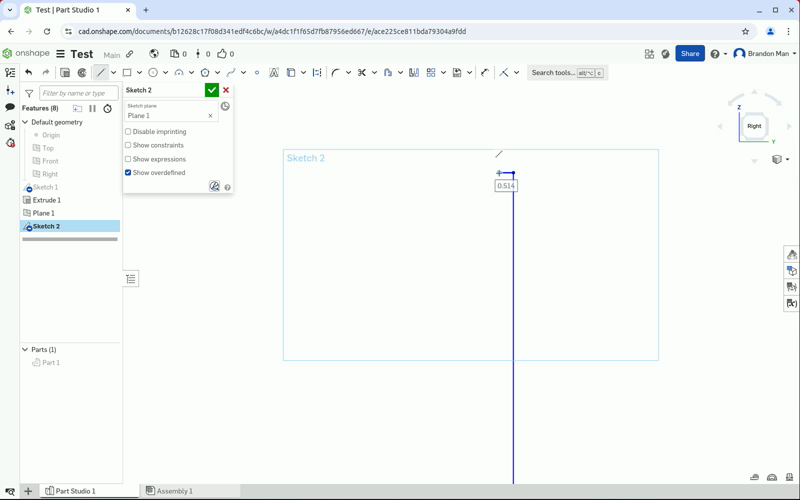
scroll(-6)
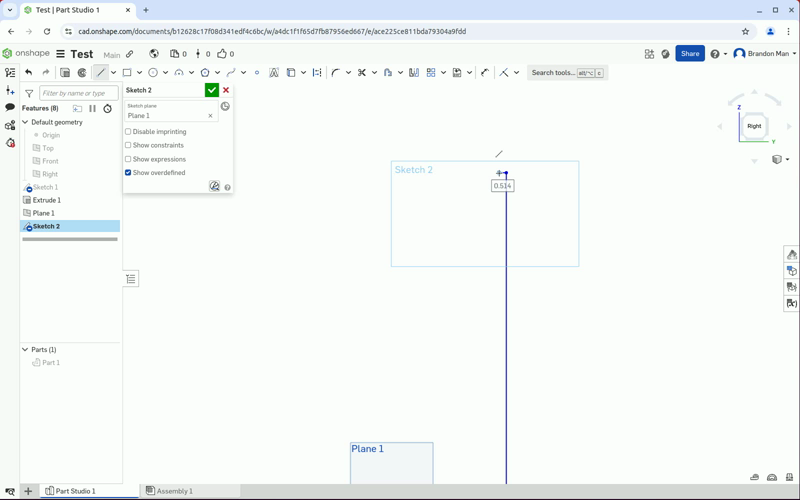
scroll(-6)
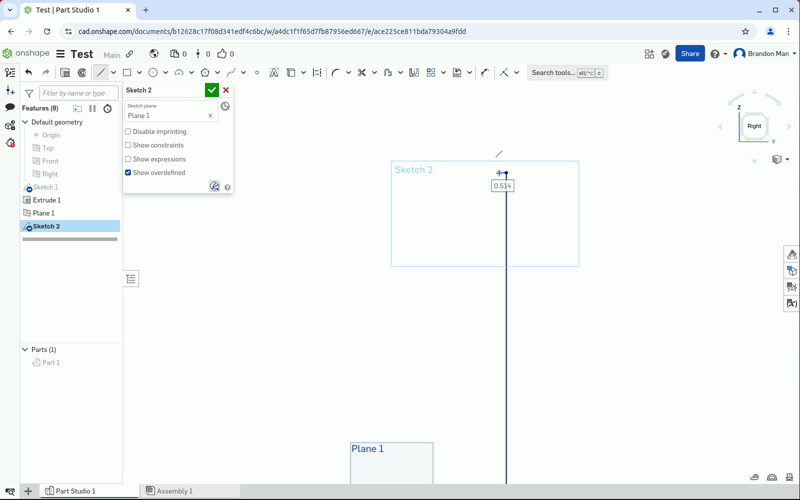
scroll(-6)
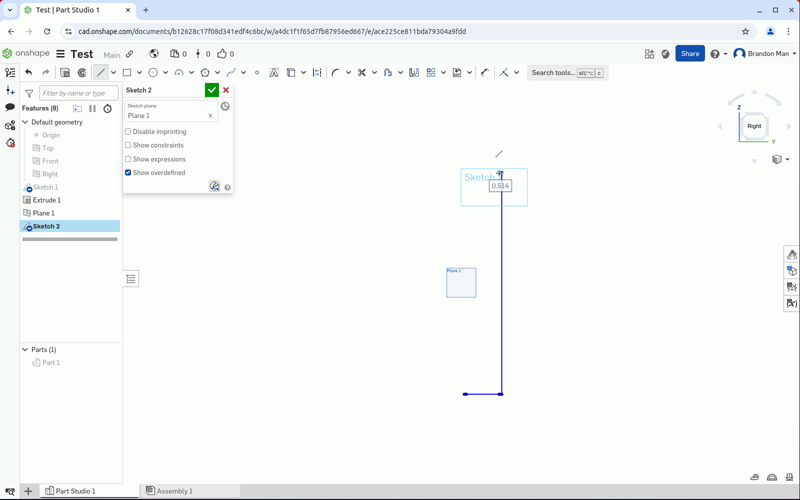
key_up(shift)
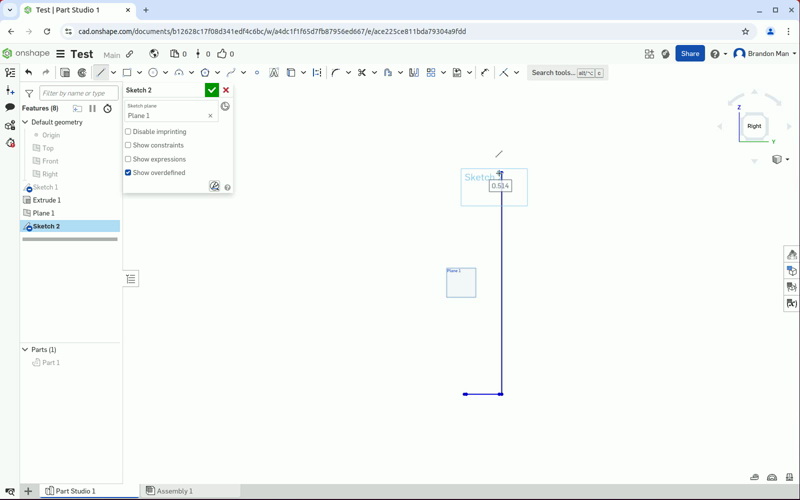
key_down(shift)
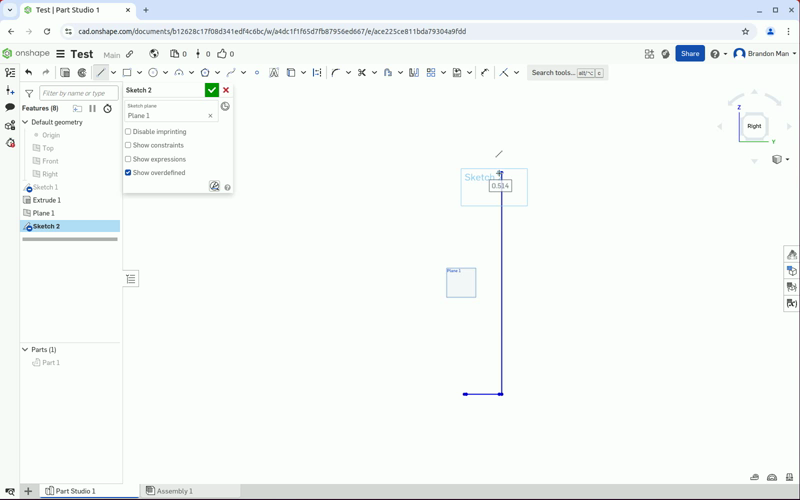
mouse_move(529, 172)
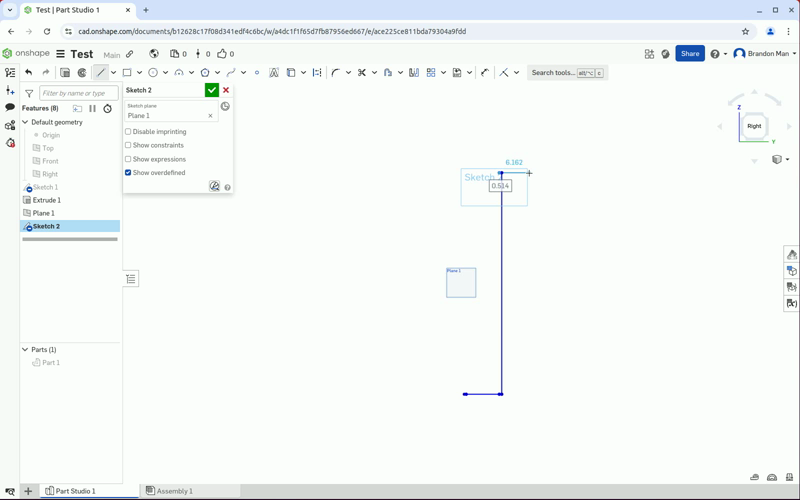
mouse_move(466, 172)
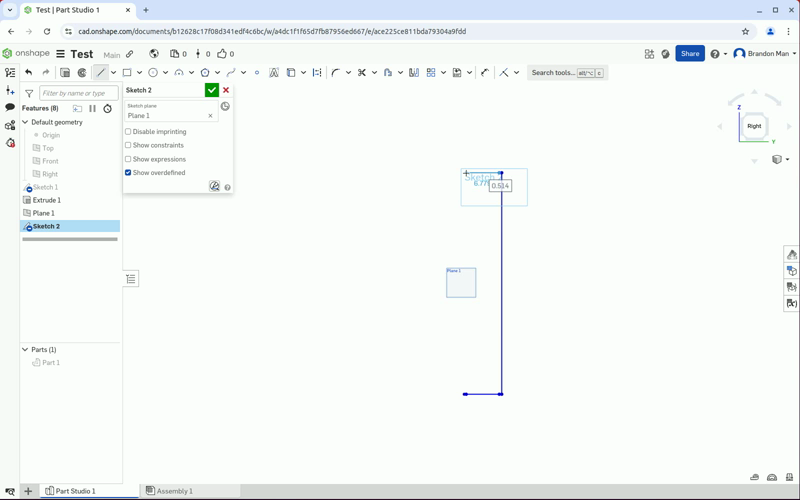
click(466, 172)
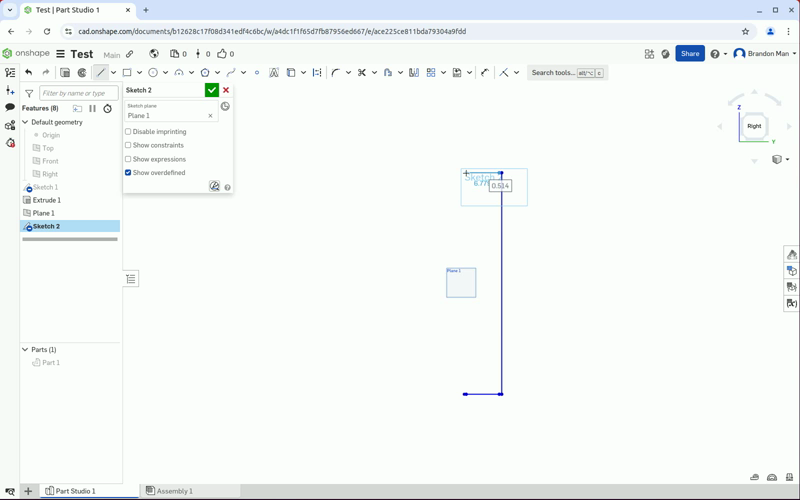
key_up(shift)
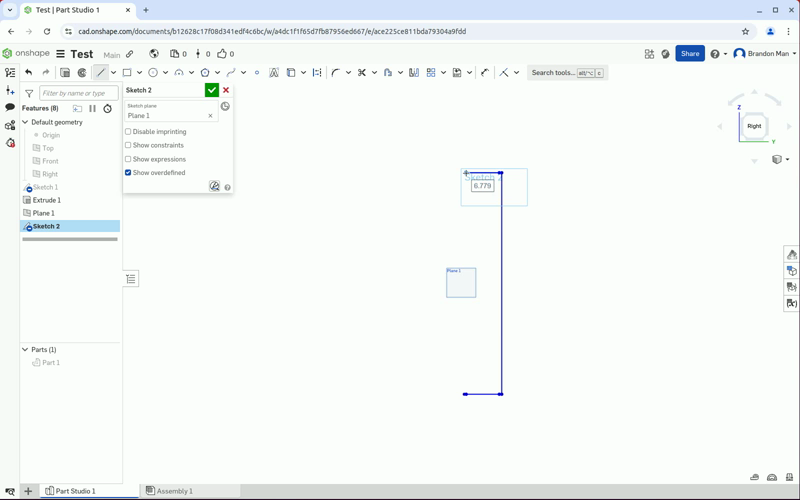
key_down(shift)
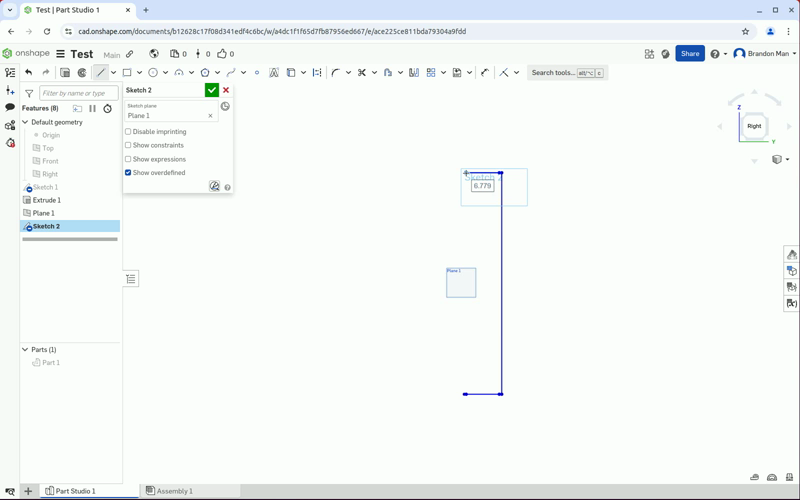
mouse_move(496, 172)
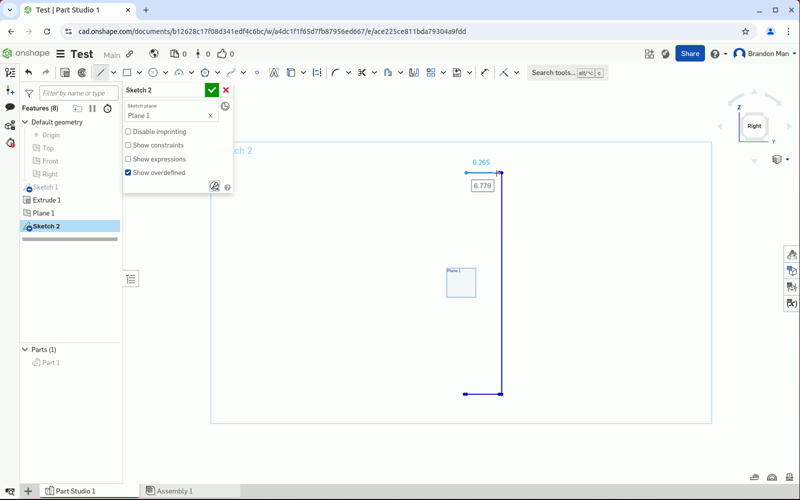
mouse_move(464, 172)
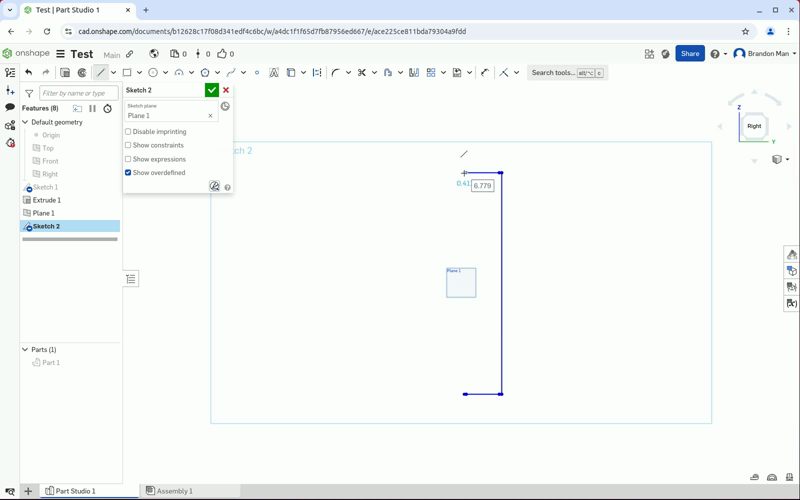
scroll(6)
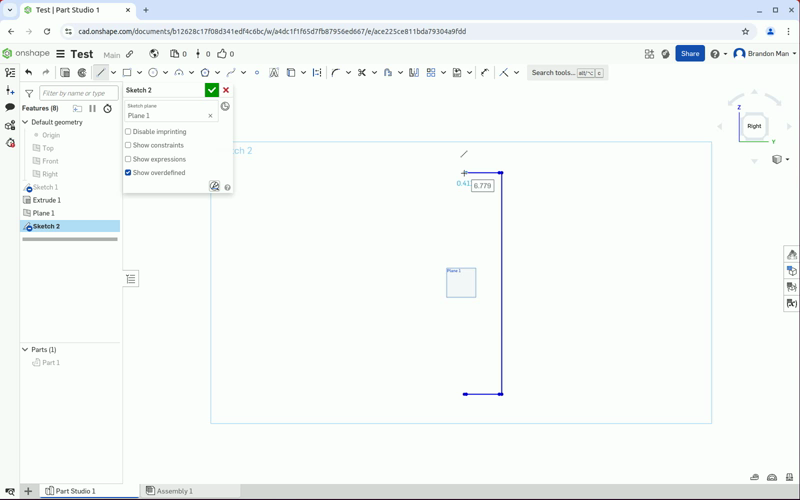
scroll(6)
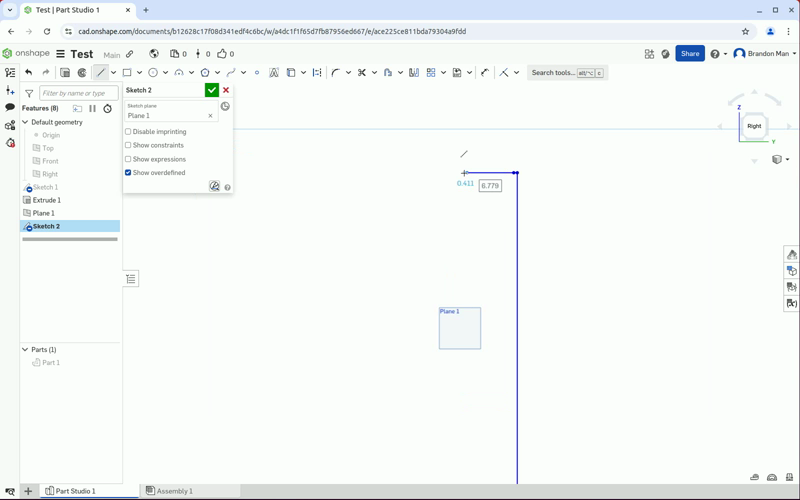
scroll(6)
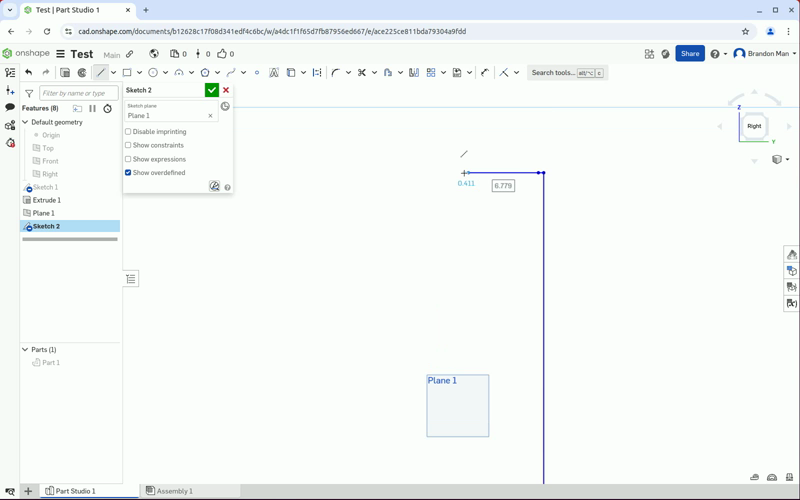
scroll(6)
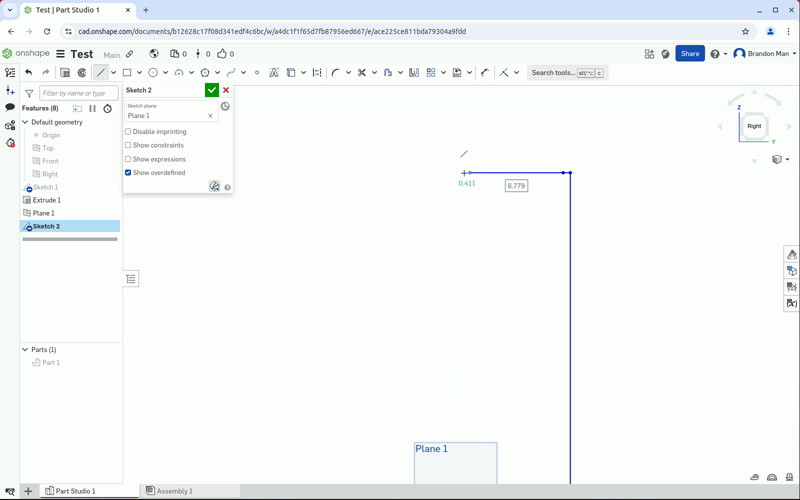
scroll(6)
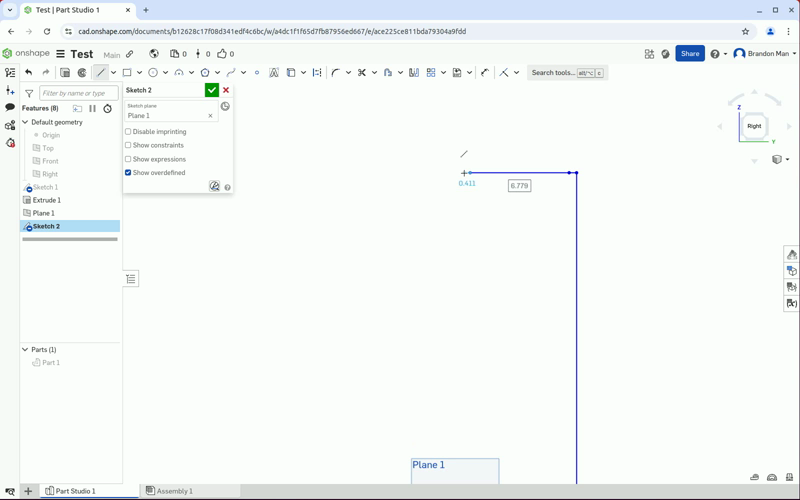
scroll(6)
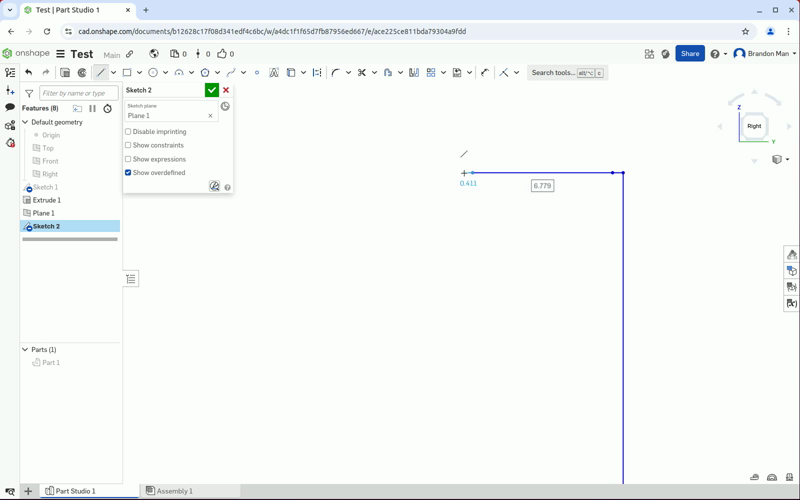
scroll(6)
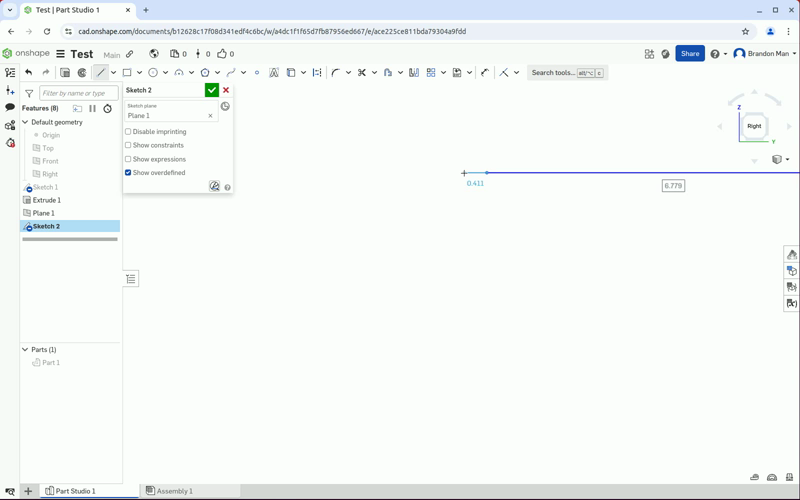
click(464, 172)
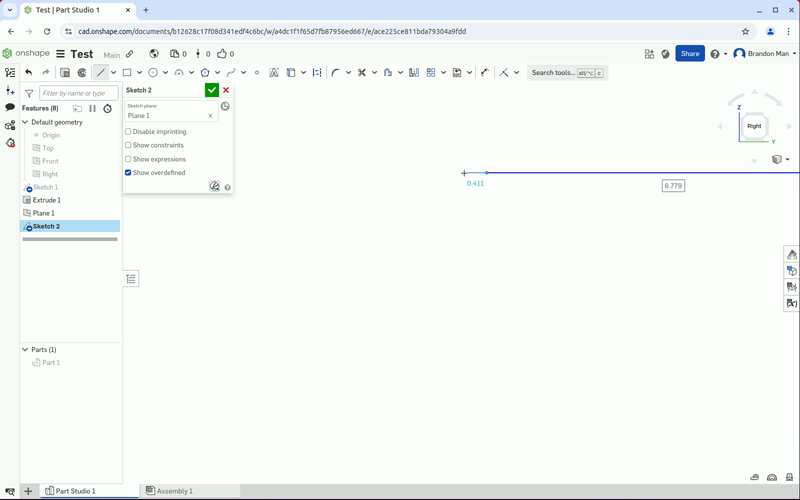
scroll(-6)
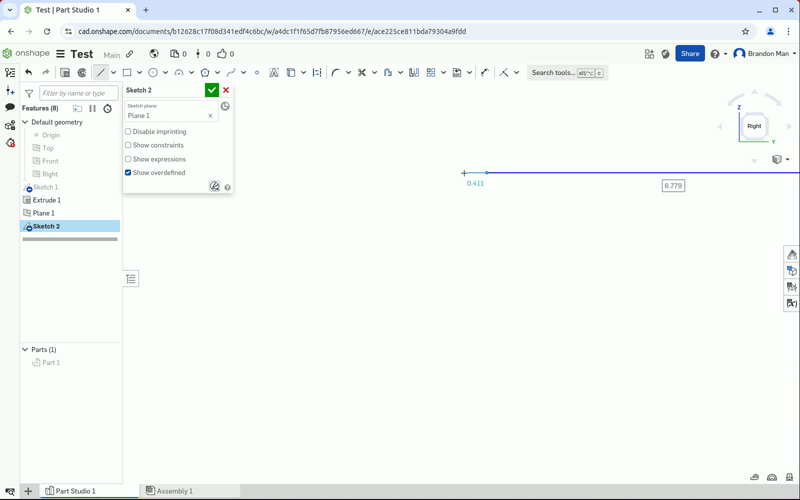
scroll(-6)
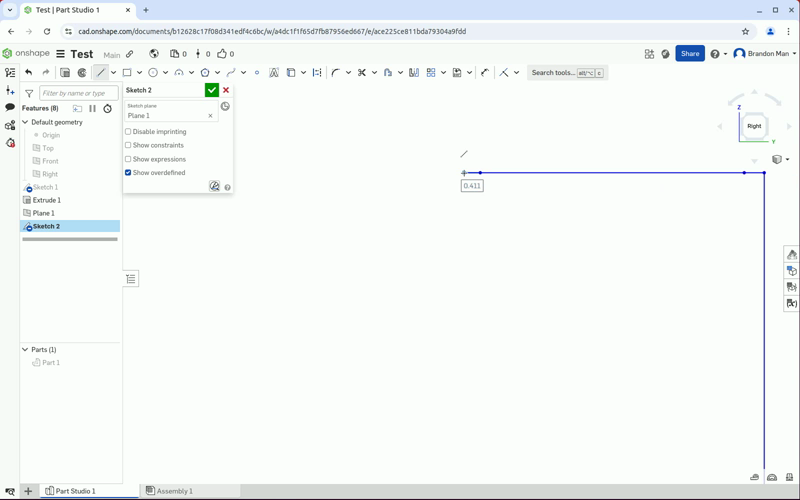
scroll(-6)
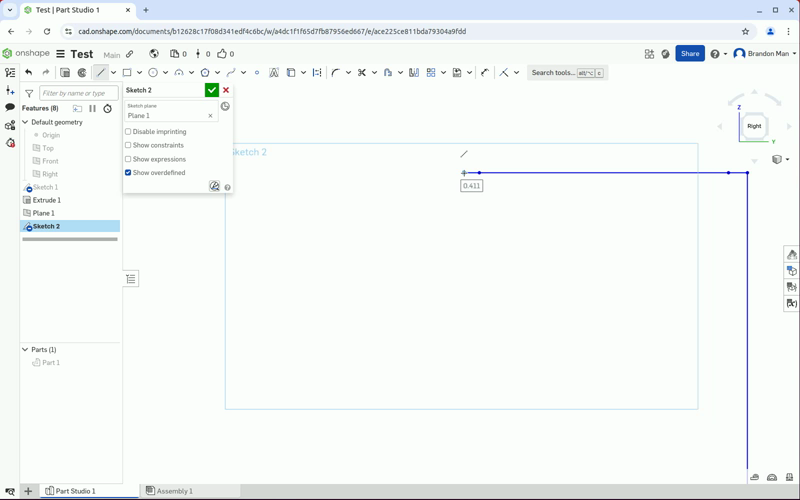
scroll(-6)
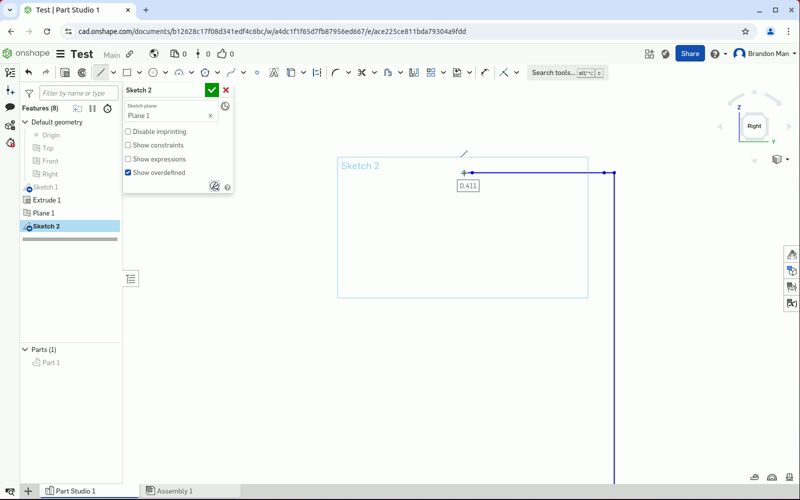
scroll(-6)
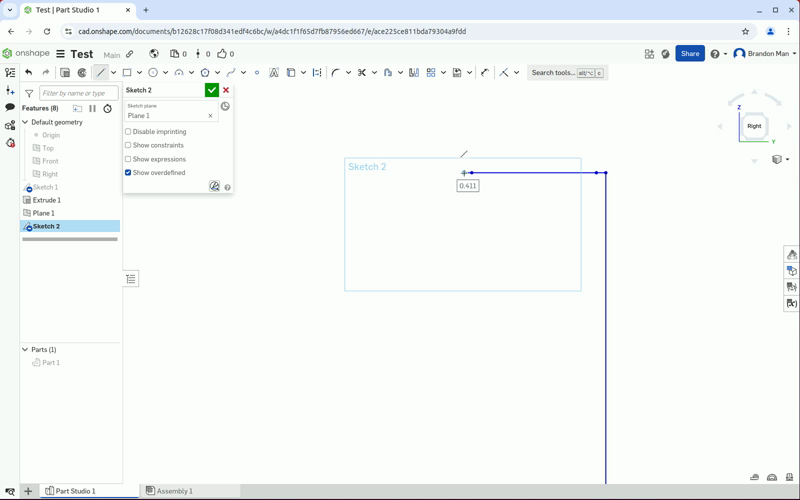
scroll(-6)
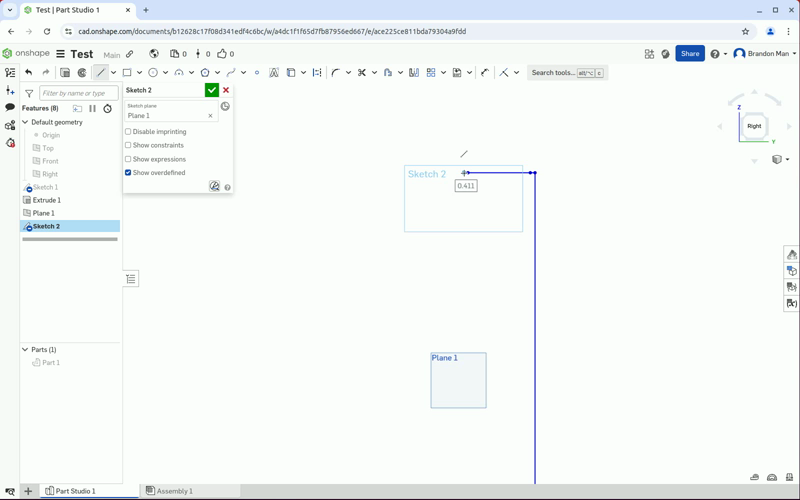
scroll(-6)
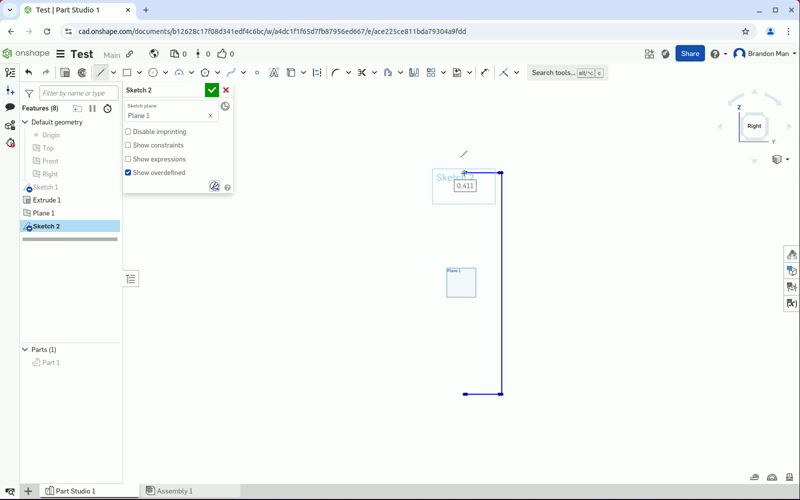
key_up(shift)
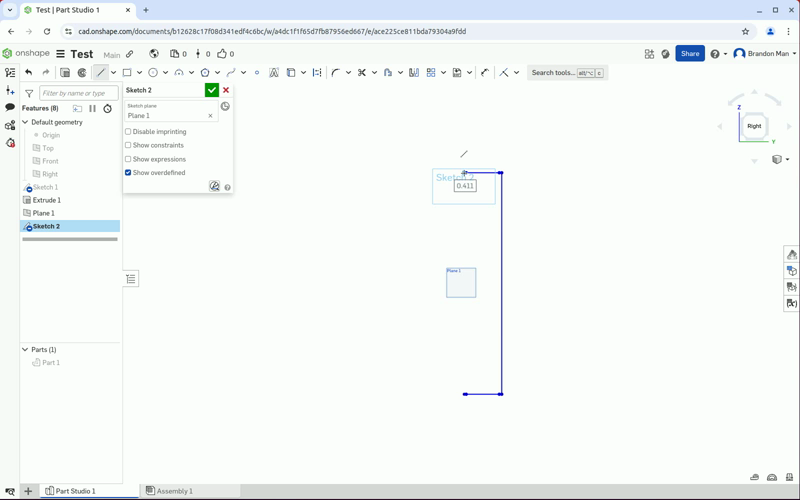
key_down(shift)
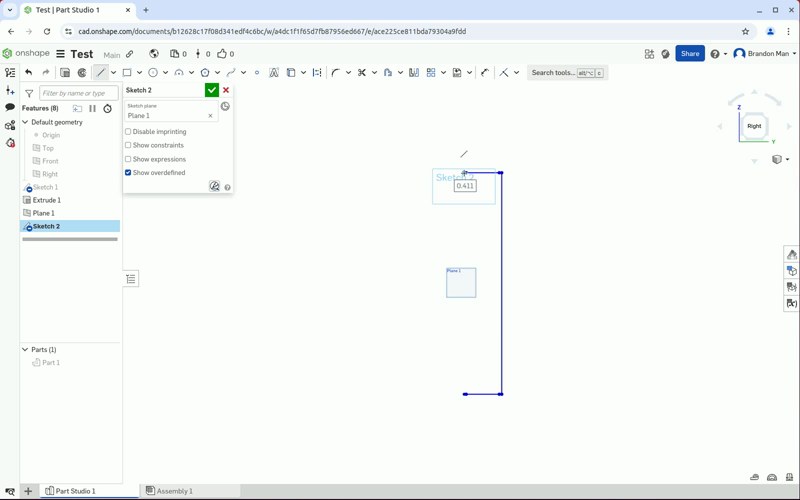
mouse_move(464, 394)
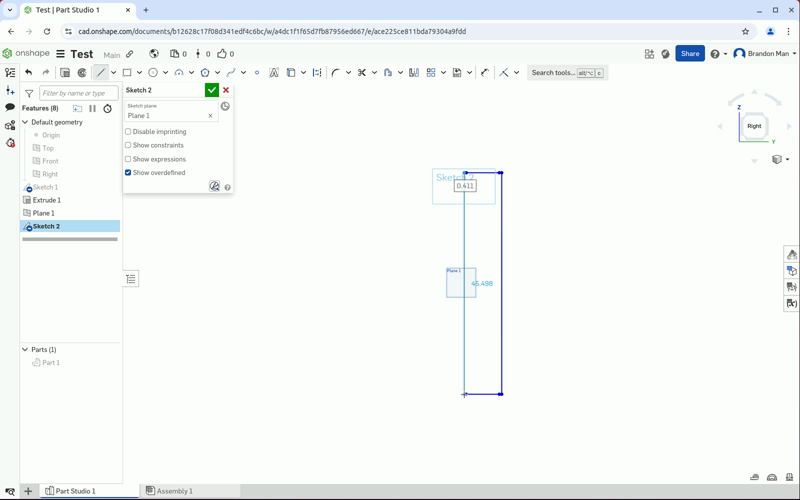
scroll(6)
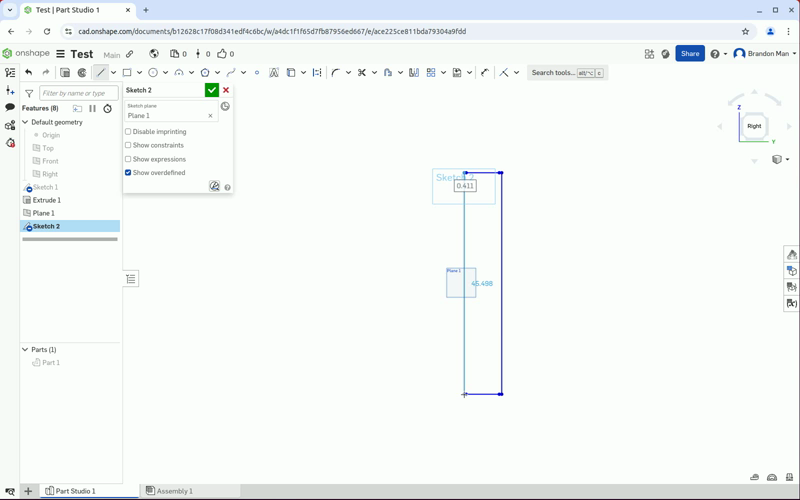
scroll(6)
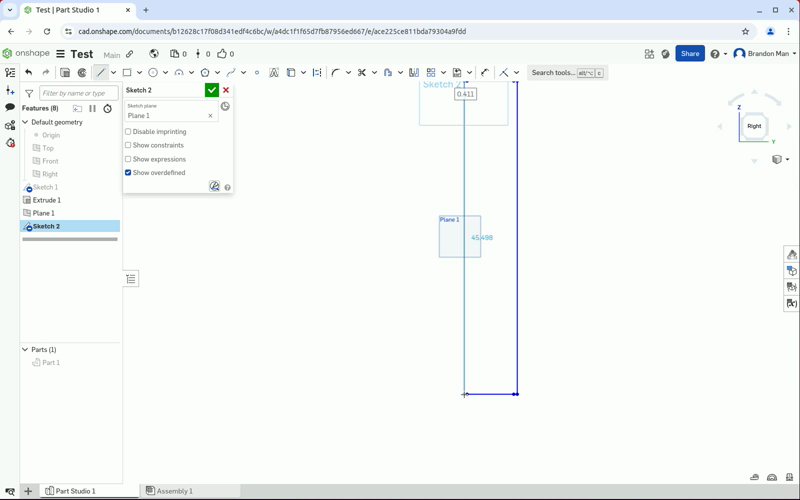
scroll(6)
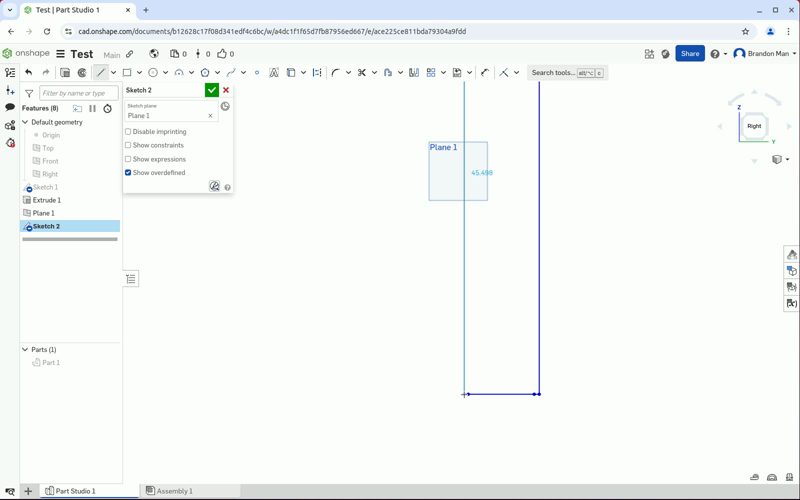
scroll(6)
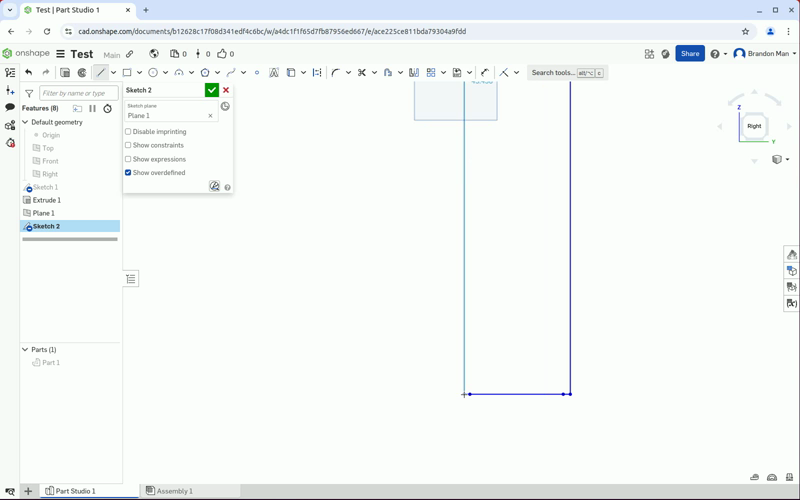
scroll(6)
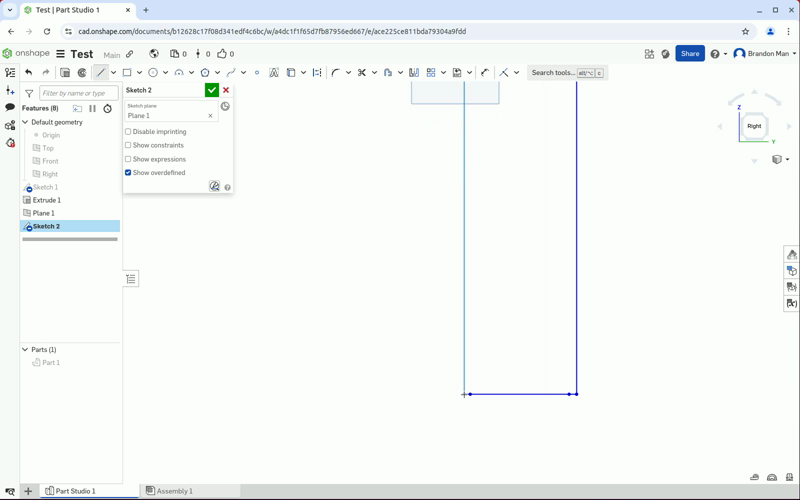
scroll(6)
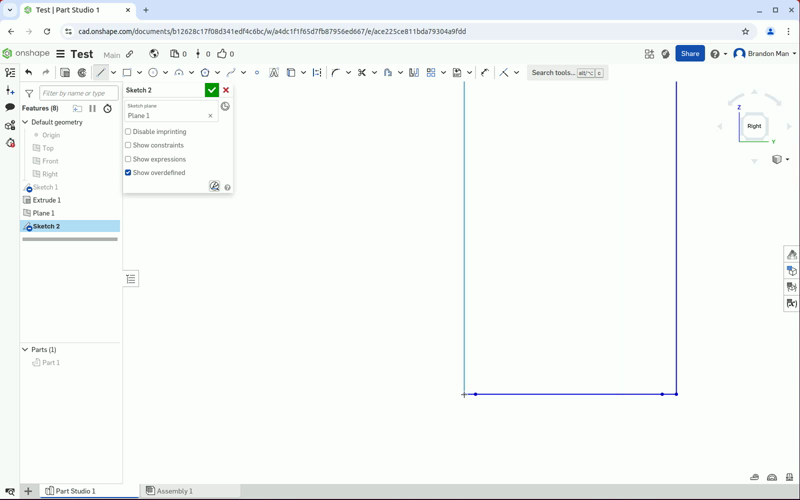
scroll(6)
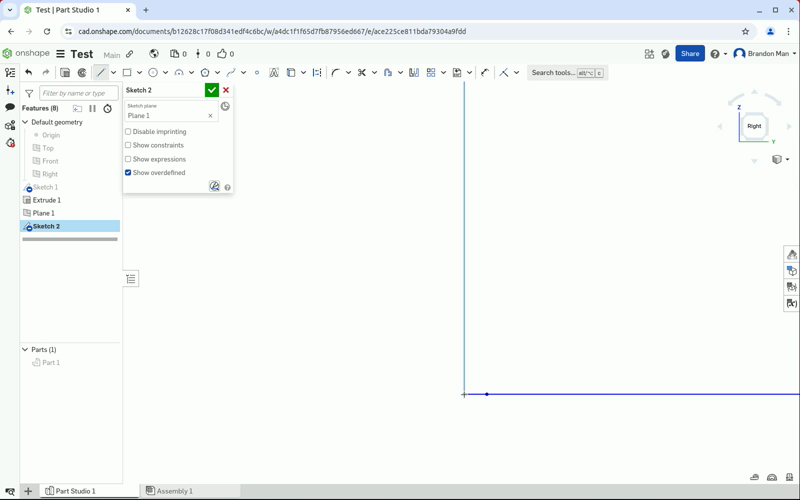
key_up(shift)
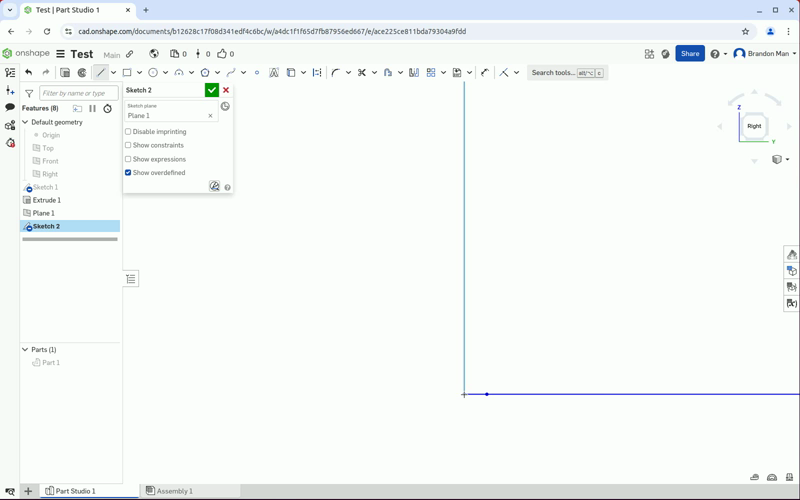
click(464, 394)
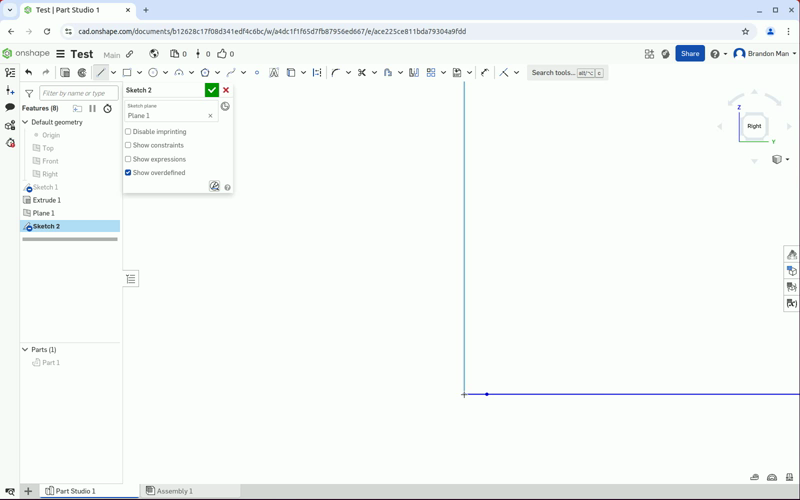
scroll(-6)
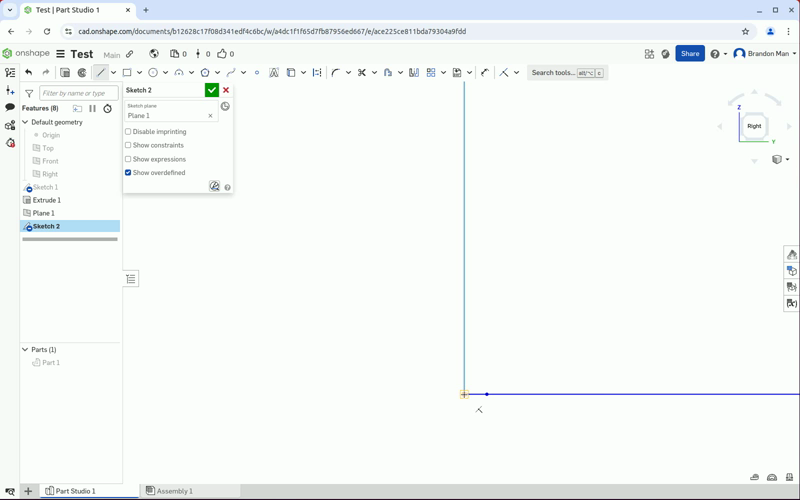
scroll(-6)
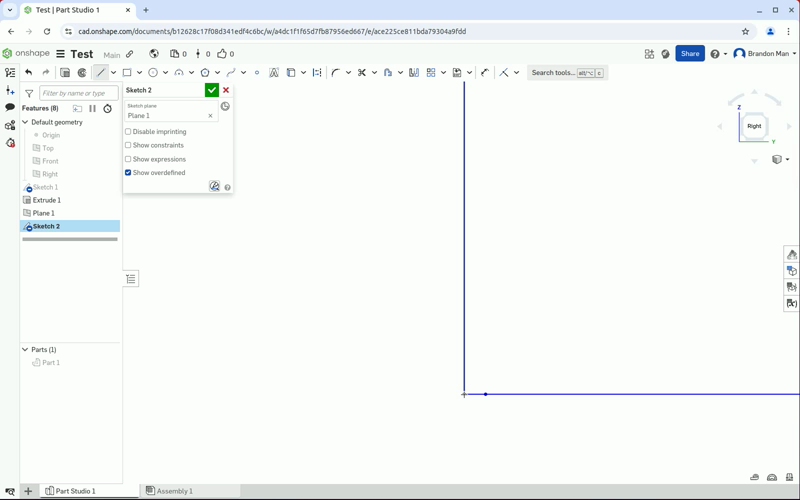
scroll(-6)
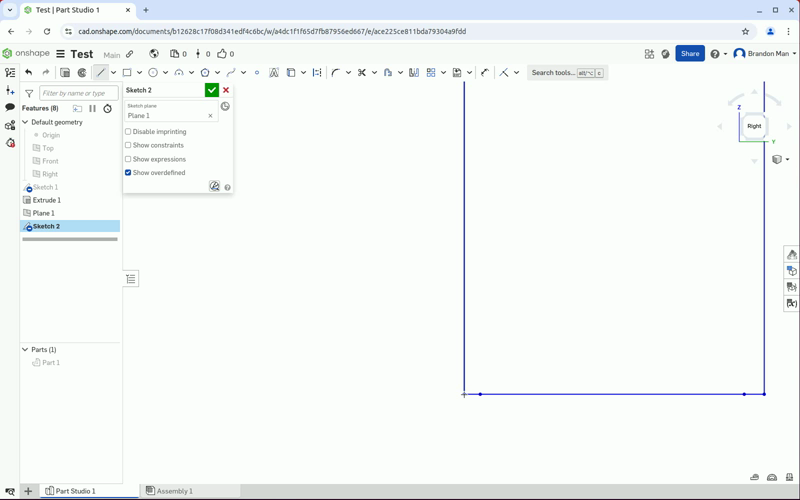
scroll(-6)
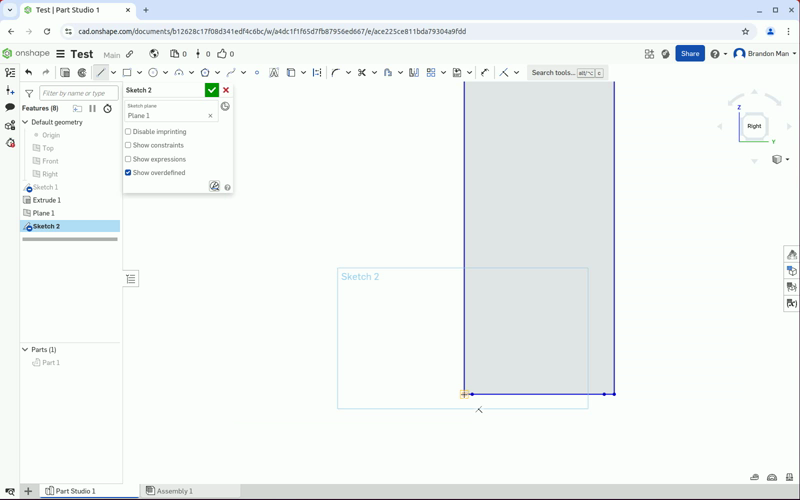
scroll(-6)
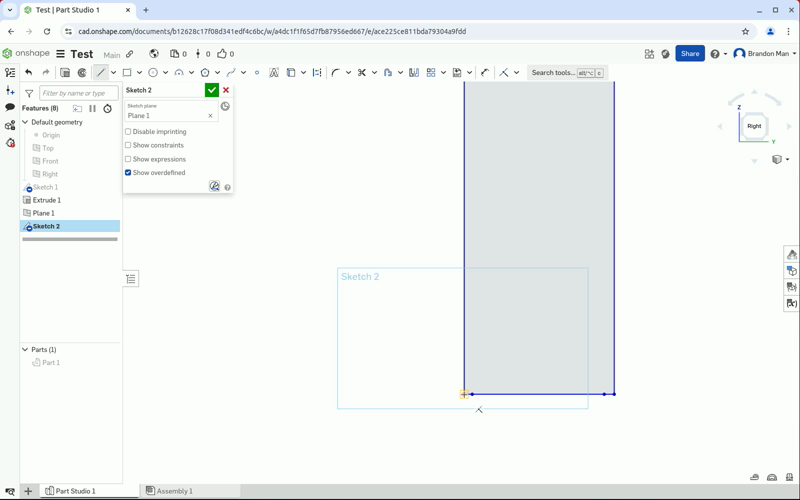
scroll(-6)
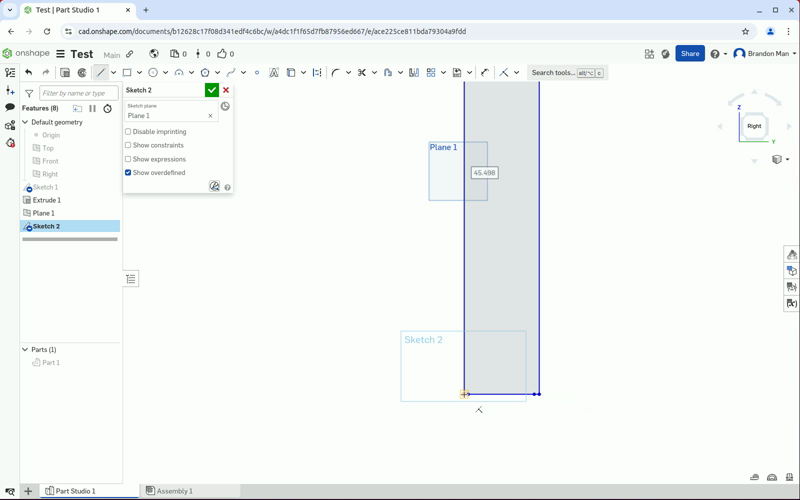
scroll(-6)
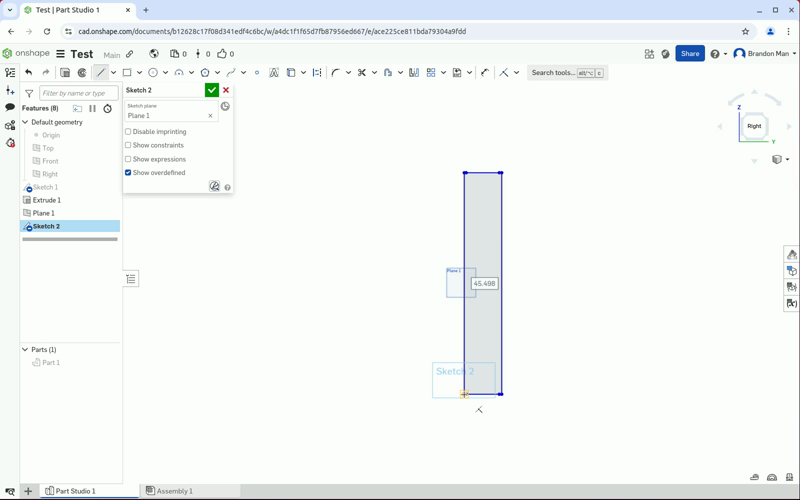
key(esc)
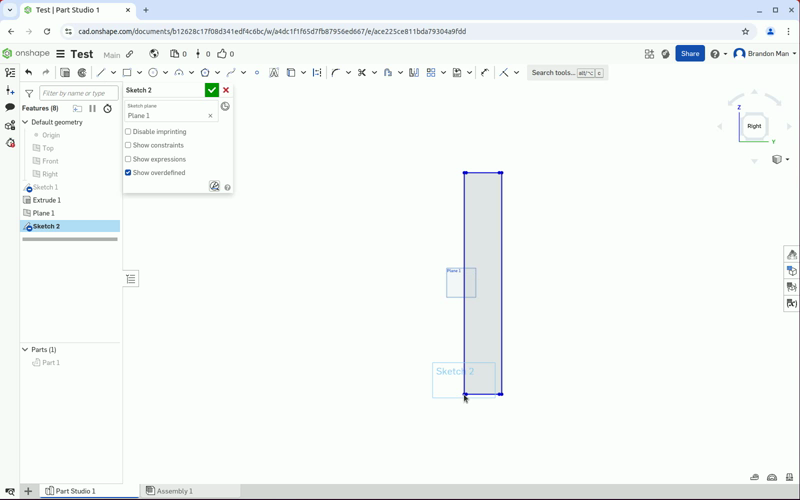
mouse_move(470, 183)
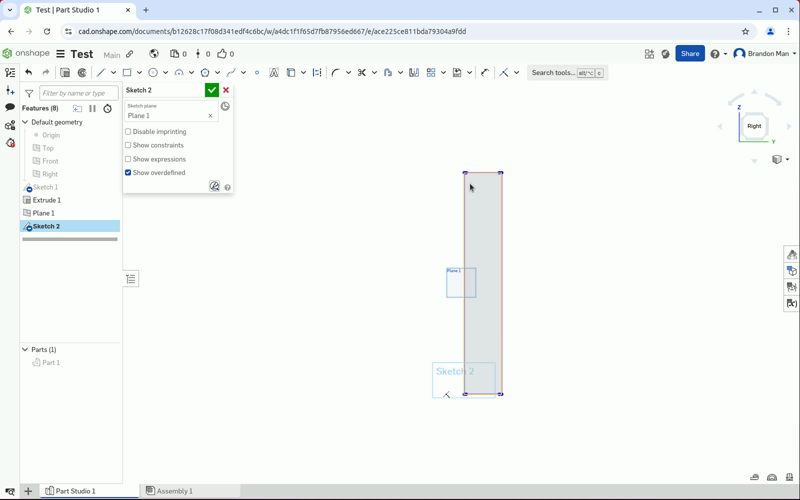
click(470, 183)
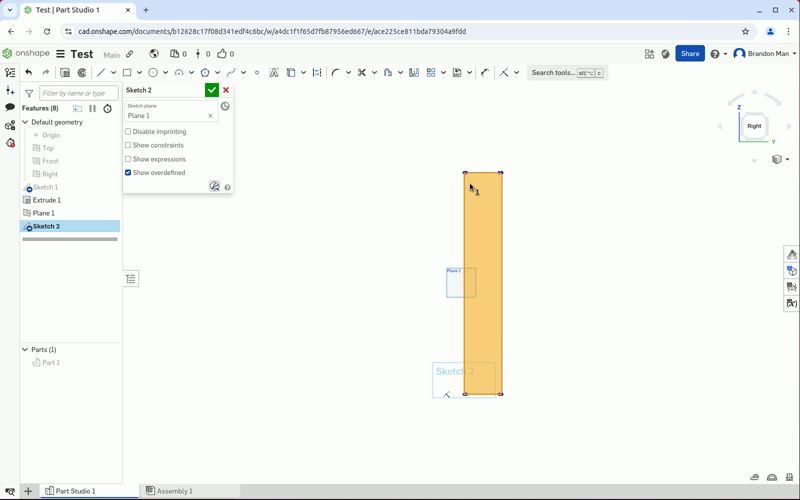
mouse_move(73, 352)
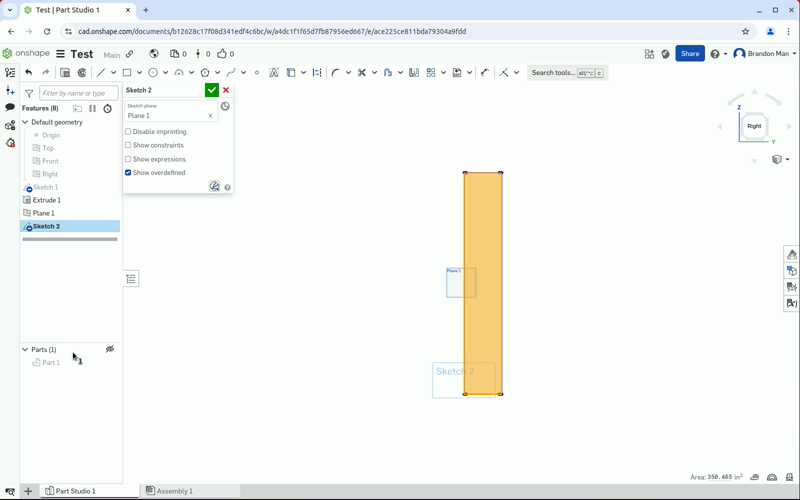
key(shift+y)
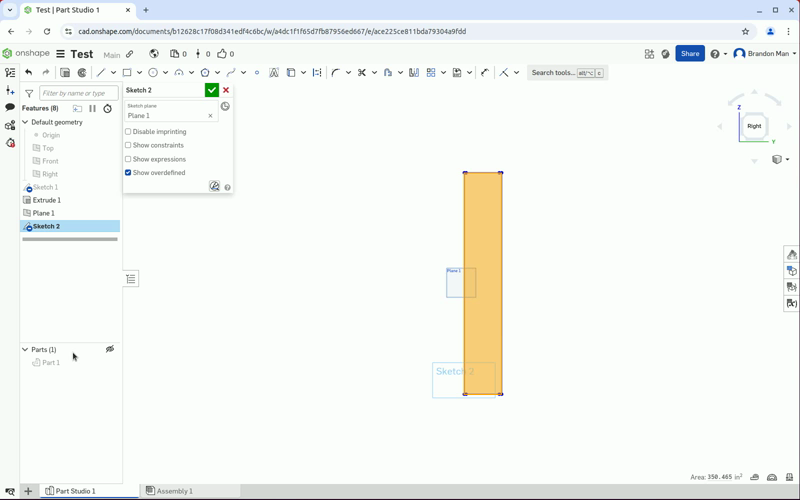
key(shift+e)
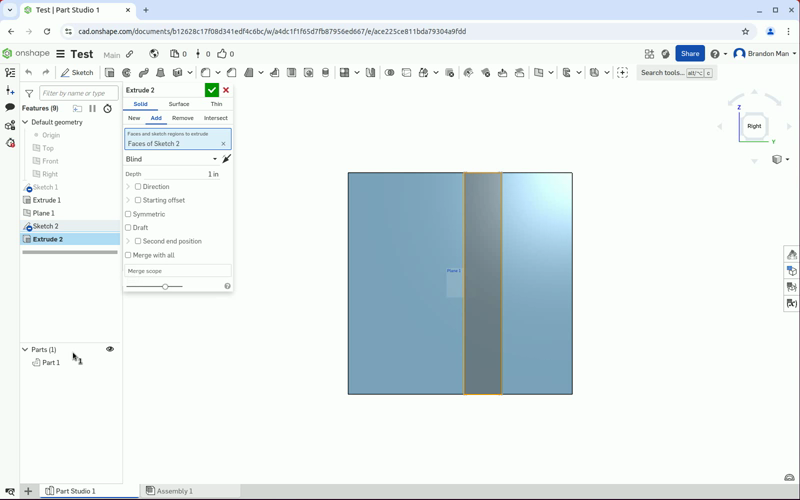
mouse_move(143, 106)
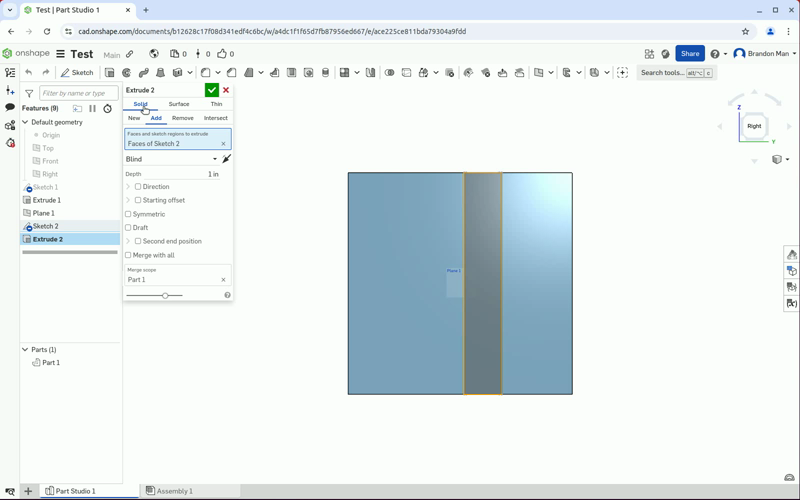
click(143, 106)
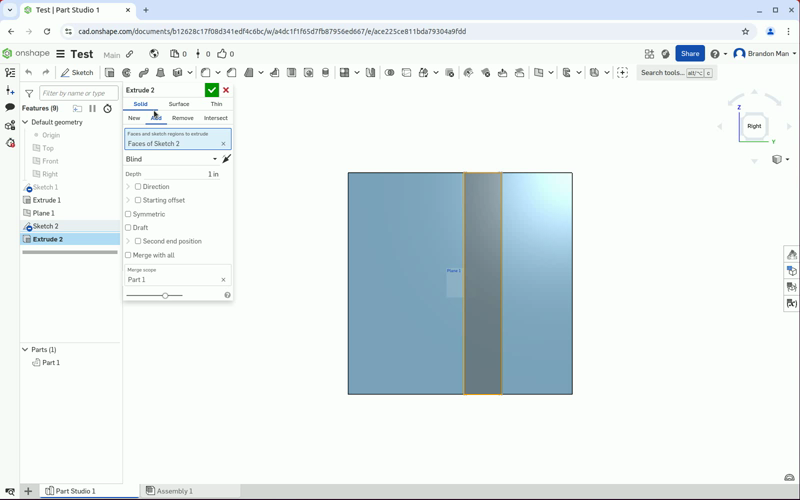
mouse_move(186, 120)
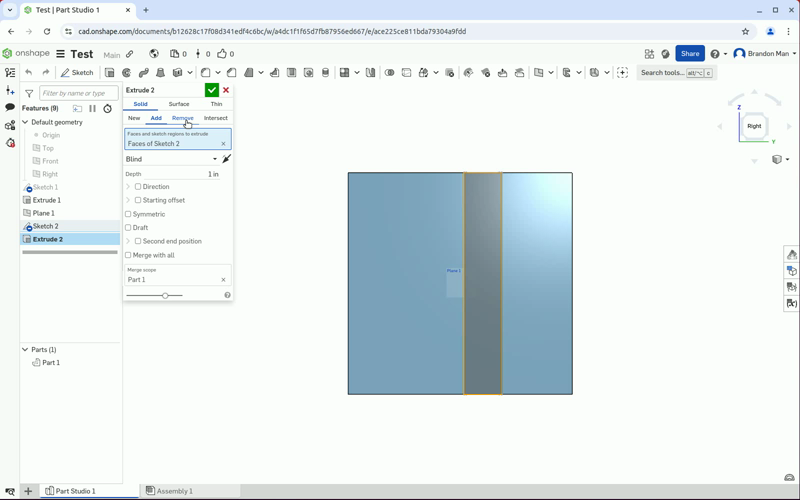
click(186, 120)
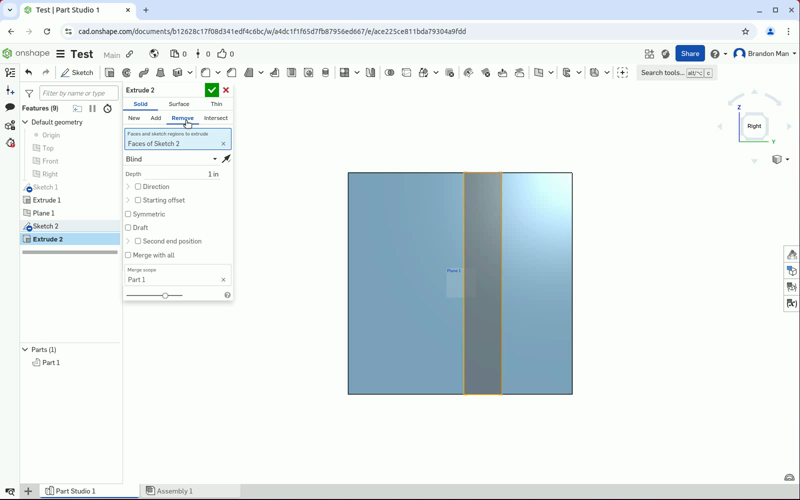
key(tab, 4)
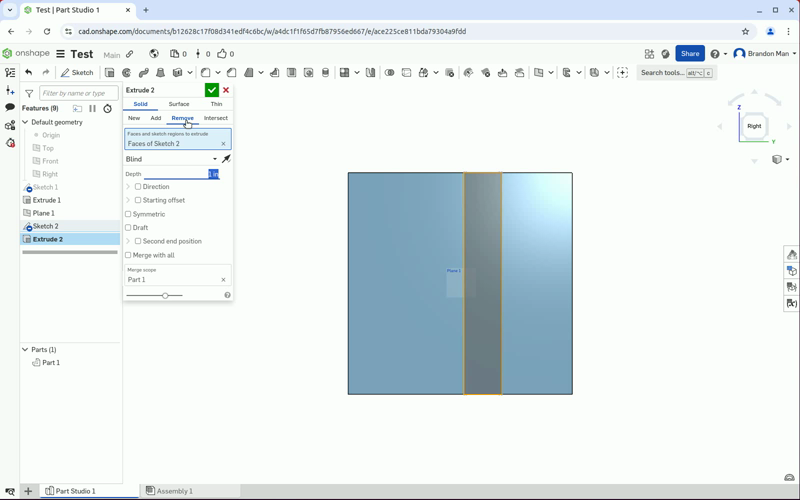
text(0.241)
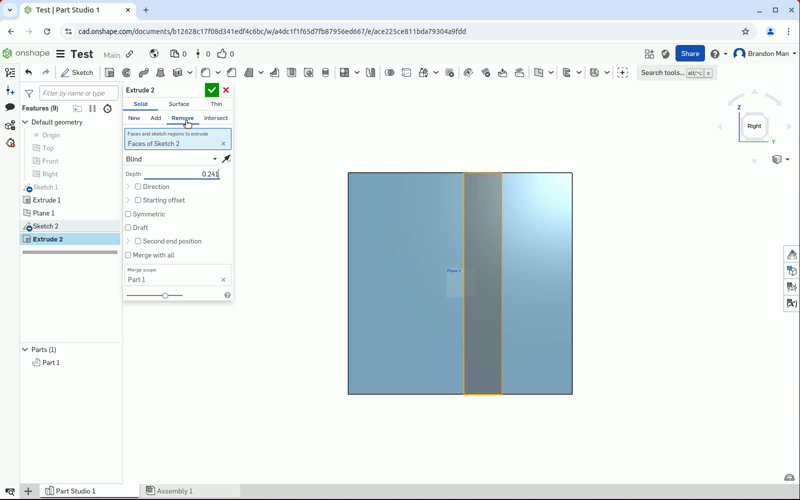
key(tab, 6)
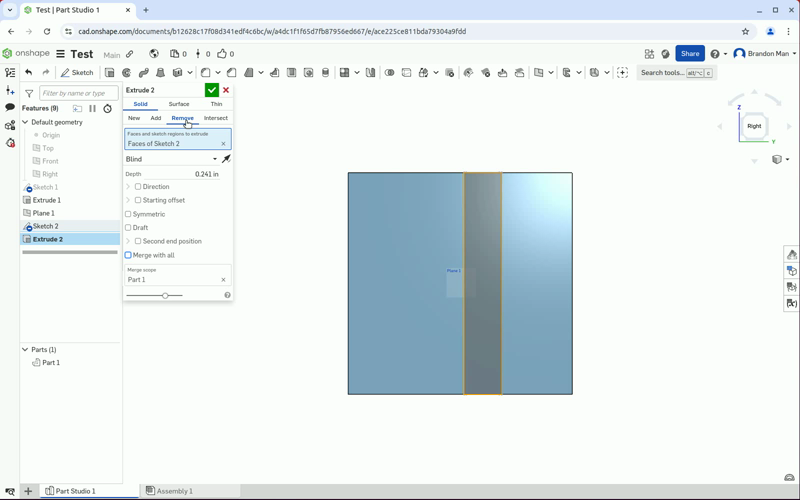
key(space)
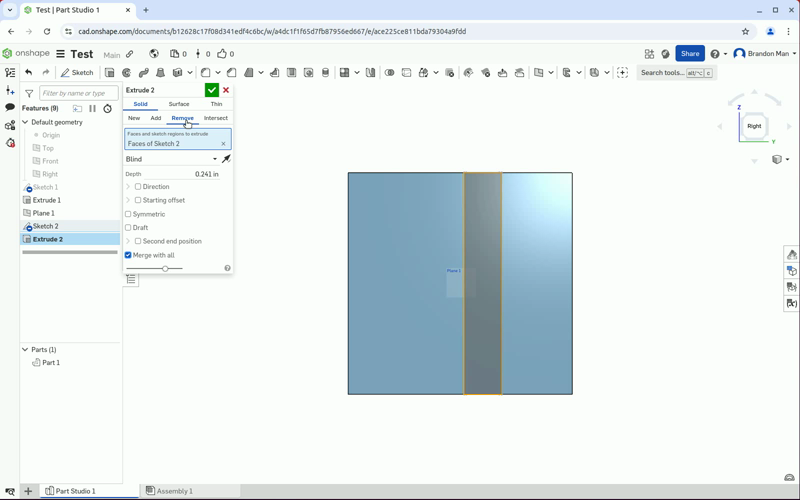
key(enter)
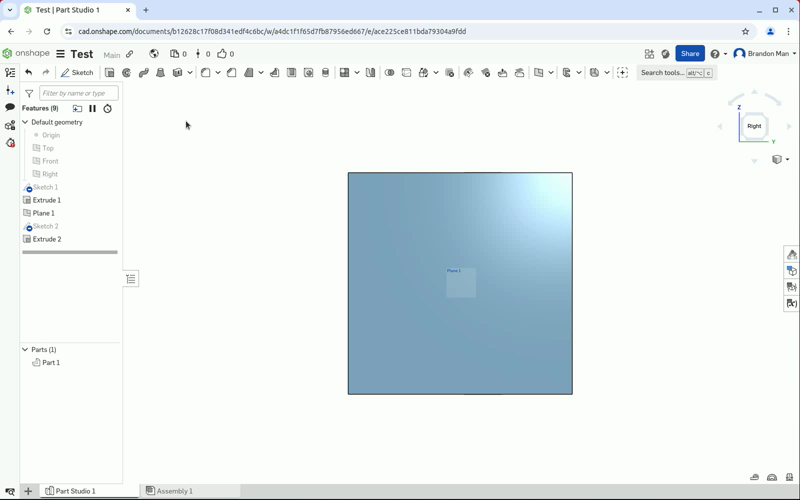
key(shift+h)
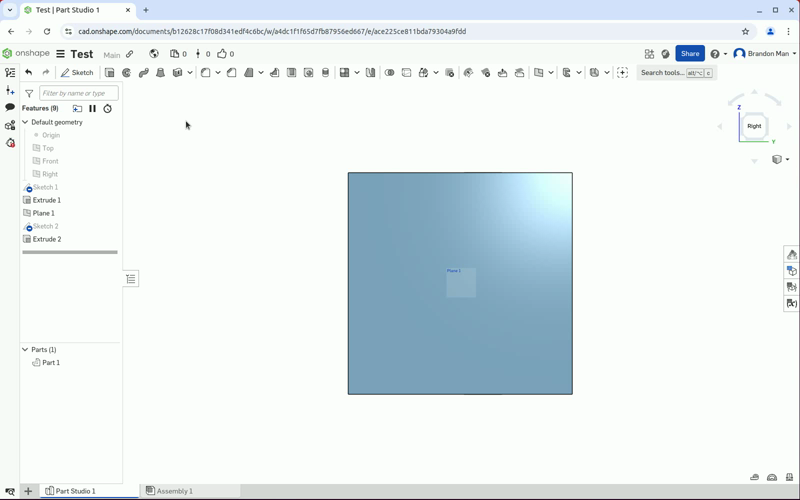
key(shift+h)
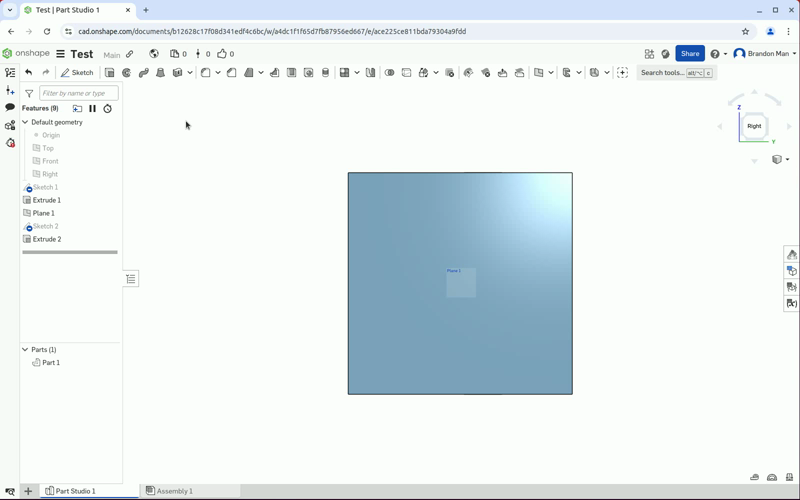
mouse_move(73, 189)
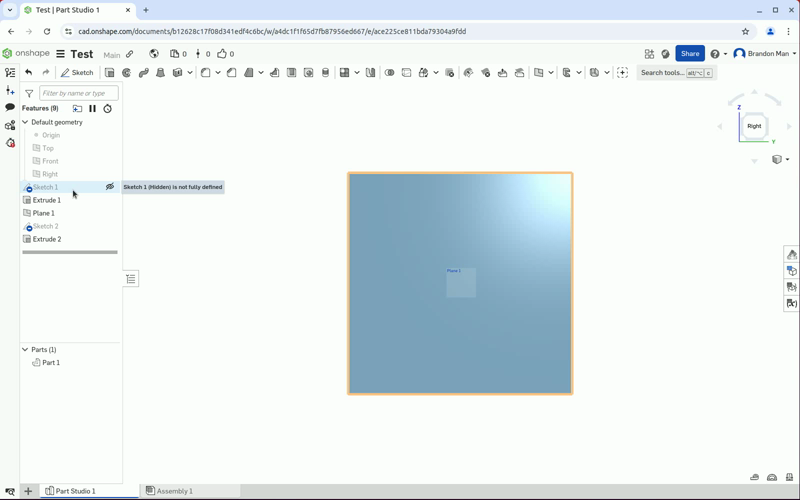
click(73, 189)
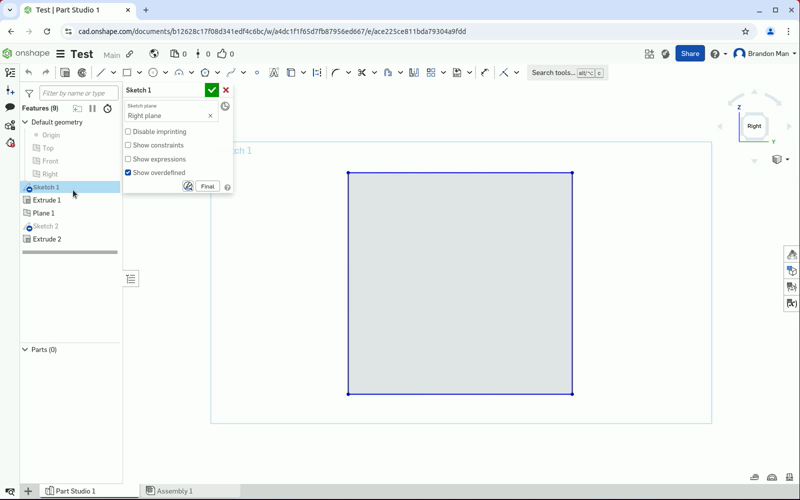
mouse_move(229, 92)
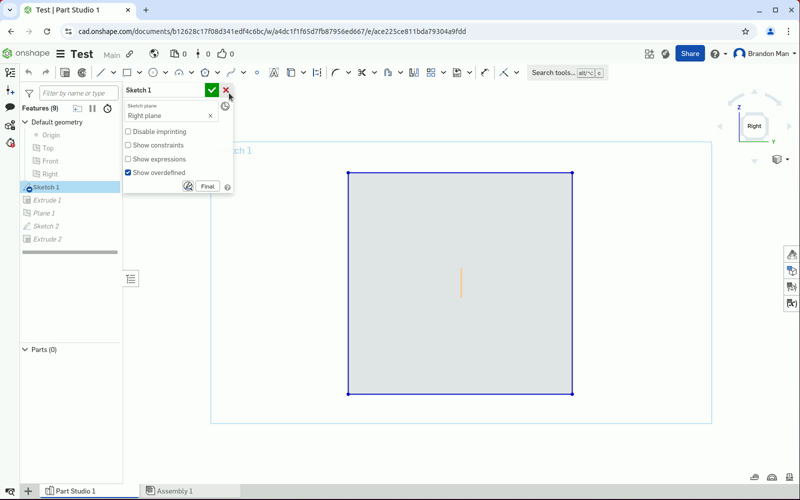
click(229, 92)
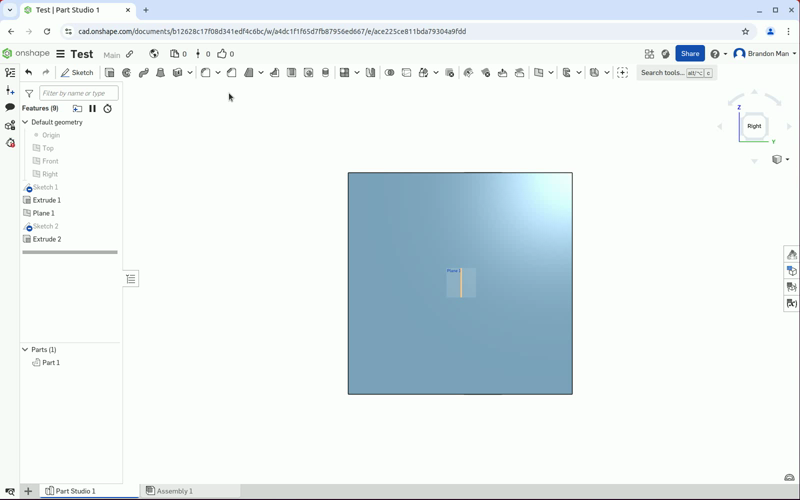
mouse_move(541, 75)
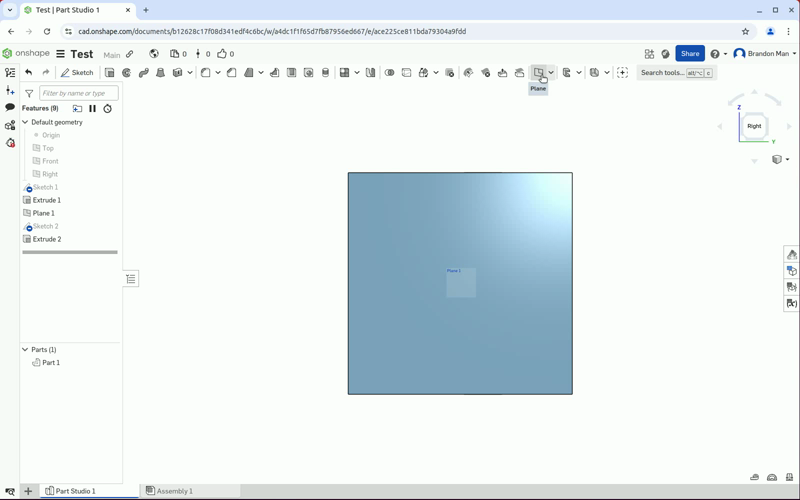
click(541, 75)
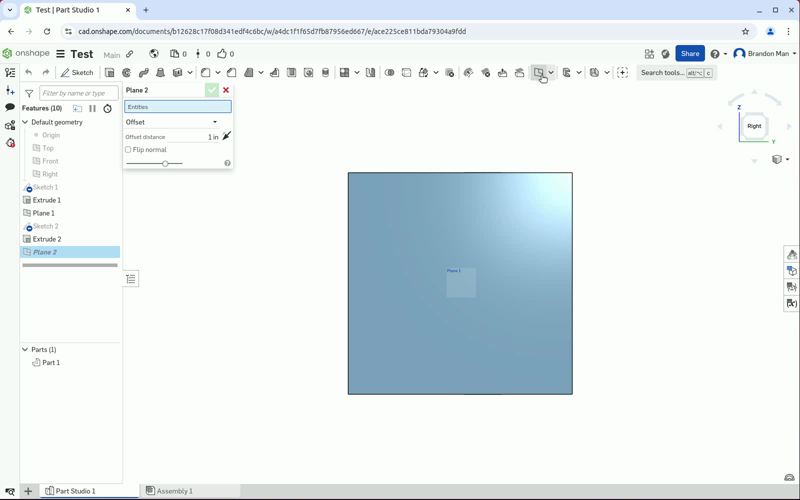
mouse_move(73, 176)
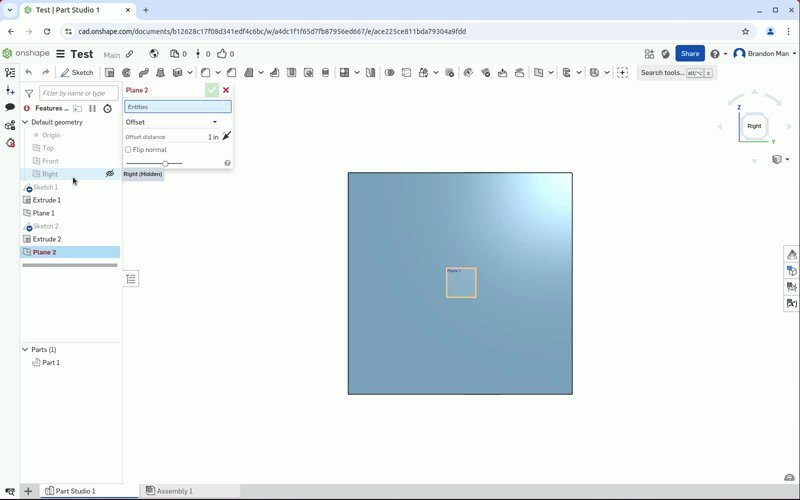
click(73, 176)
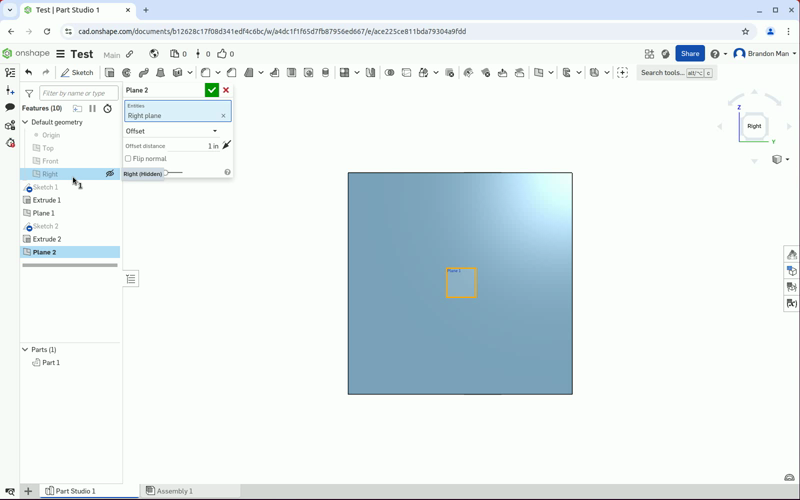
key(tab, 2)
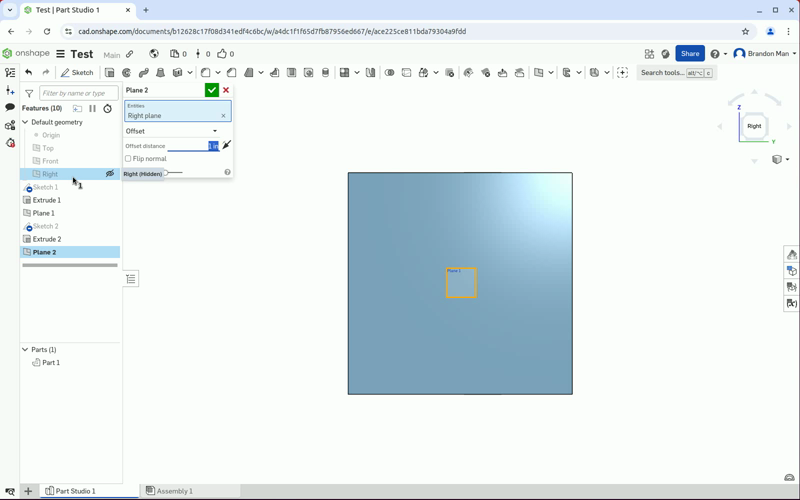
text(0.955)
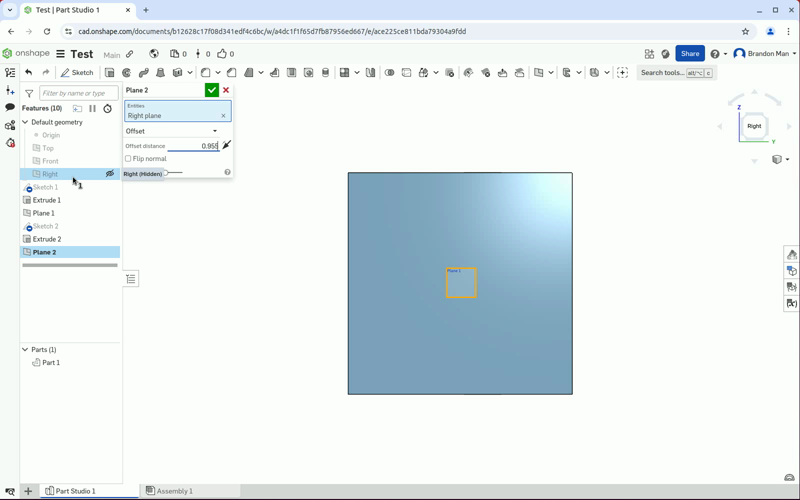
key(enter, 2)
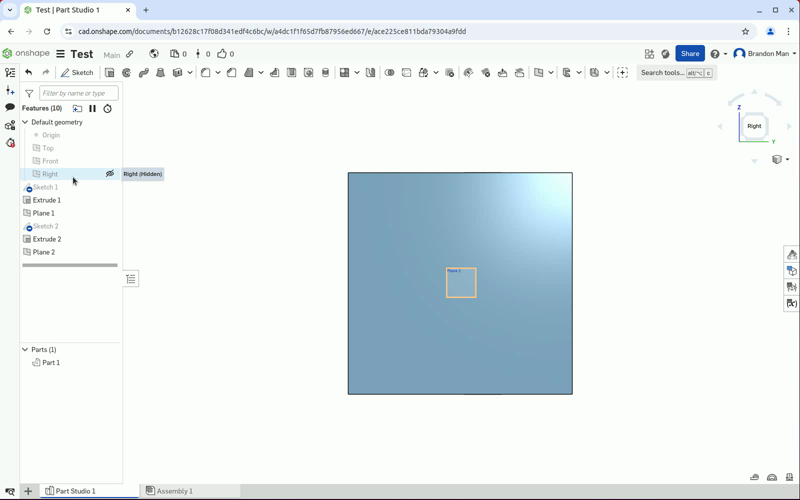
key(shift+s)
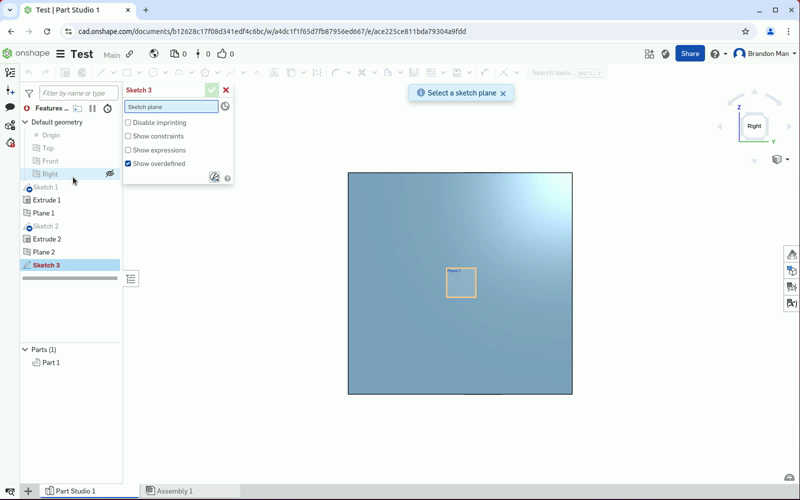
mouse_move(73, 254)
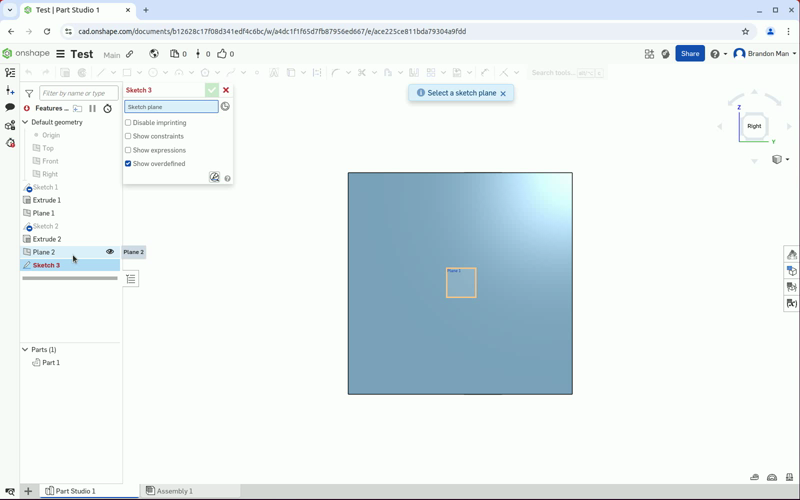
click(73, 254)
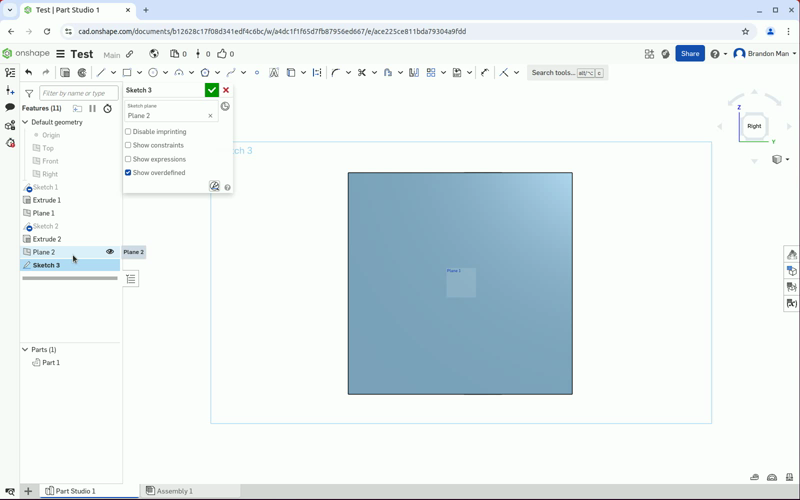
mouse_move(73, 352)
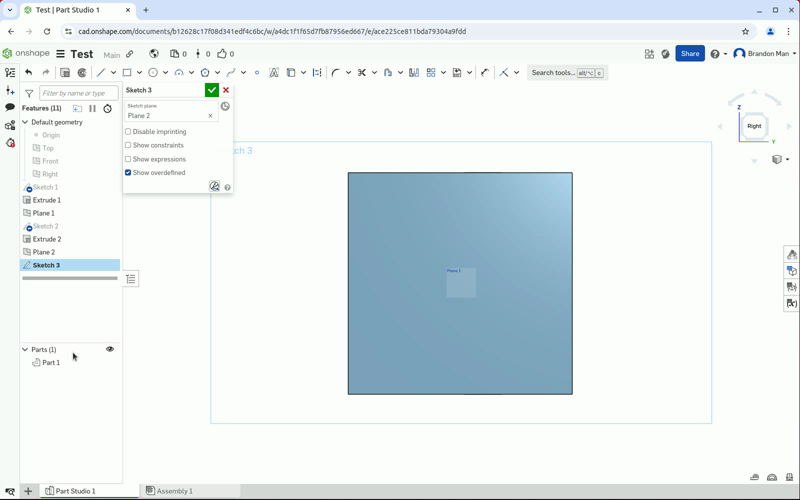
key(y)
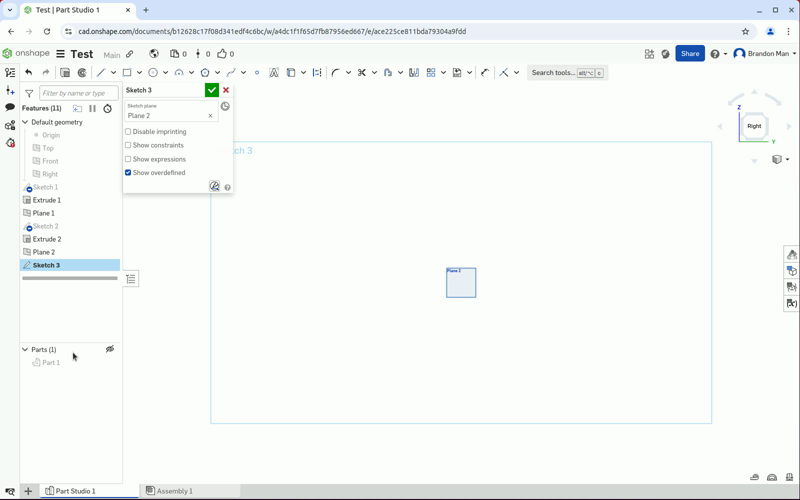
key(l)
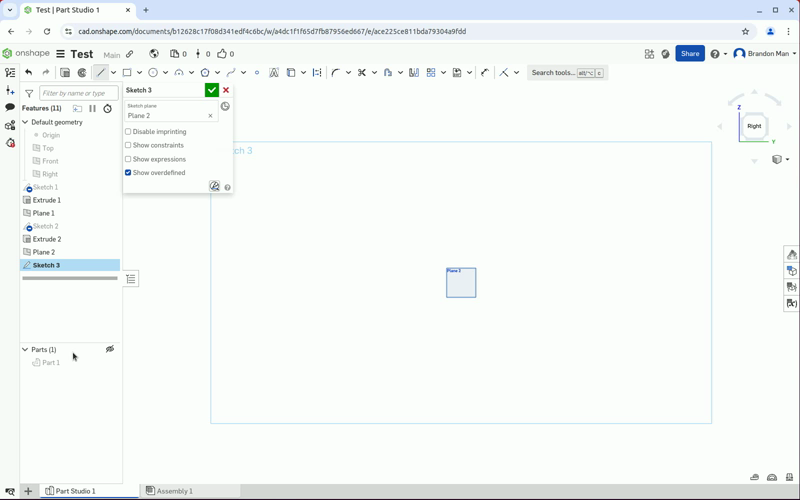
key_down(shift)
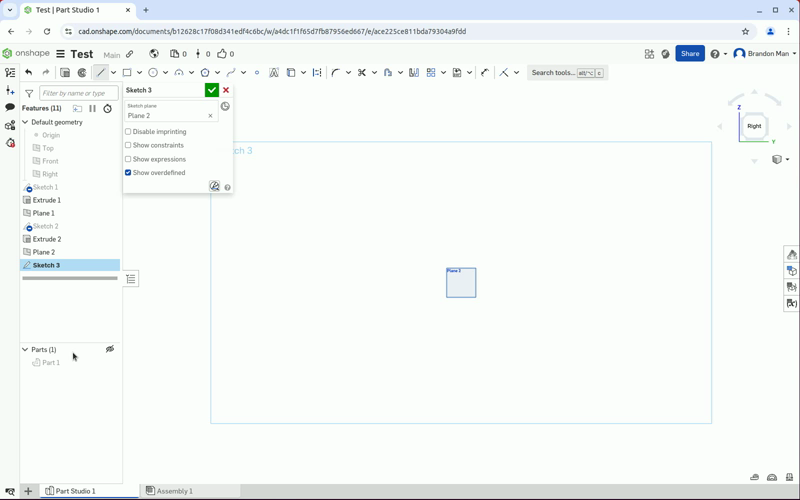
mouse_move(470, 394)
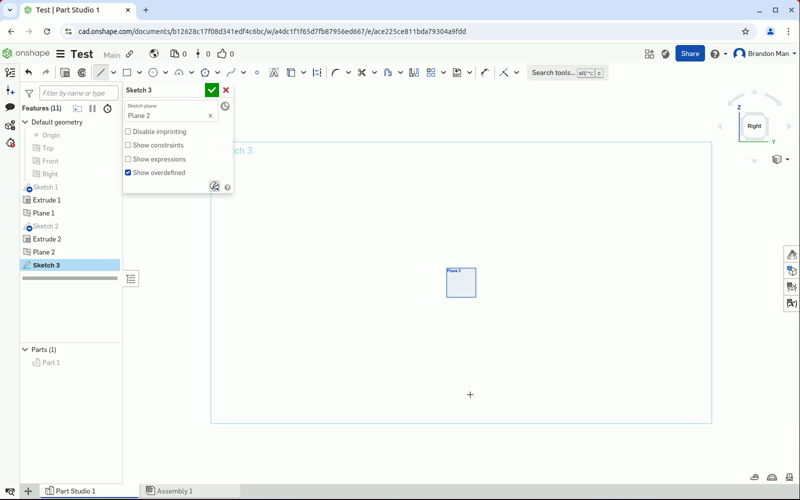
click(470, 394)
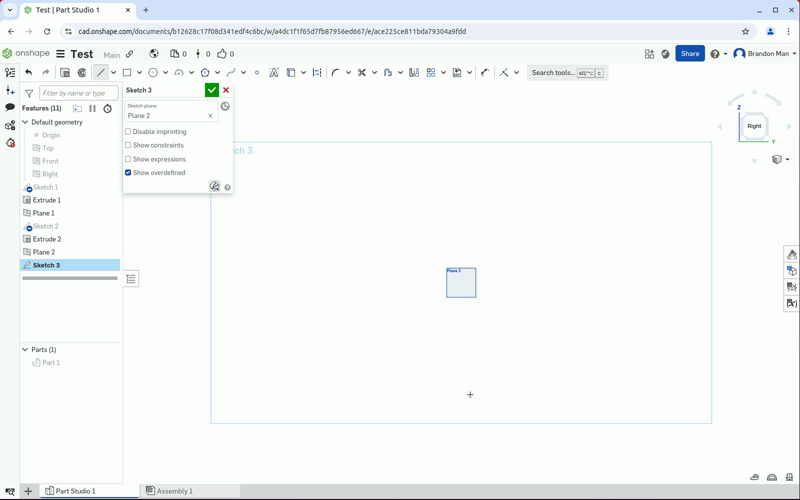
key_up(shift)
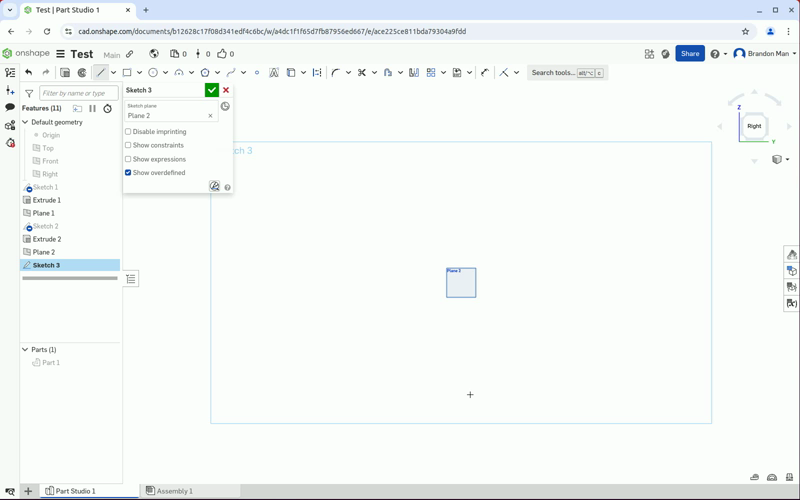
key_down(shift)
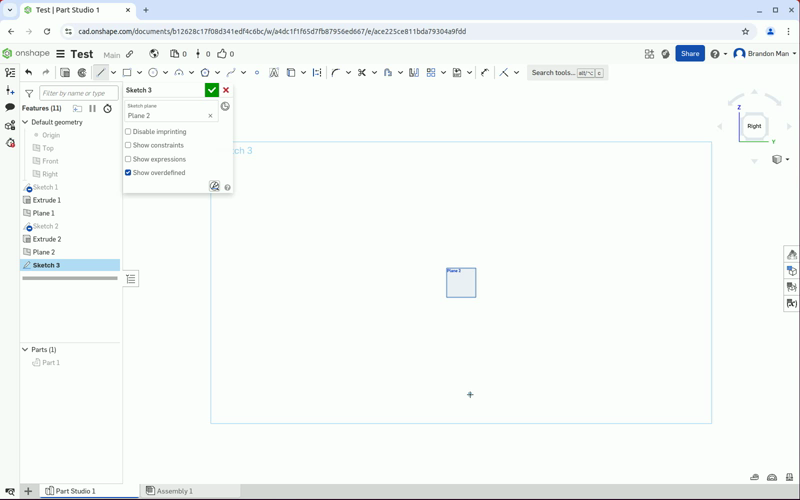
mouse_move(500, 394)
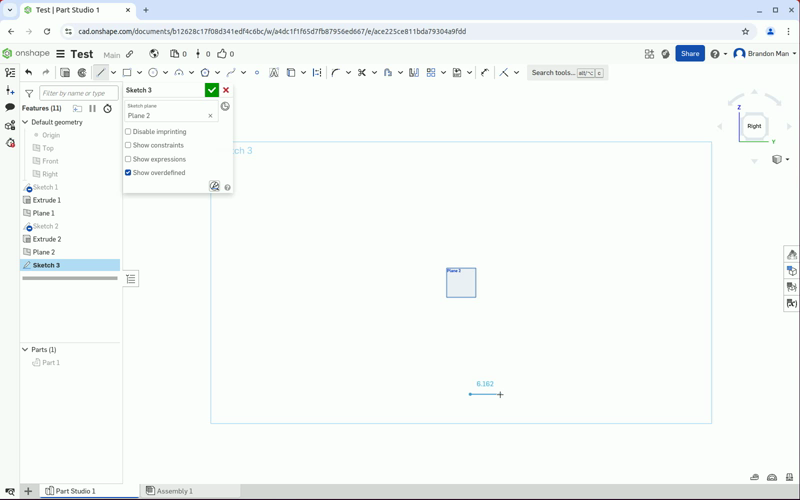
mouse_move(497, 394)
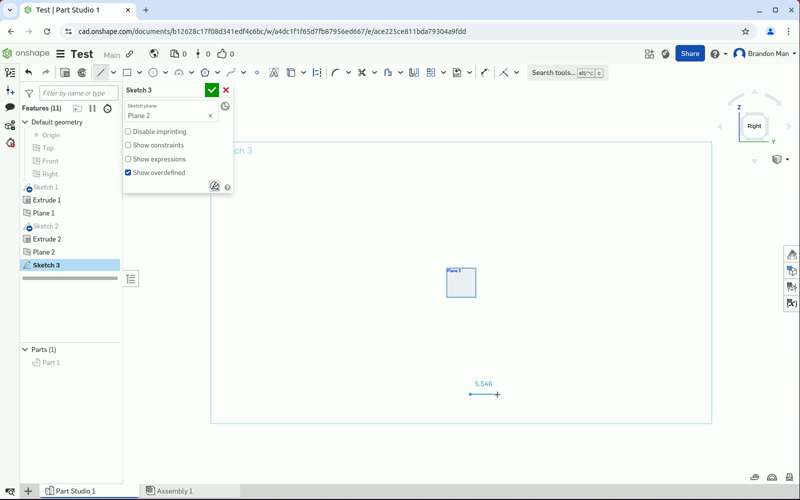
click(497, 394)
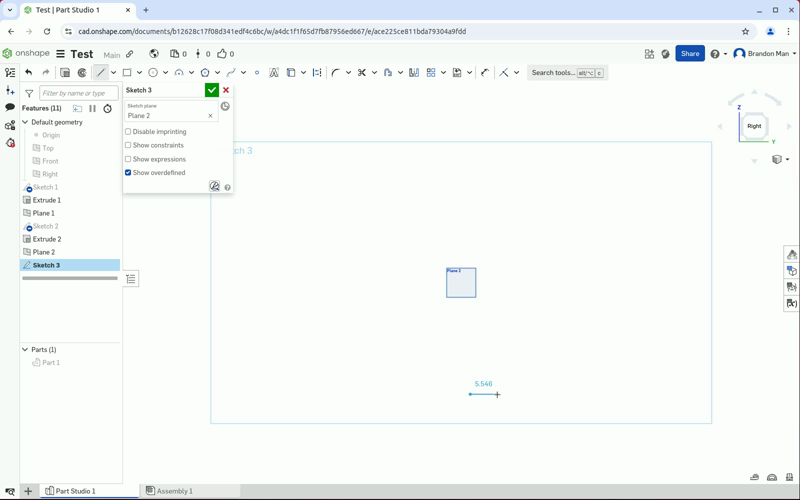
key_up(shift)
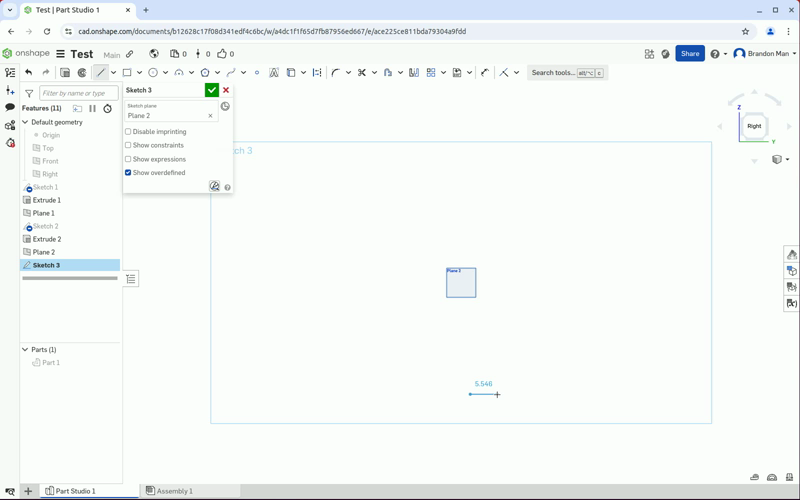
key_down(shift)
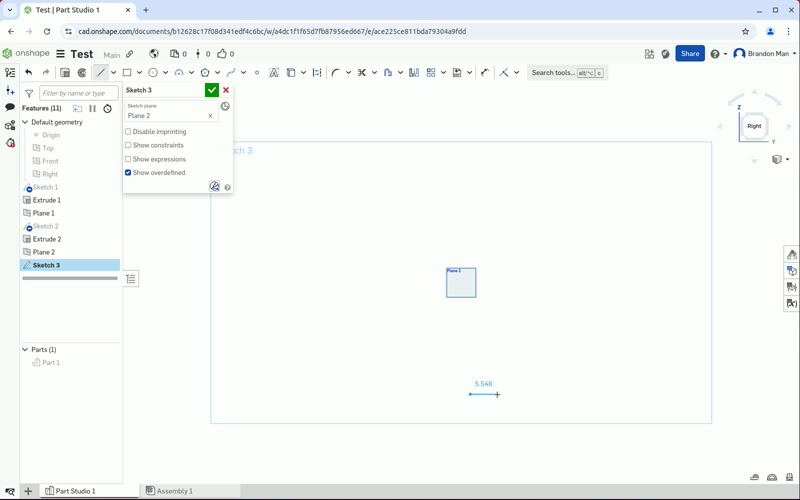
mouse_move(497, 282)
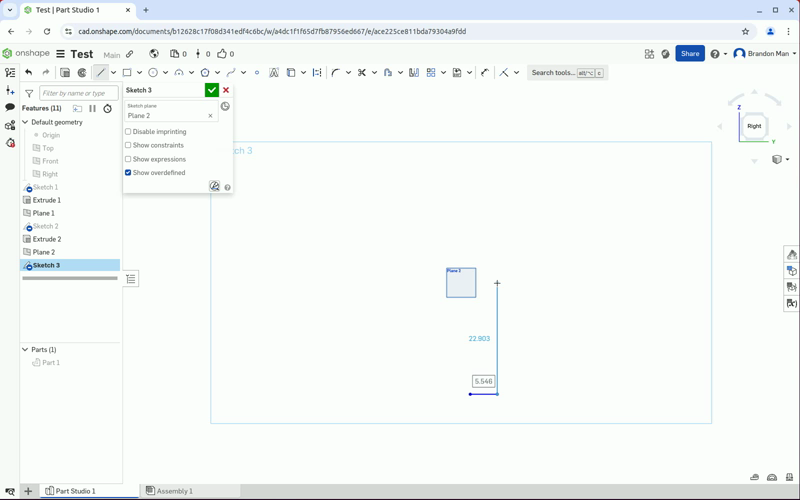
click(497, 282)
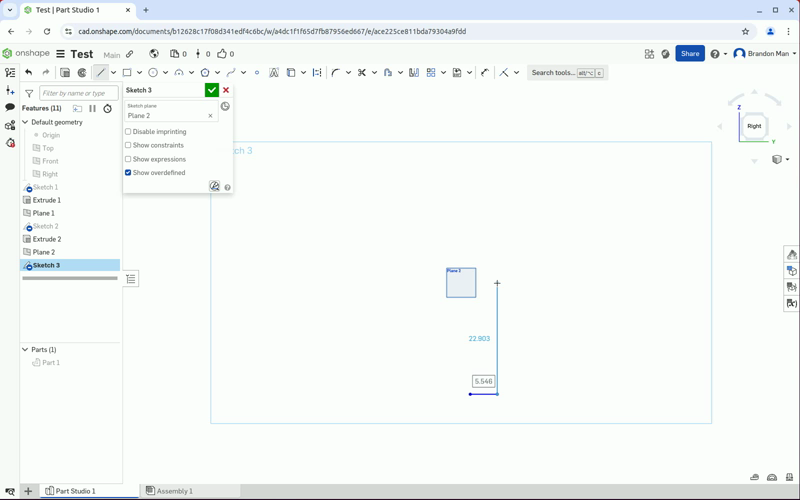
key_up(shift)
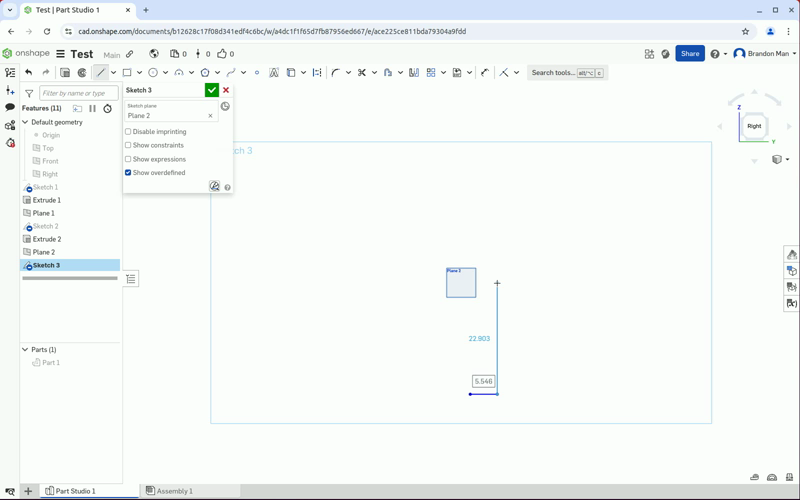
key_down(shift)
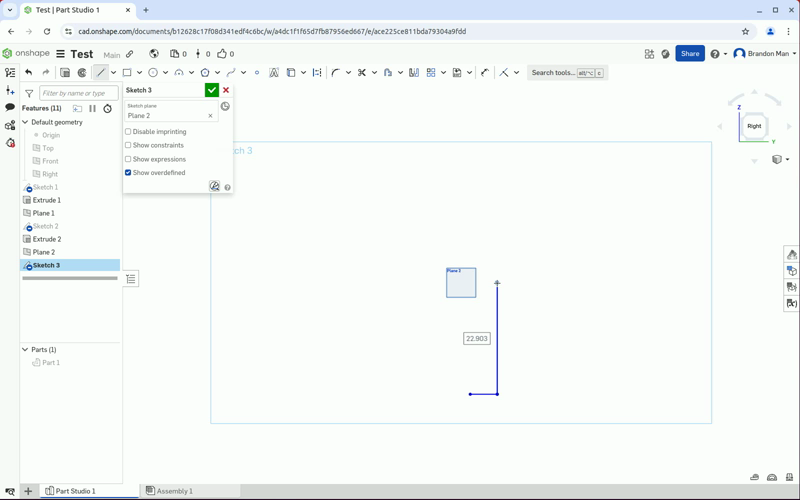
mouse_move(527, 282)
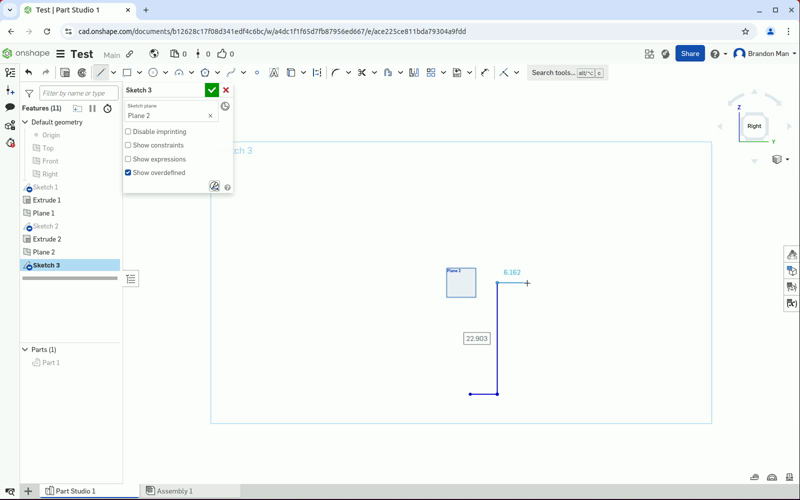
mouse_move(470, 282)
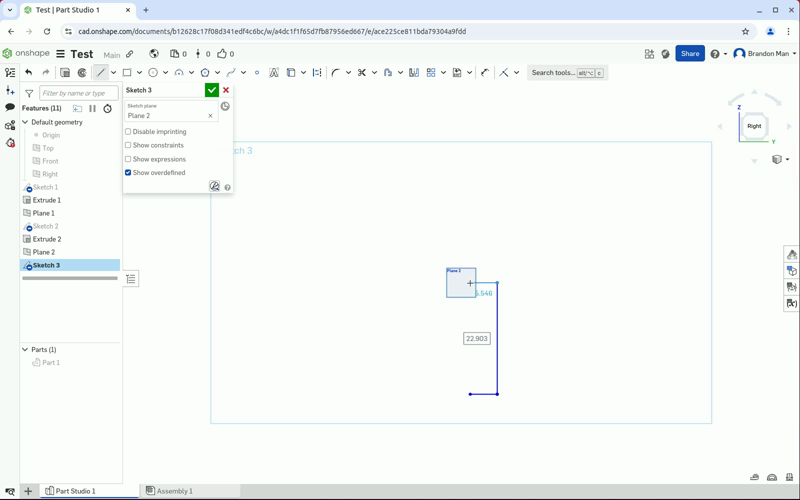
click(470, 282)
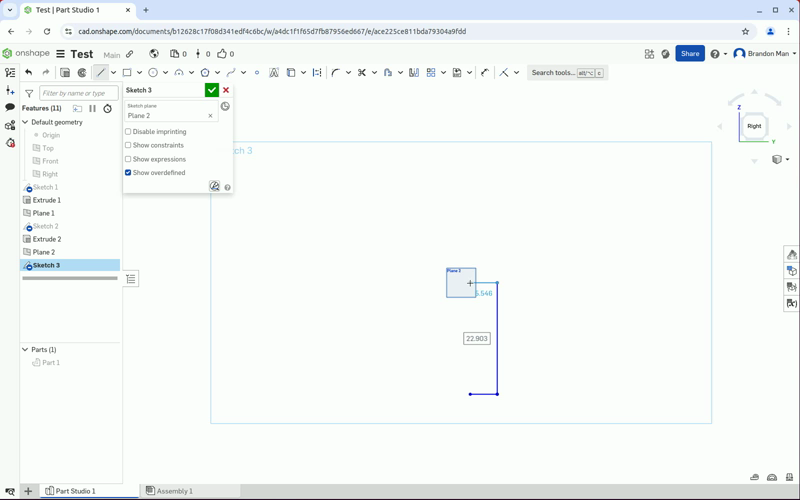
key_up(shift)
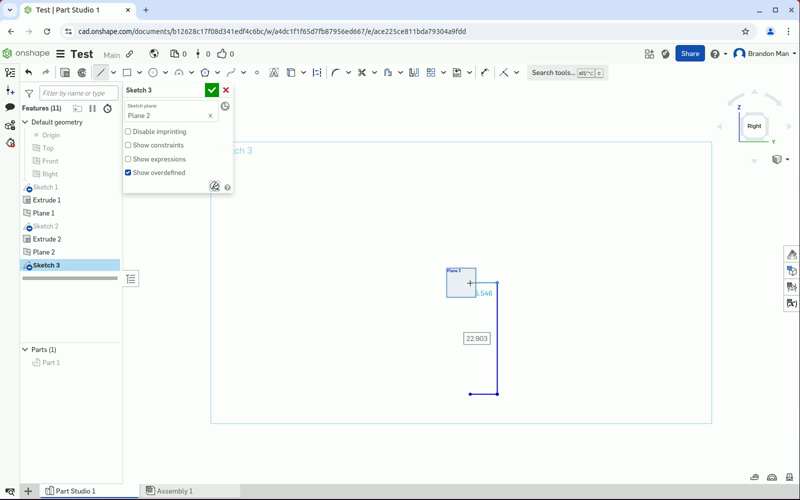
key_down(shift)
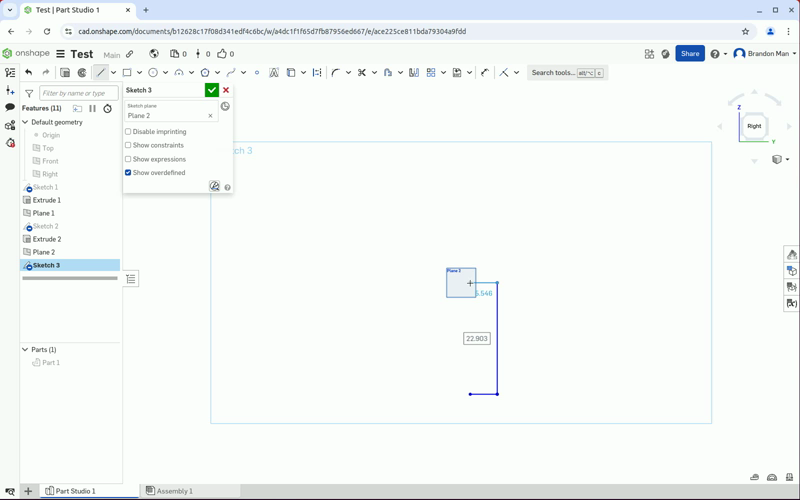
mouse_move(470, 394)
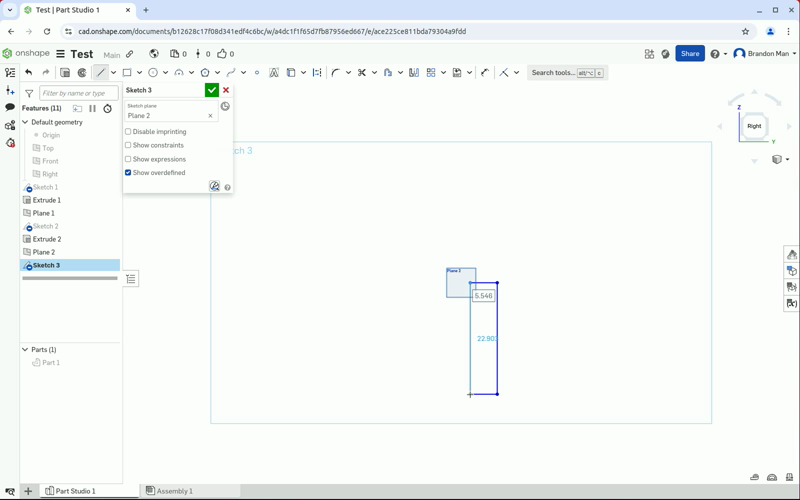
key_up(shift)
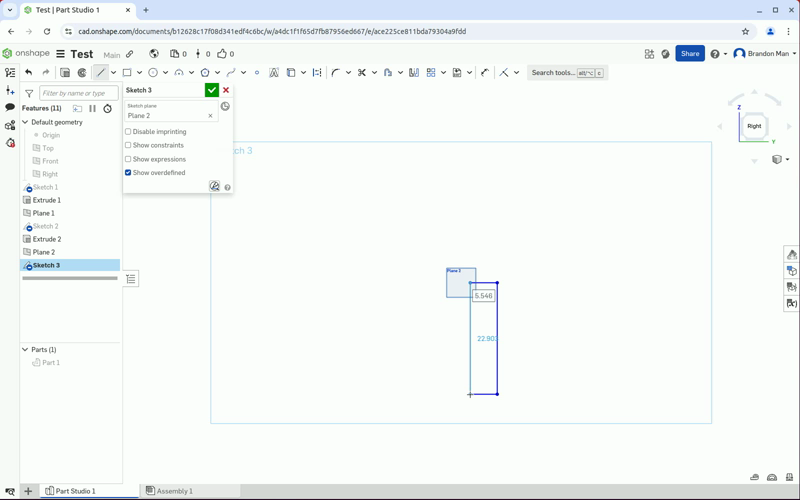
click(470, 394)
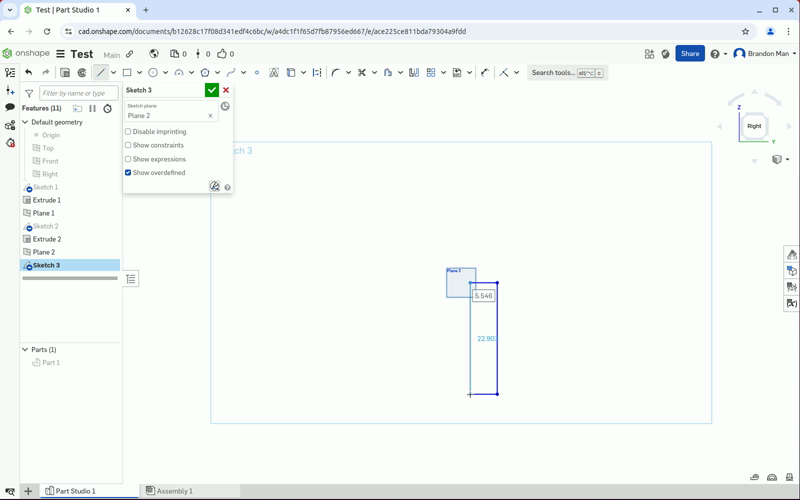
key(esc)
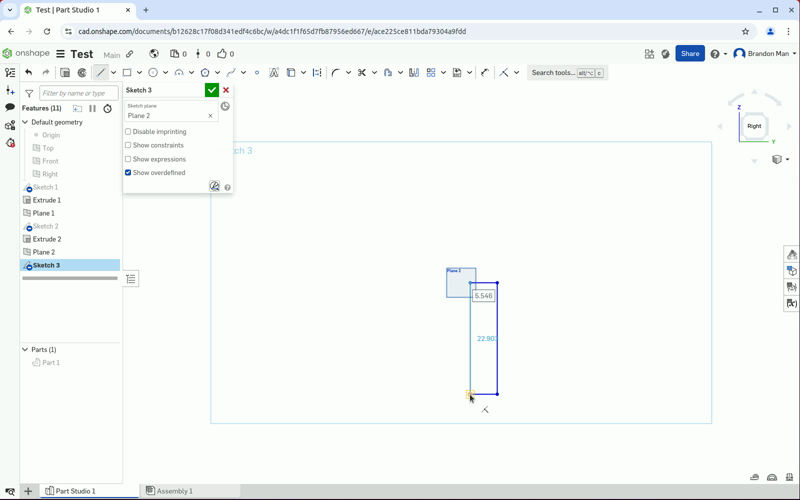
mouse_move(491, 316)
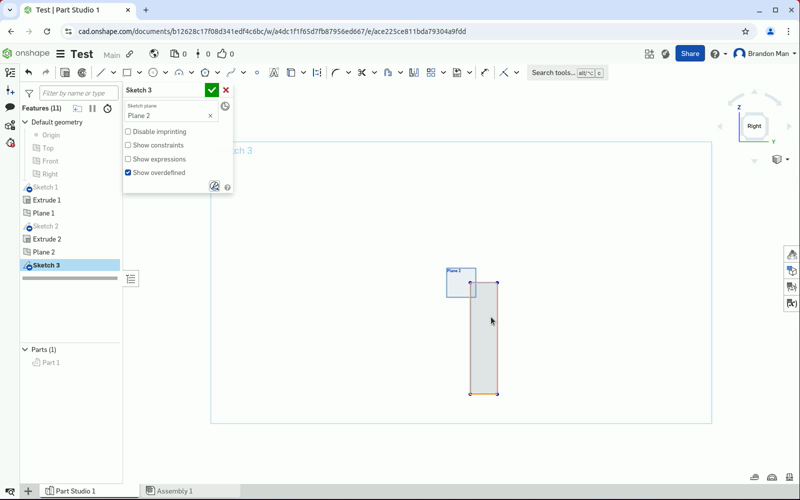
click(491, 316)
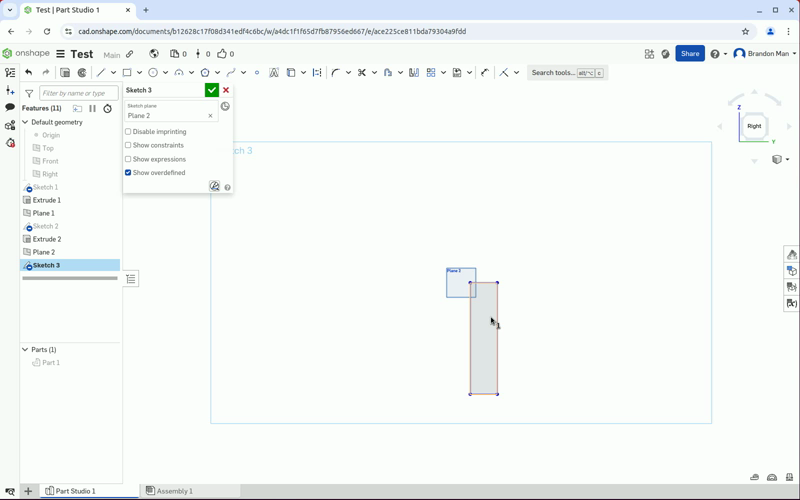
mouse_move(73, 352)
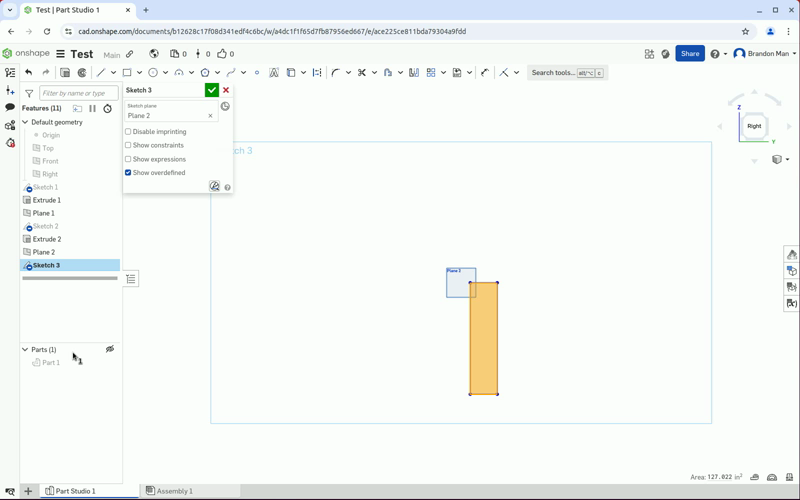
key(shift+y)
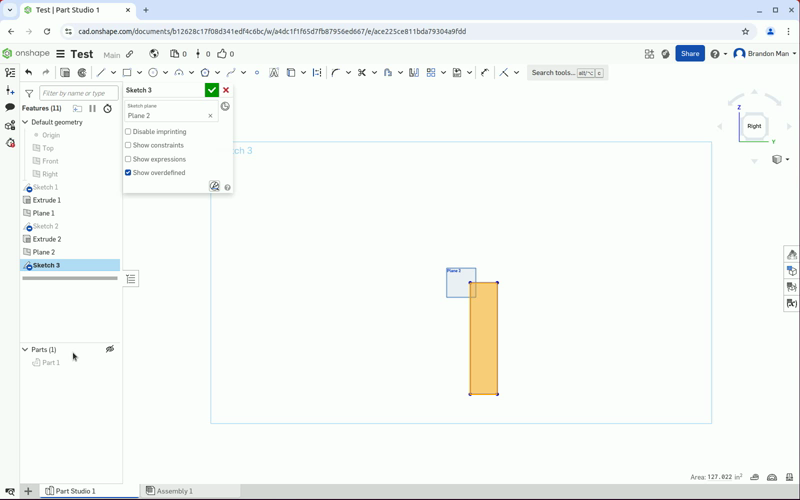
key(shift+e)
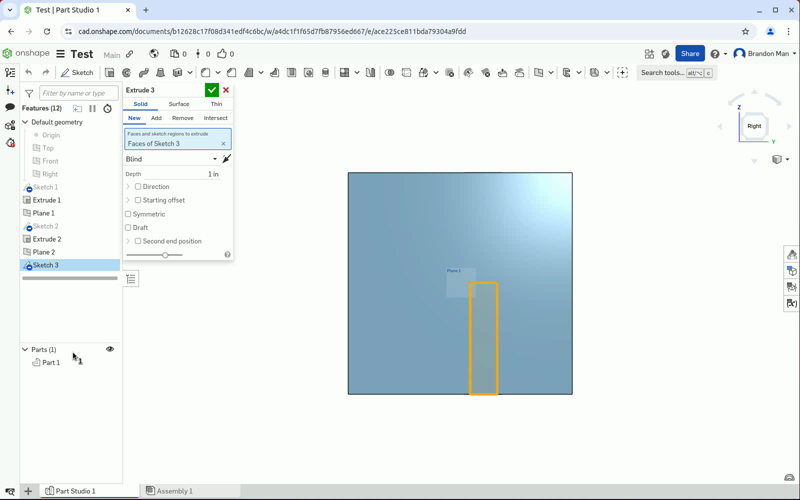
mouse_move(143, 106)
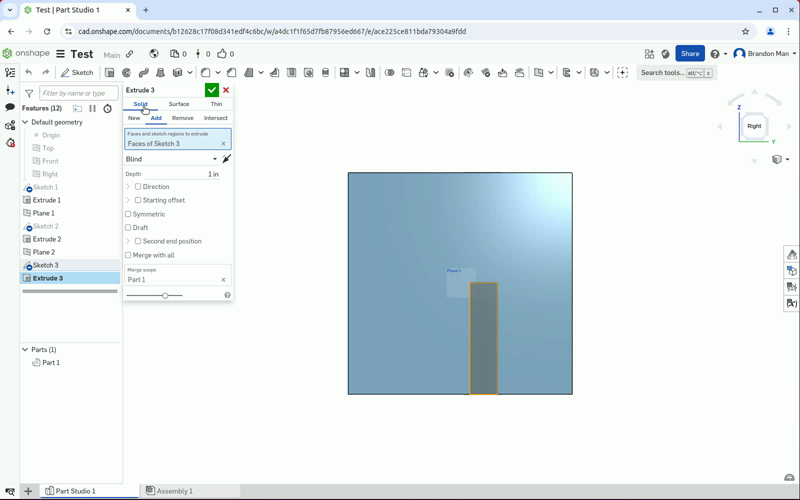
click(143, 106)
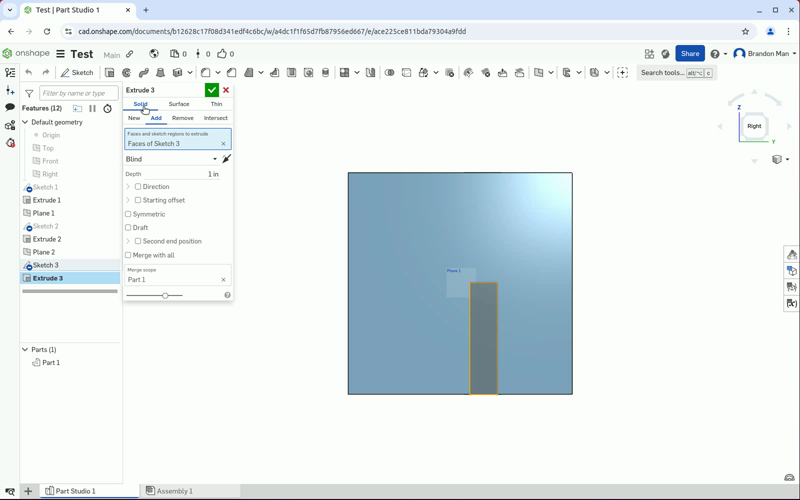
mouse_move(186, 120)
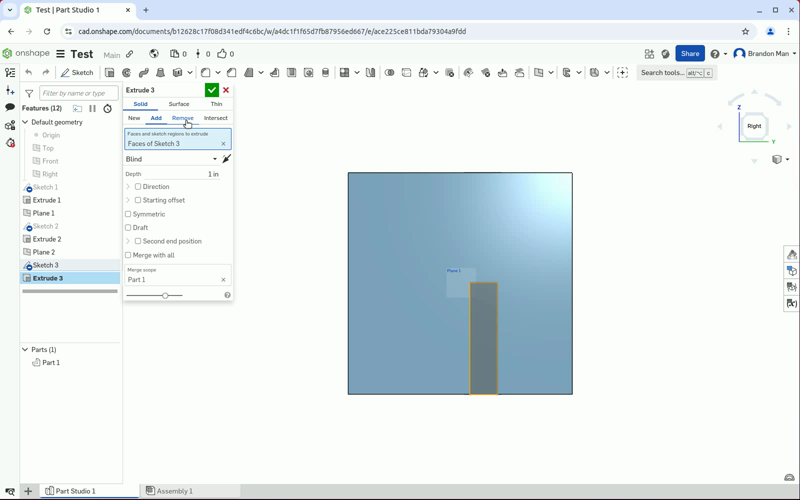
click(186, 120)
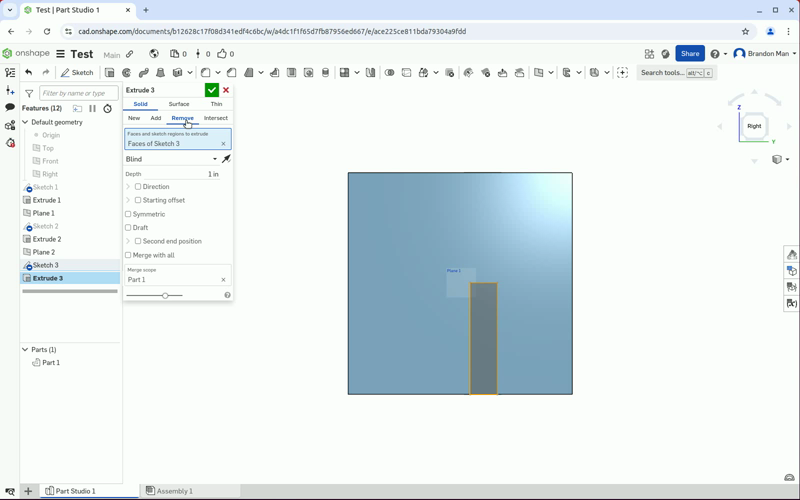
key(tab, 4)
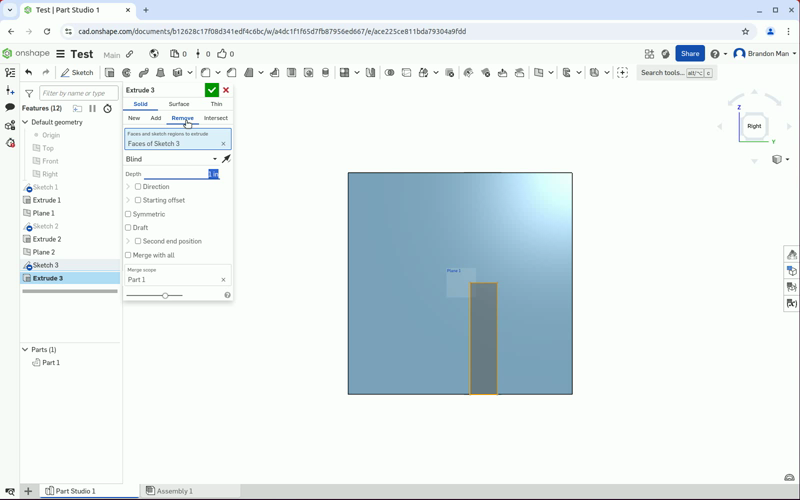
text(0.481)
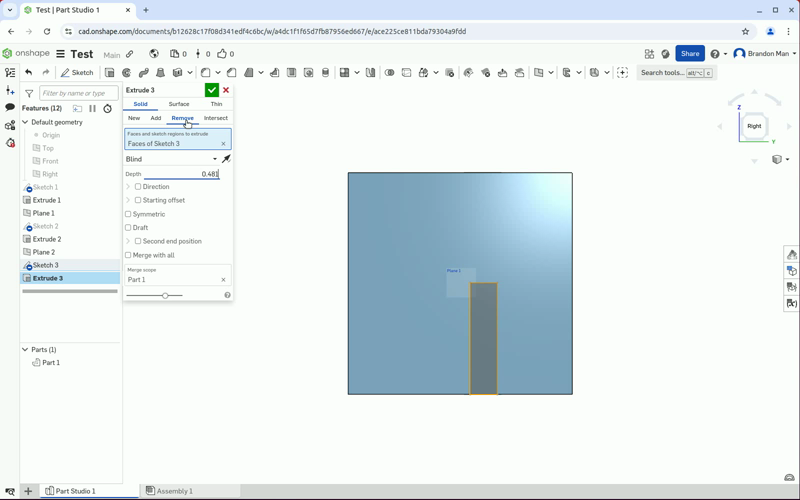
key(tab, 6)
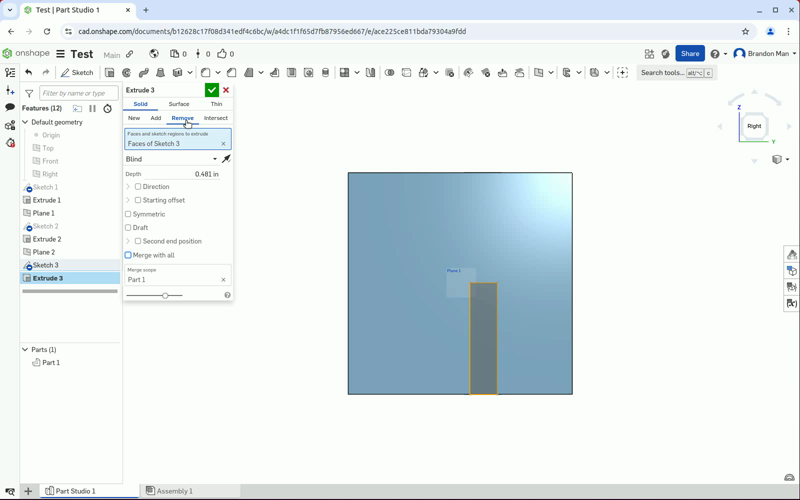
key(space)
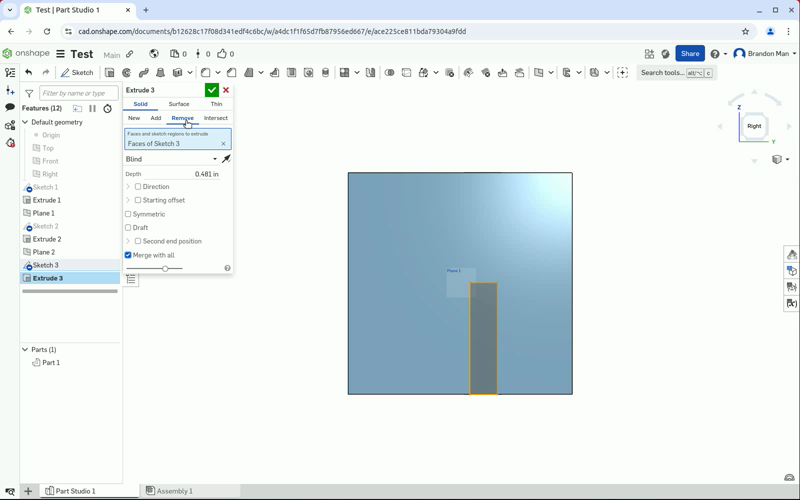
key(enter)
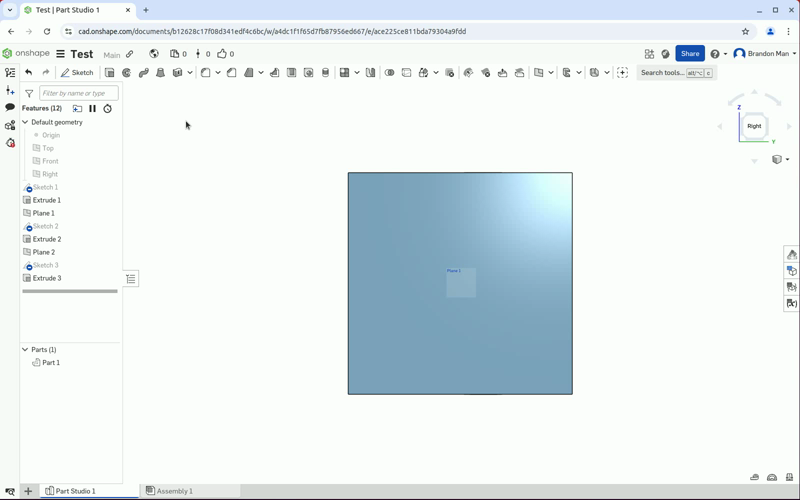
key(shift+h)
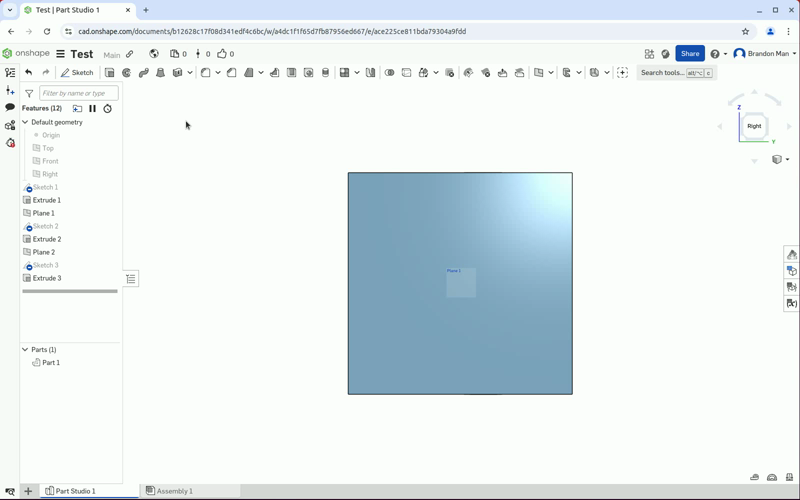
key(shift+h)
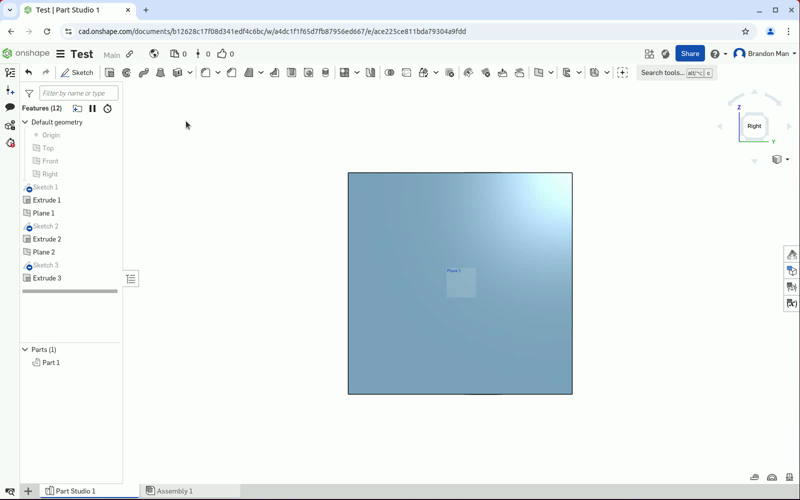
mouse_move(73, 189)
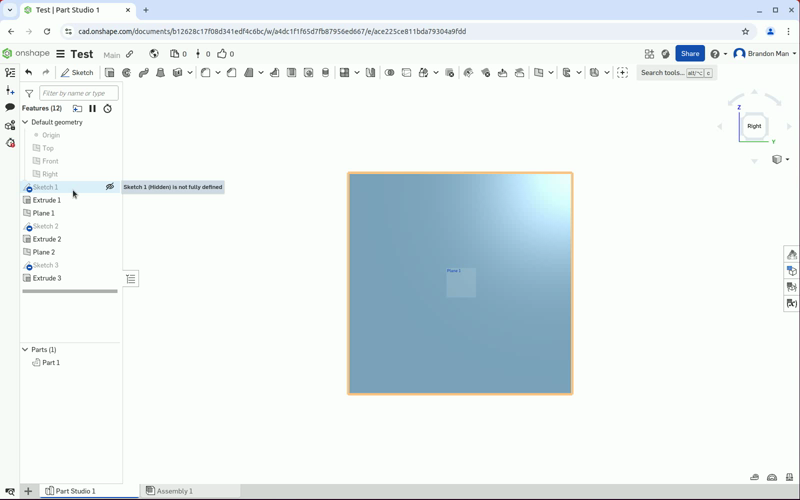
click(73, 189)
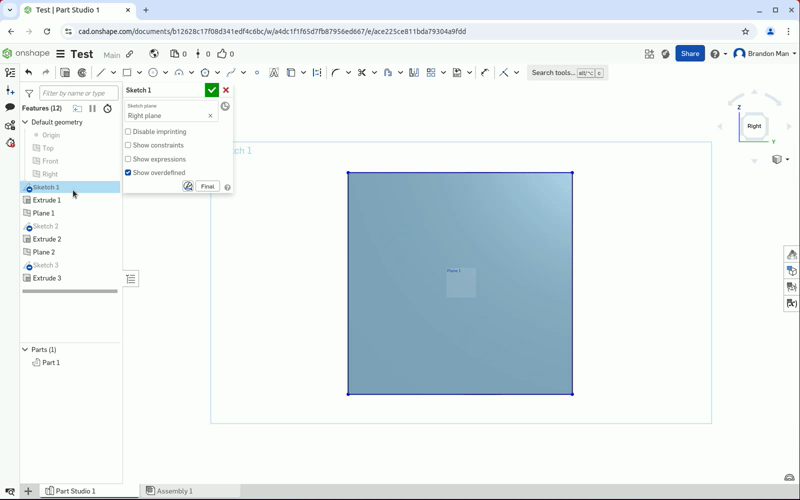
mouse_move(229, 92)
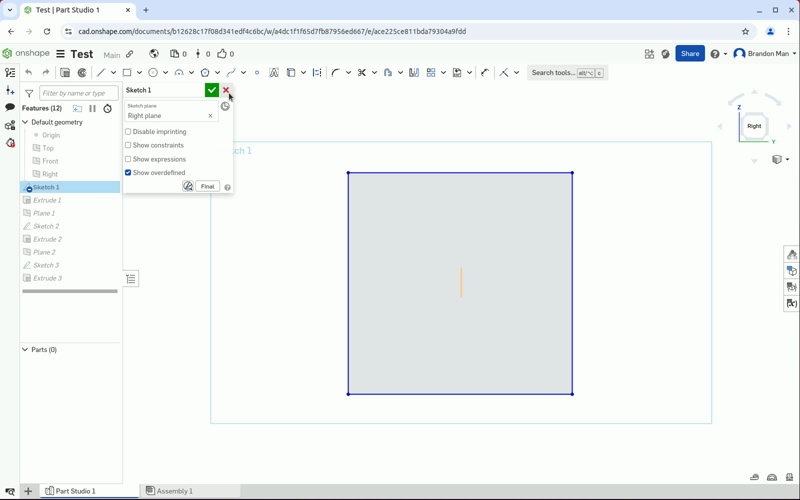
click(229, 92)
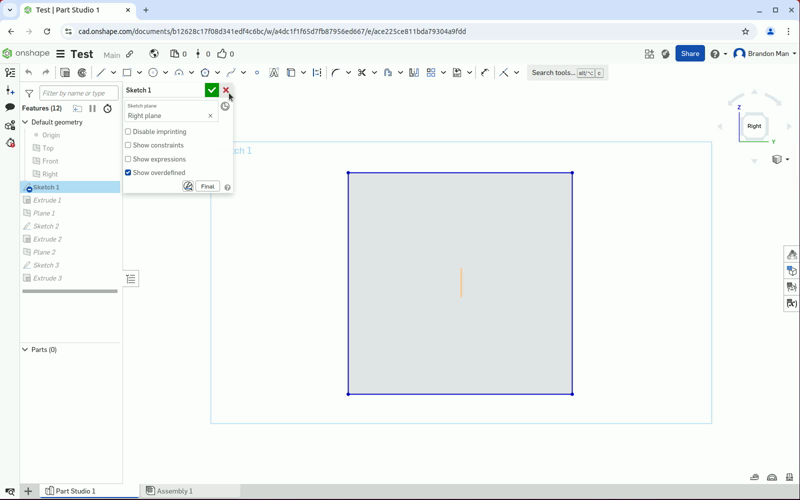
key(shift+s)
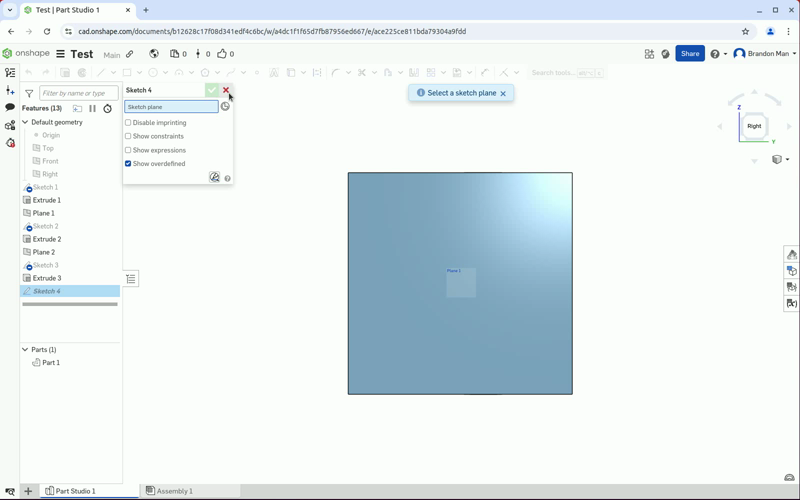
mouse_move(73, 254)
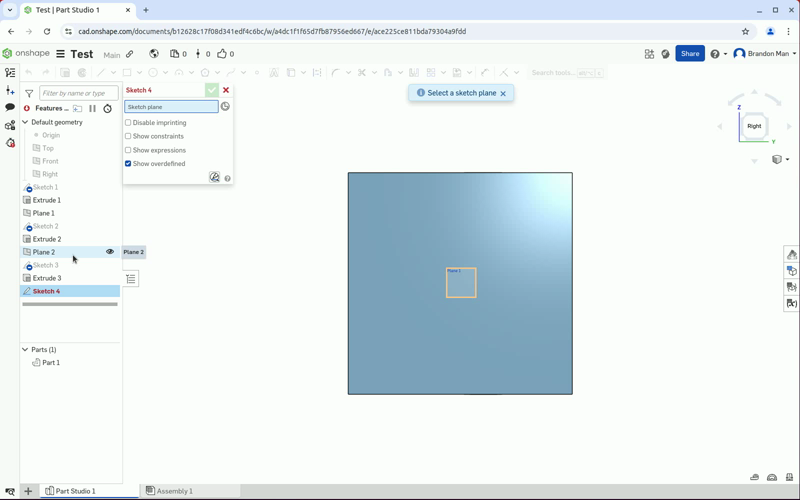
click(73, 254)
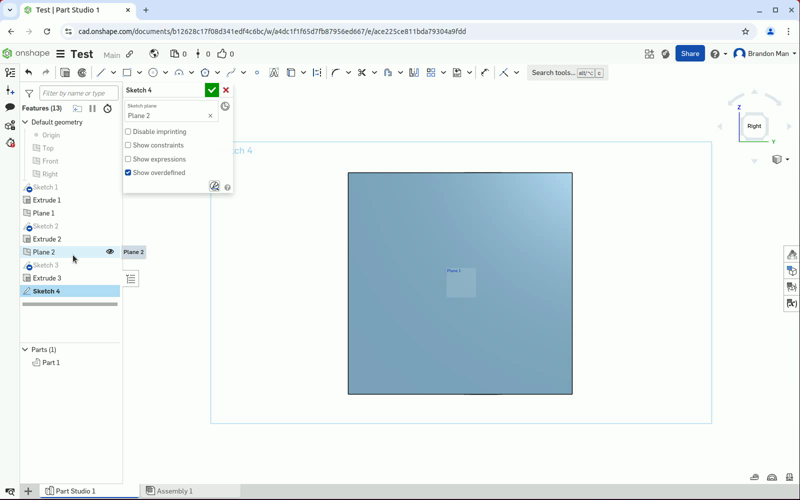
mouse_move(73, 352)
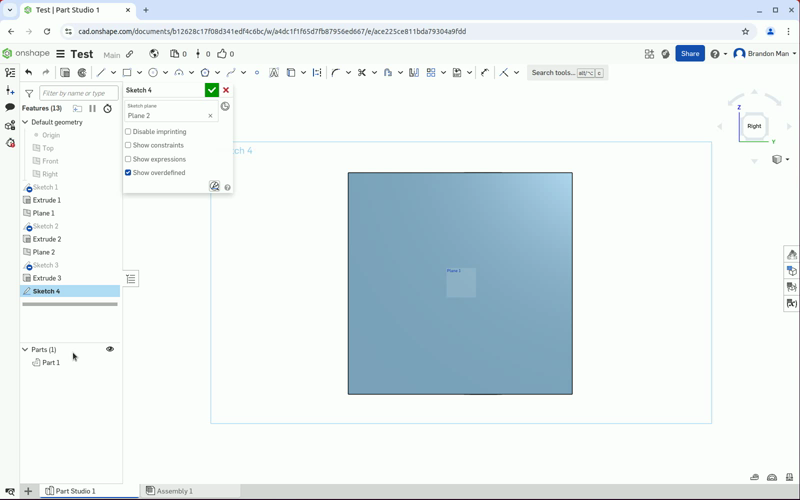
key(y)
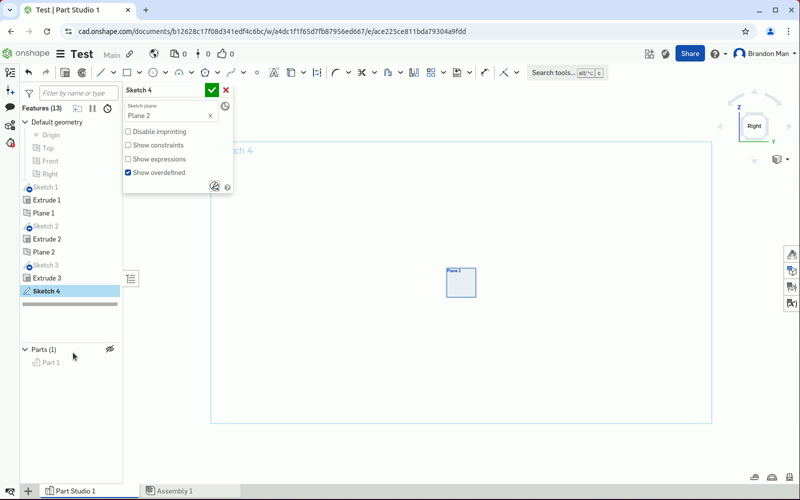
key(l)
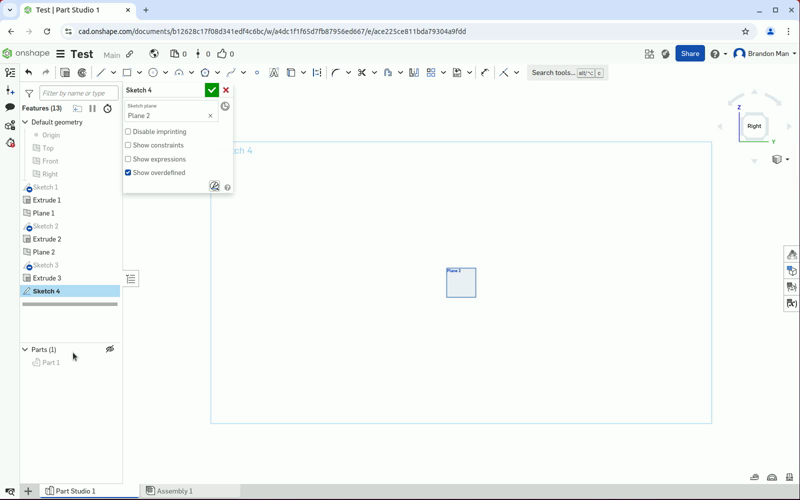
key_down(shift)
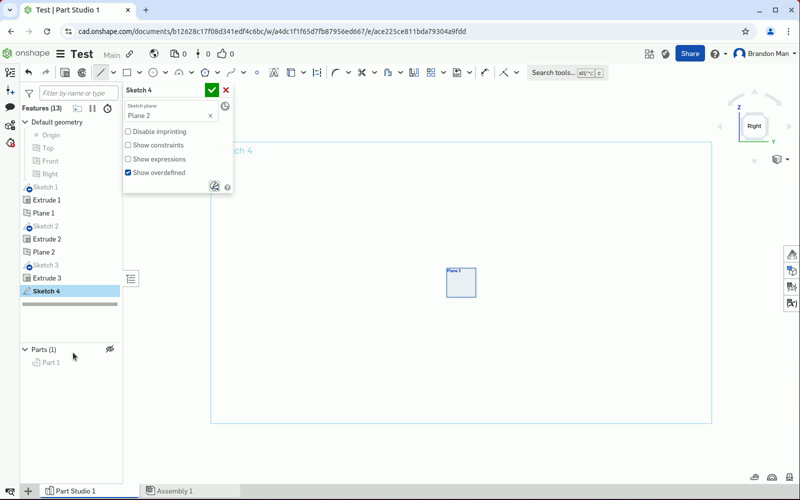
mouse_move(470, 282)
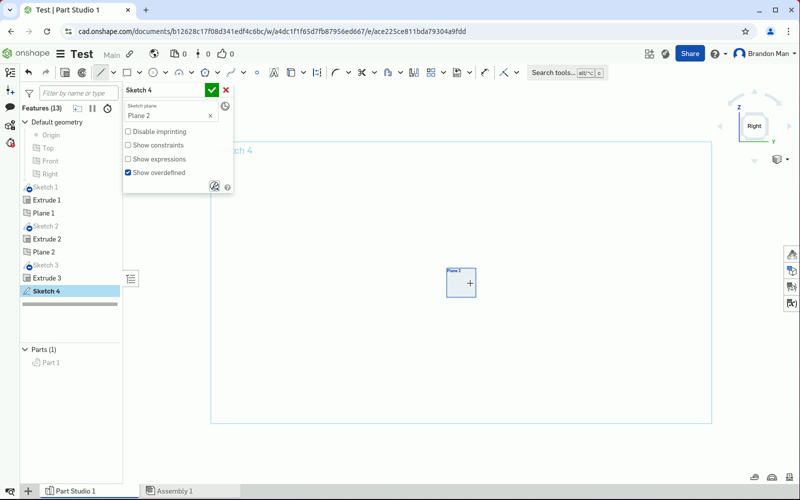
click(470, 282)
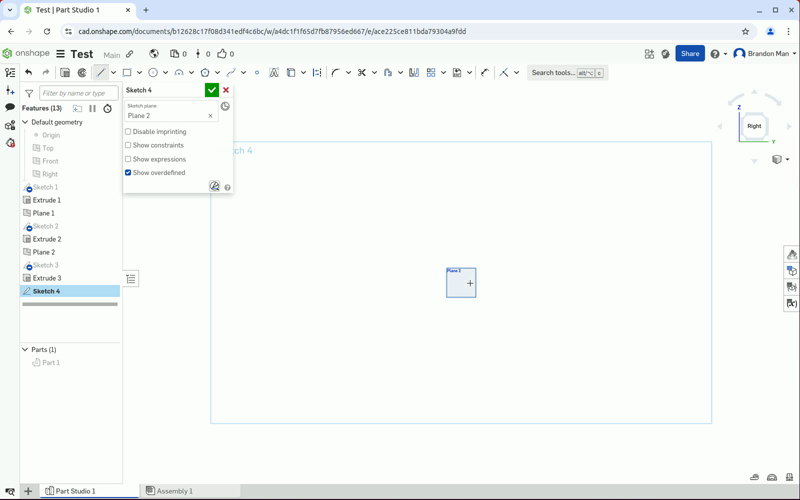
key_up(shift)
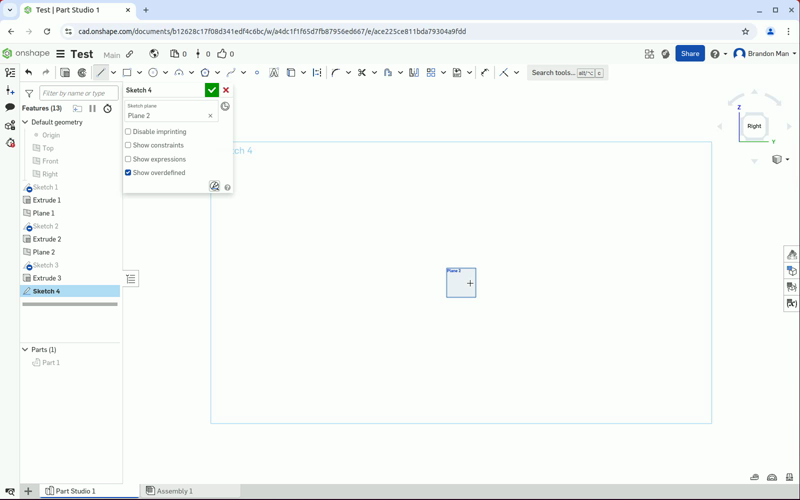
key_down(shift)
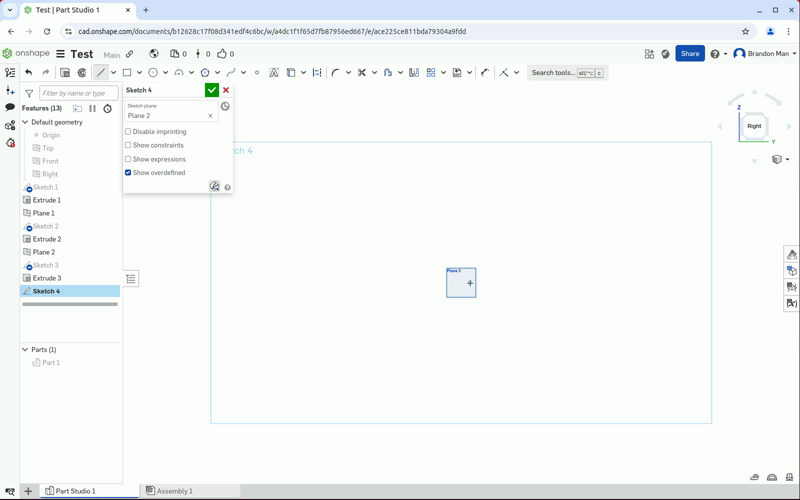
mouse_move(500, 282)
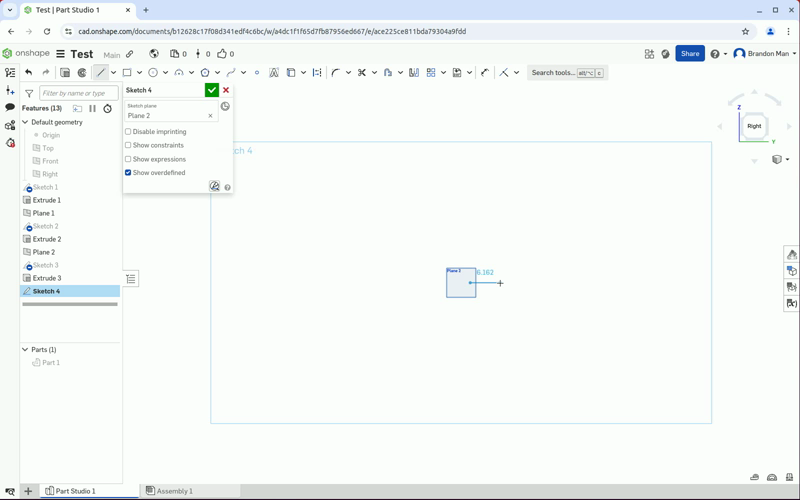
mouse_move(497, 282)
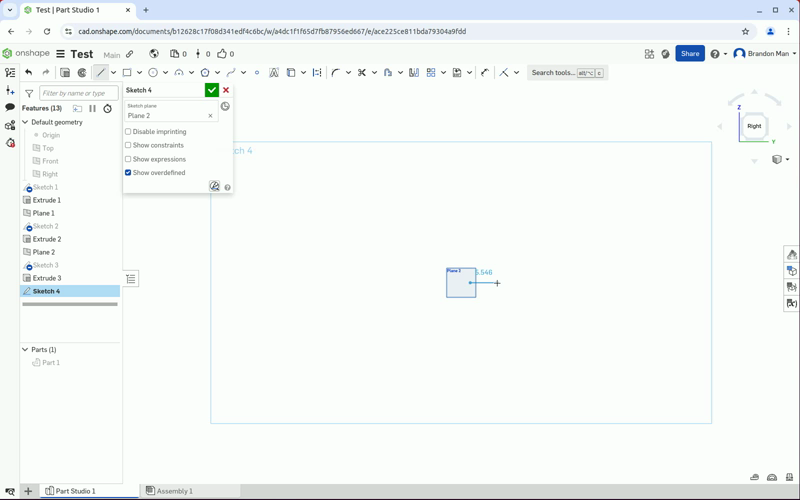
click(497, 282)
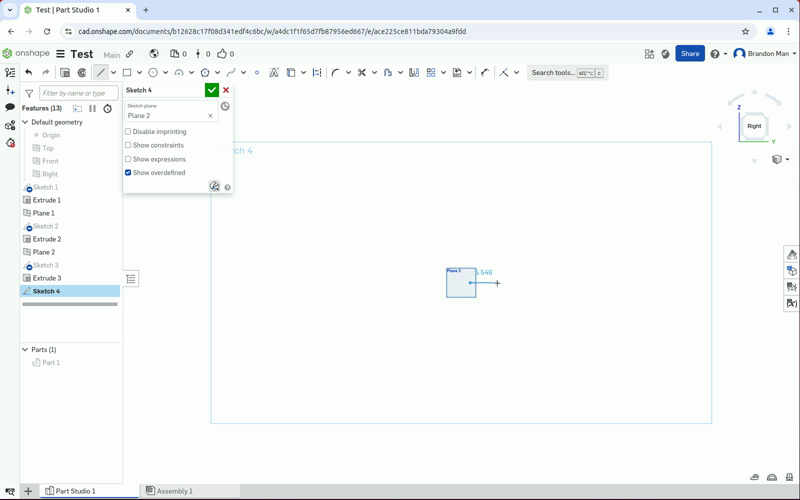
key_up(shift)
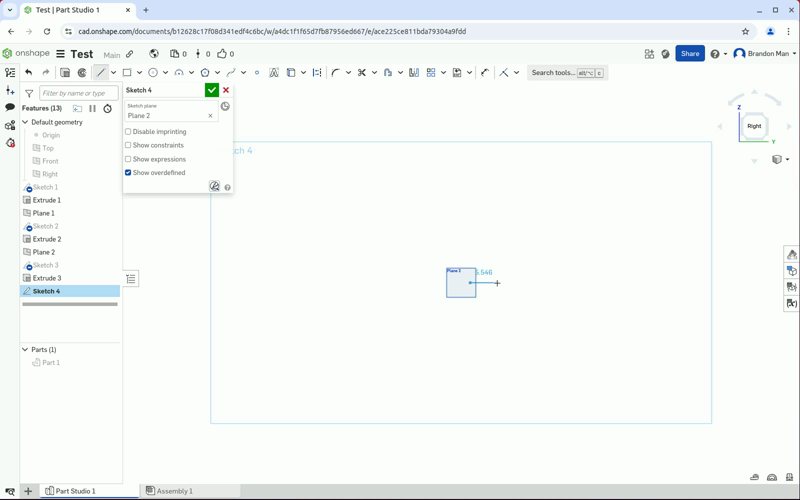
key_down(shift)
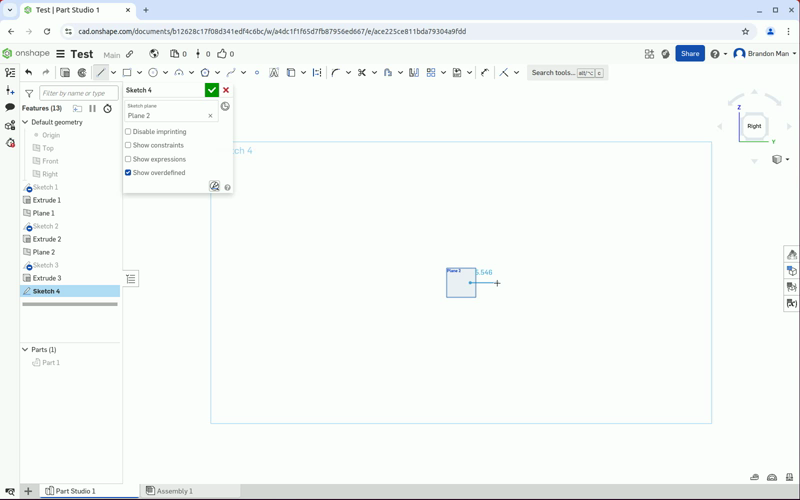
mouse_move(497, 171)
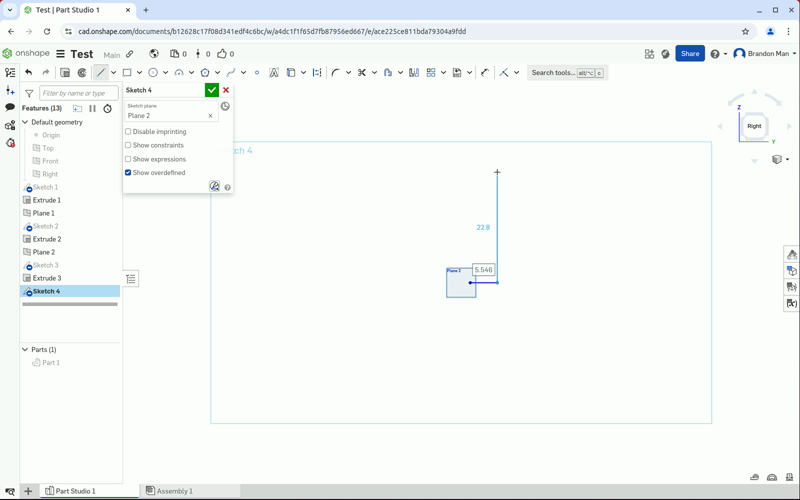
click(497, 171)
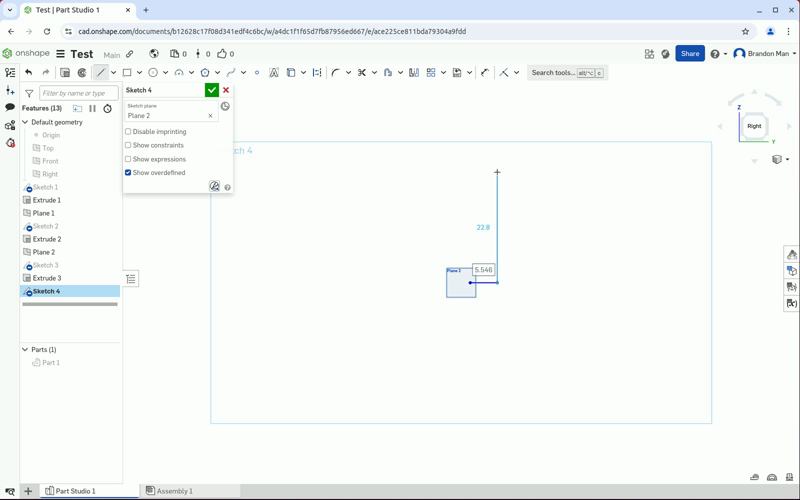
key_up(shift)
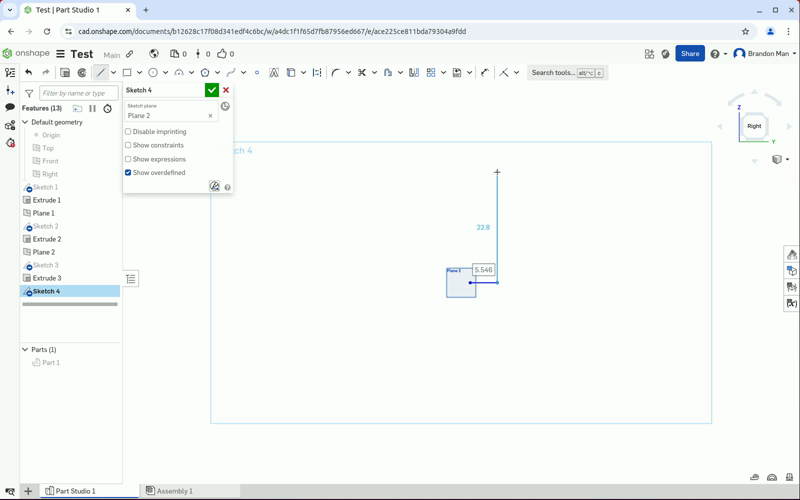
key_down(shift)
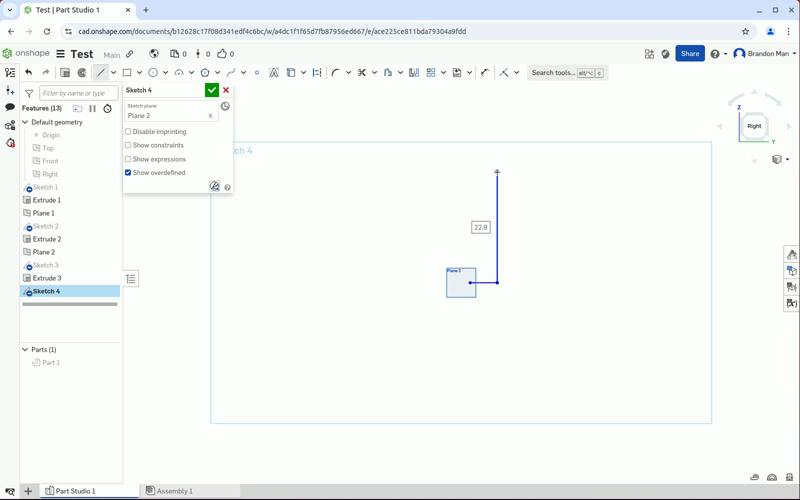
mouse_move(527, 171)
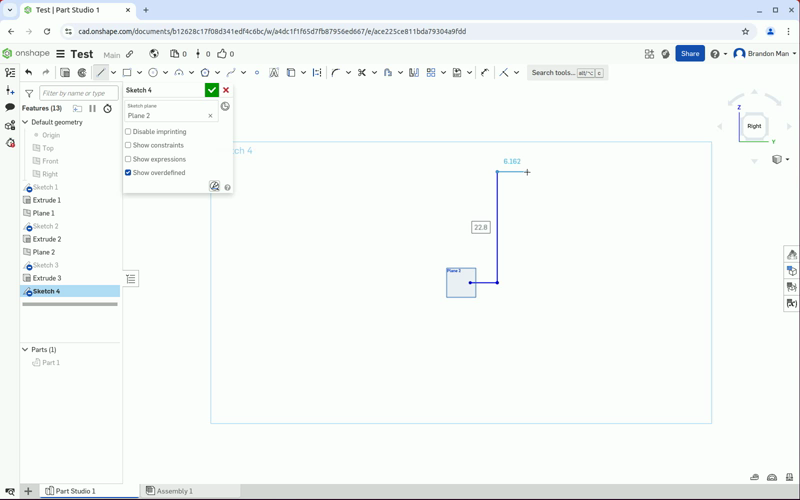
mouse_move(470, 171)
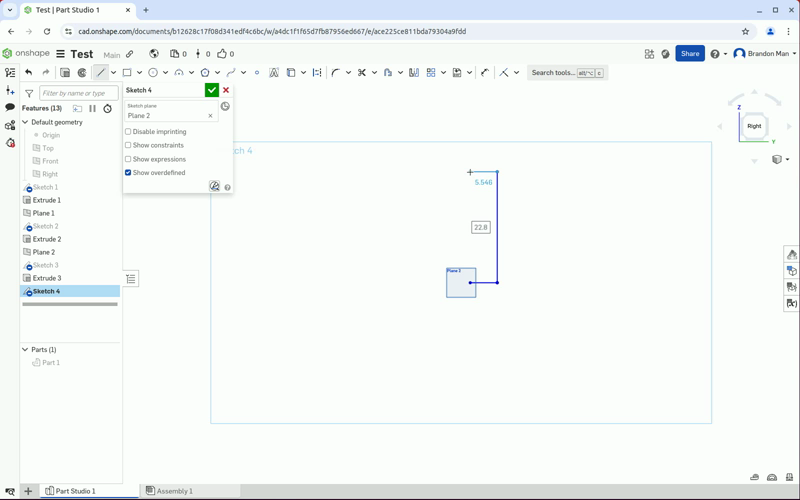
click(470, 171)
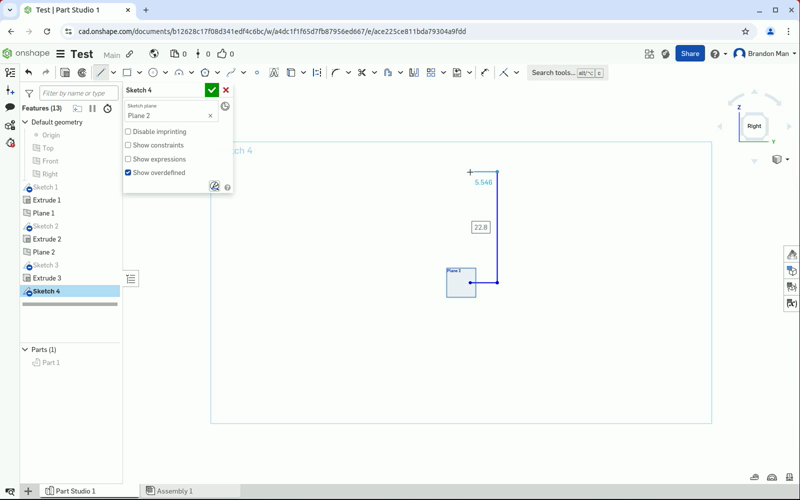
key_up(shift)
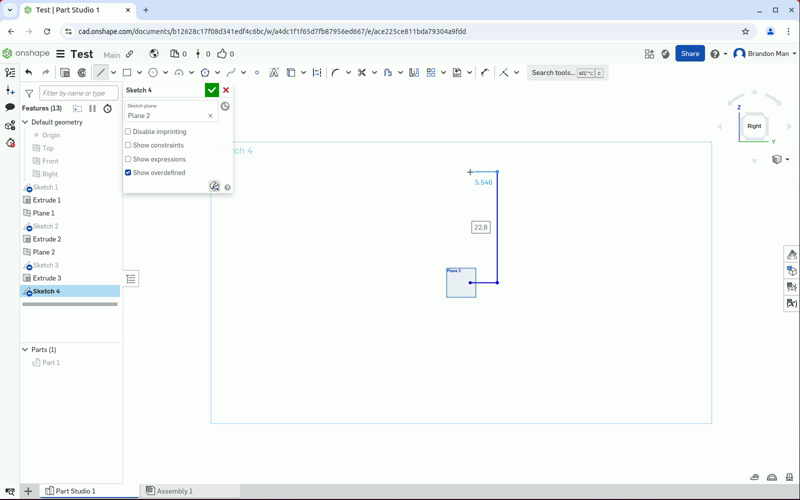
key_down(shift)
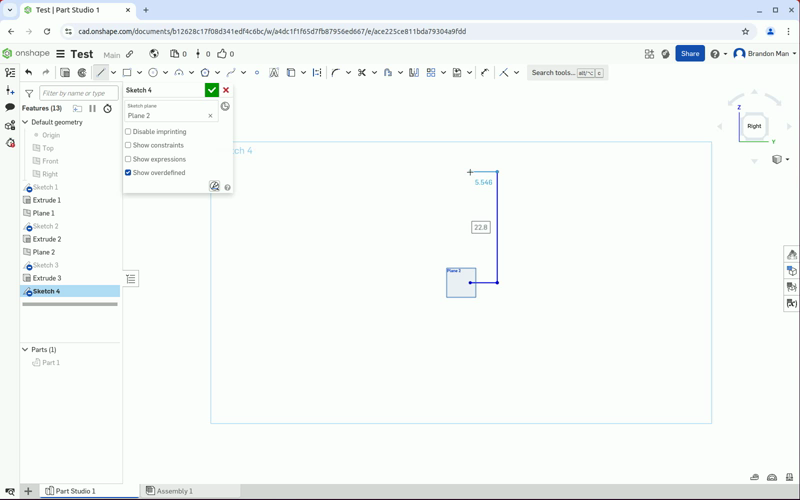
mouse_move(470, 282)
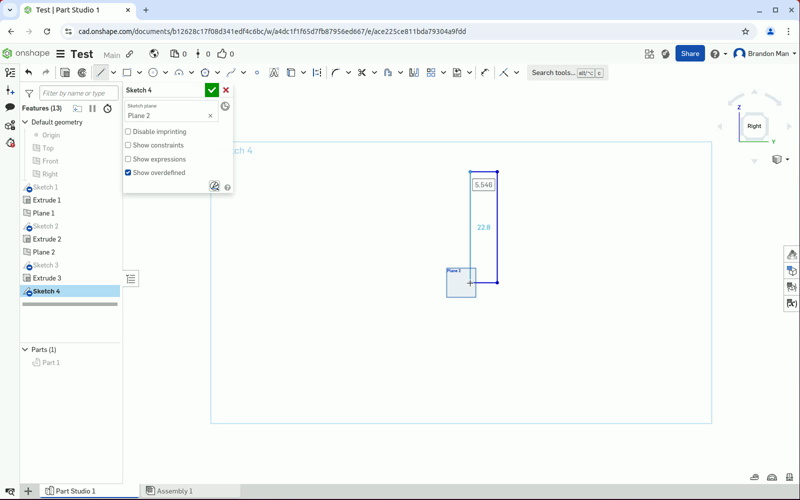
key_up(shift)
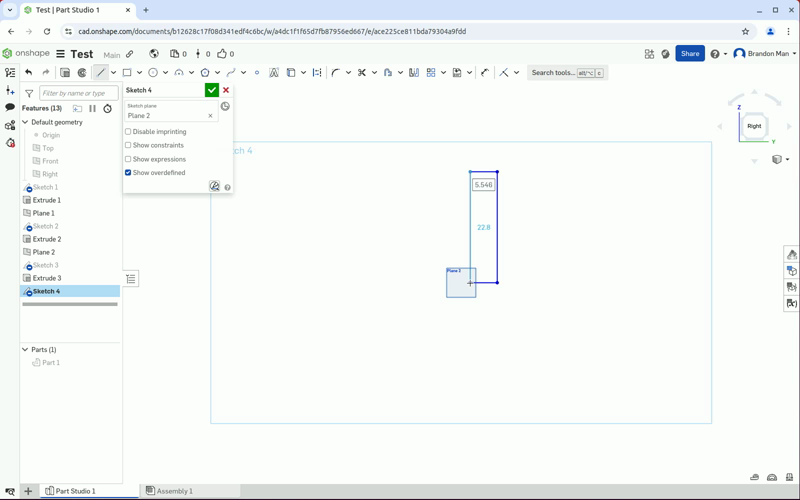
click(470, 282)
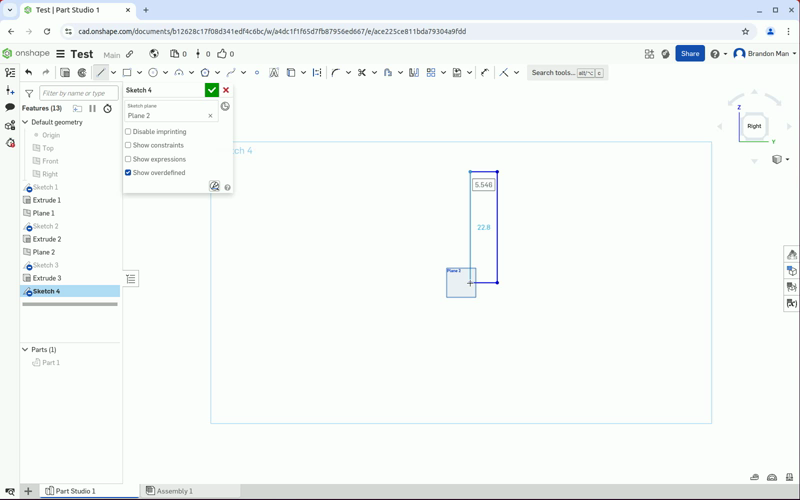
key(esc)
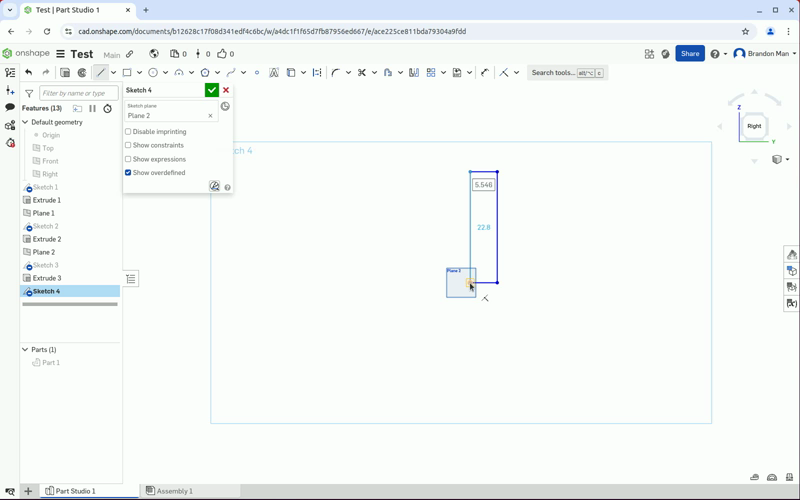
mouse_move(479, 196)
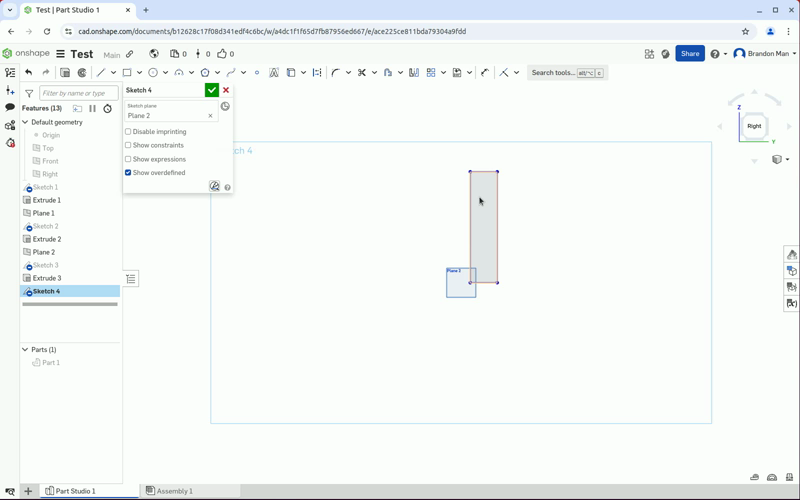
click(479, 196)
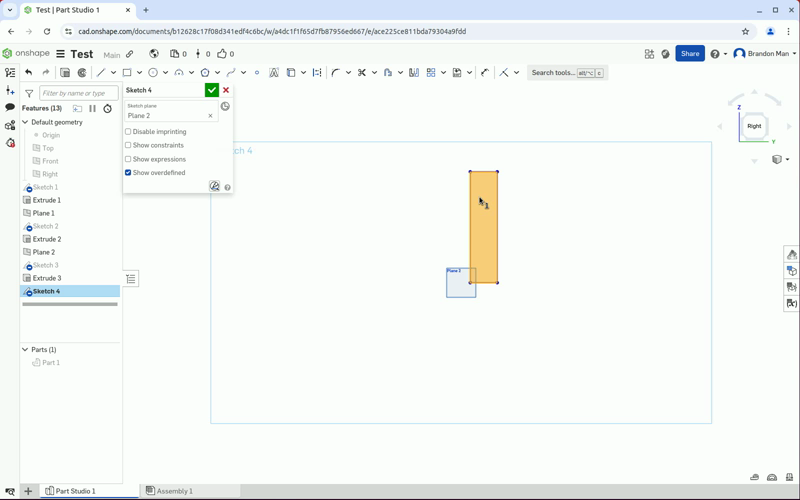
mouse_move(73, 352)
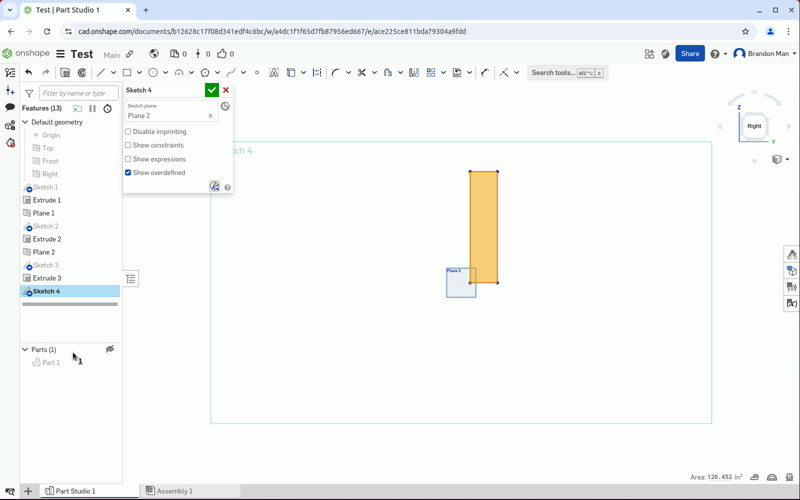
key(shift+y)
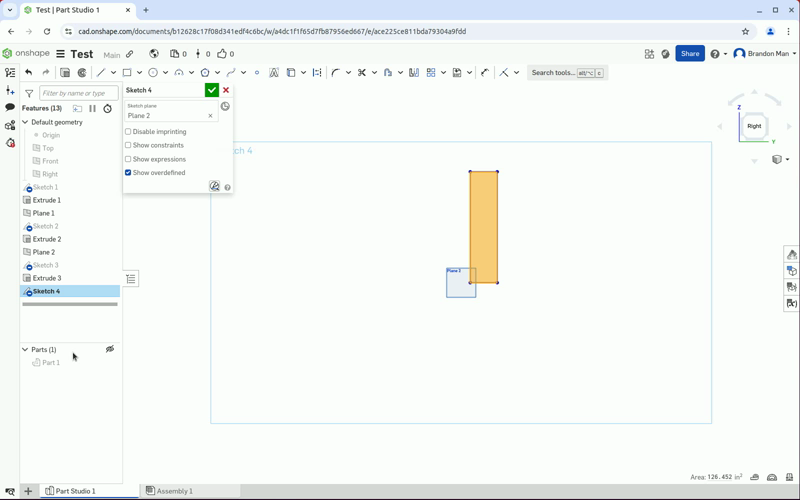
key(shift+e)
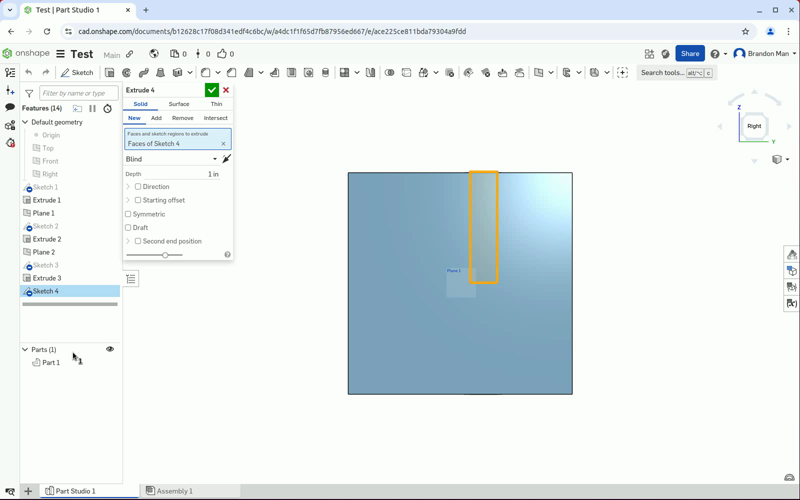
mouse_move(143, 106)
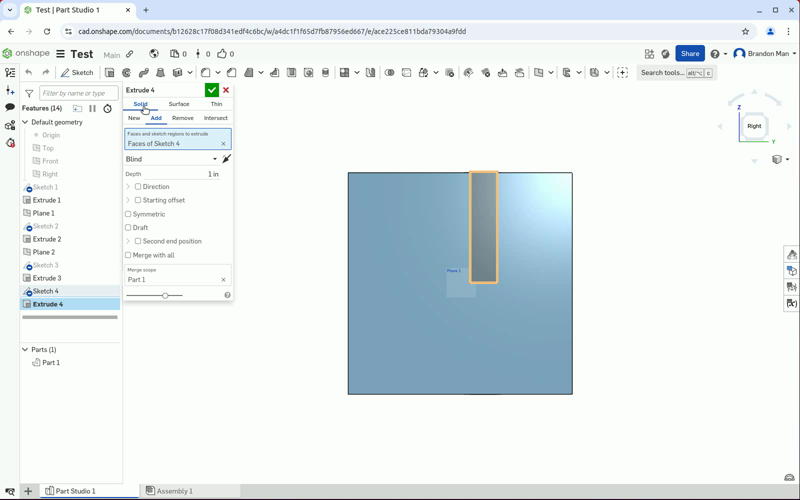
click(143, 106)
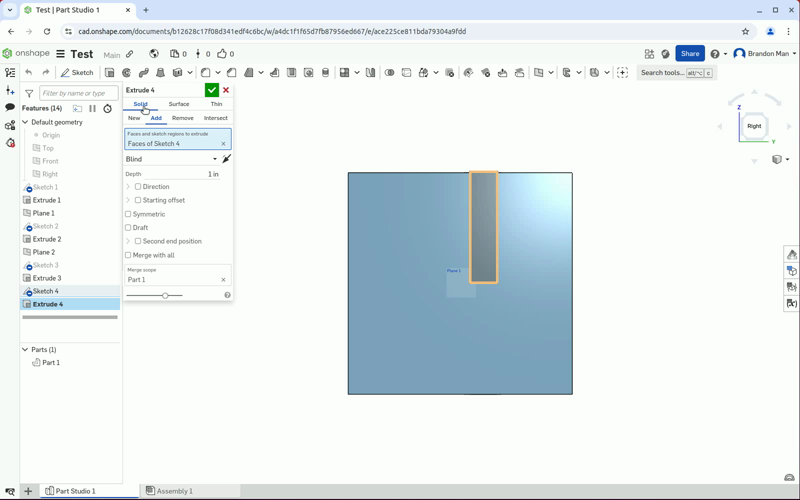
mouse_move(186, 120)
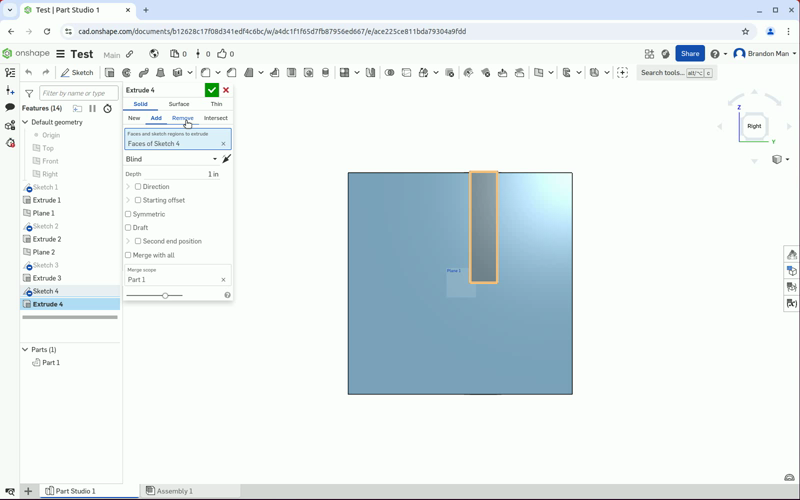
click(186, 120)
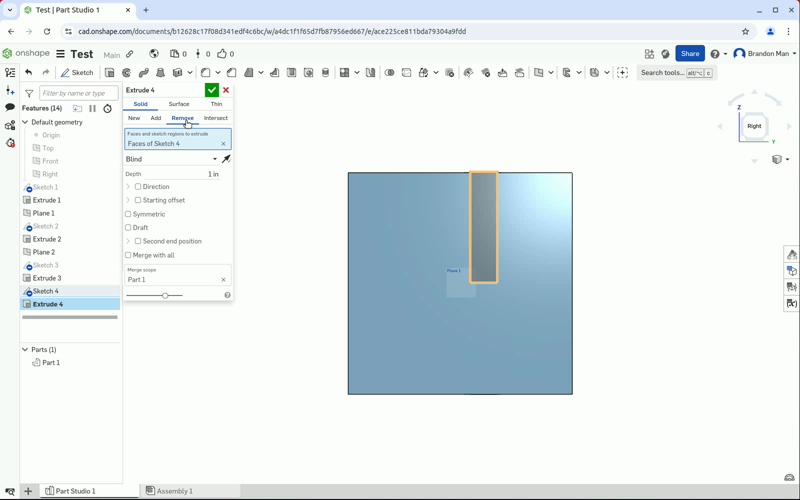
key(tab, 4)
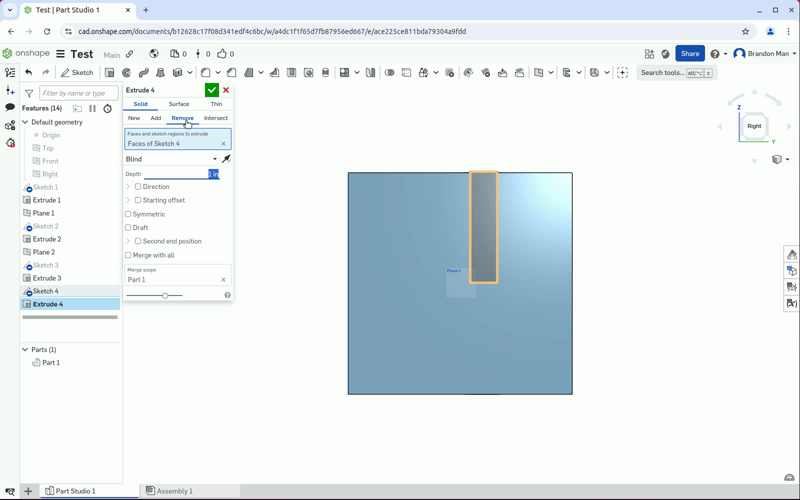
text(0.481)
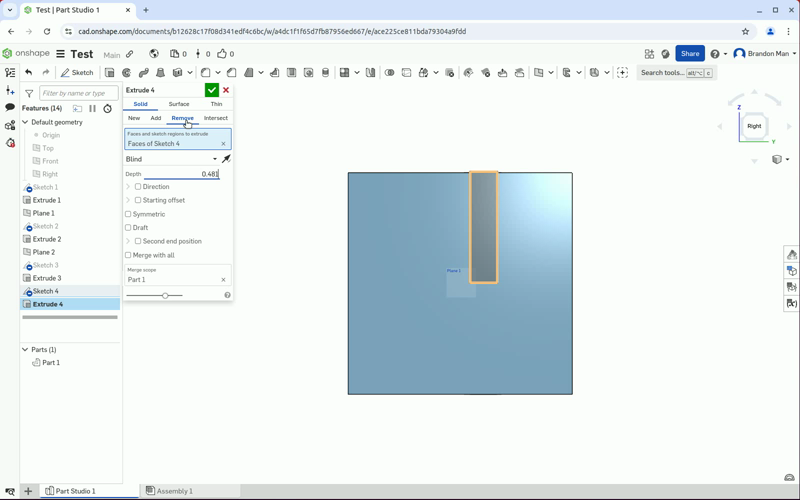
key(tab, 6)
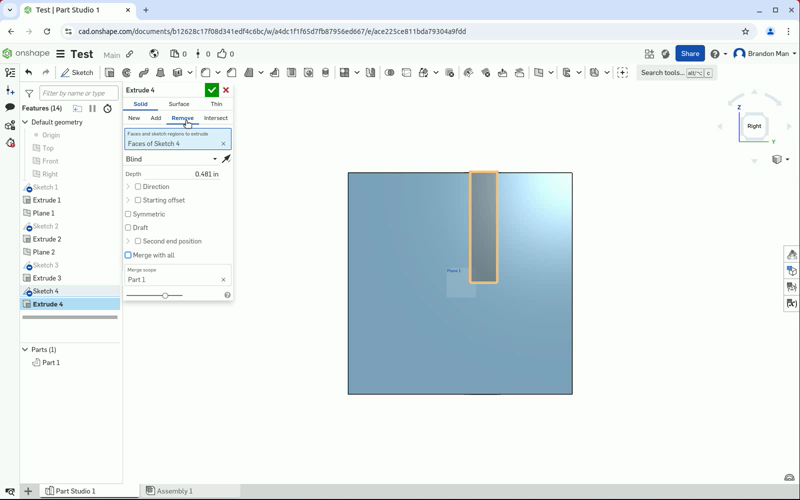
key(space)
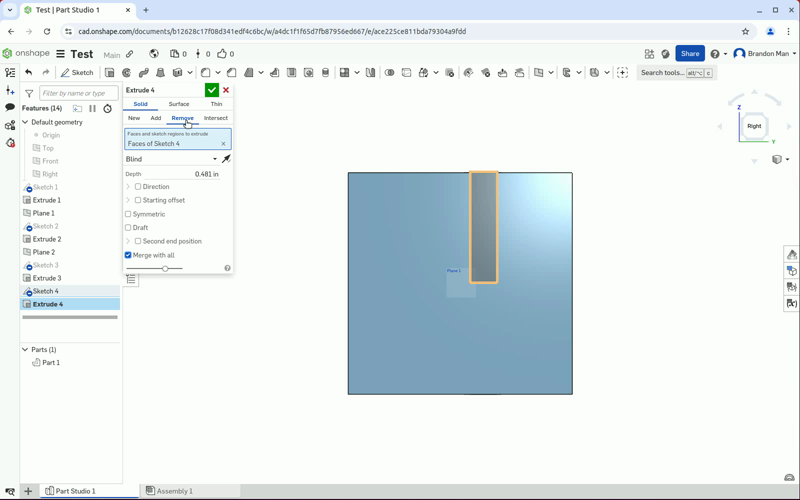
key(enter)
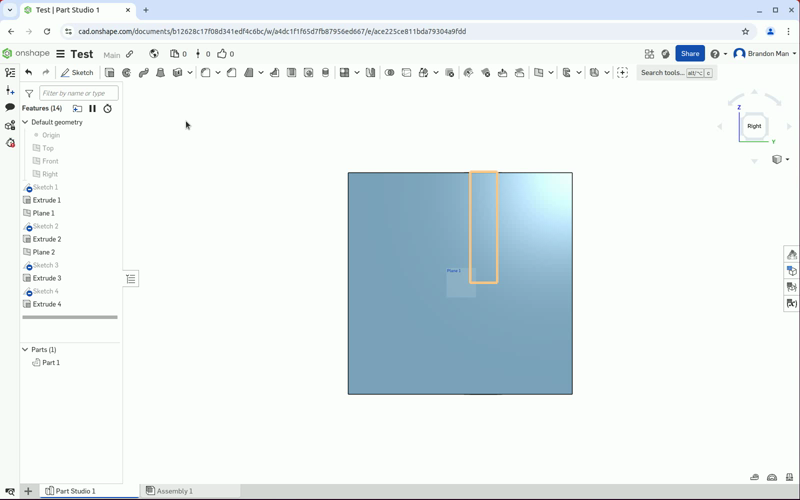
key(shift+h)
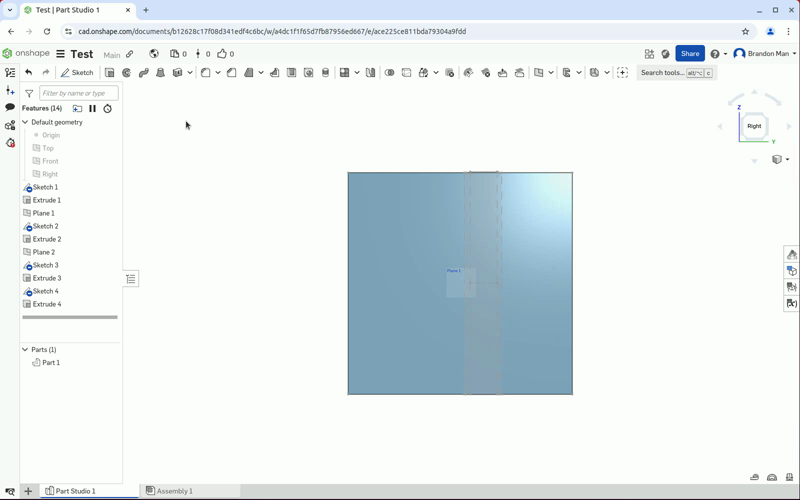
key(shift+h)
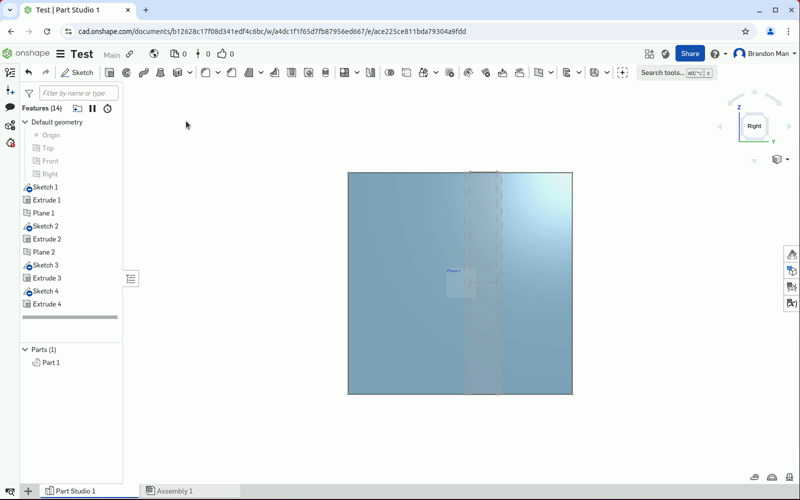
key(shift+7)
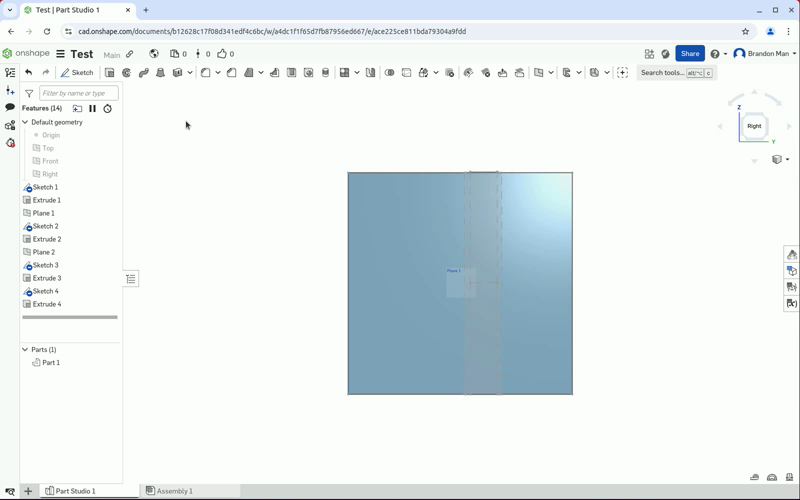
key(right, 2)
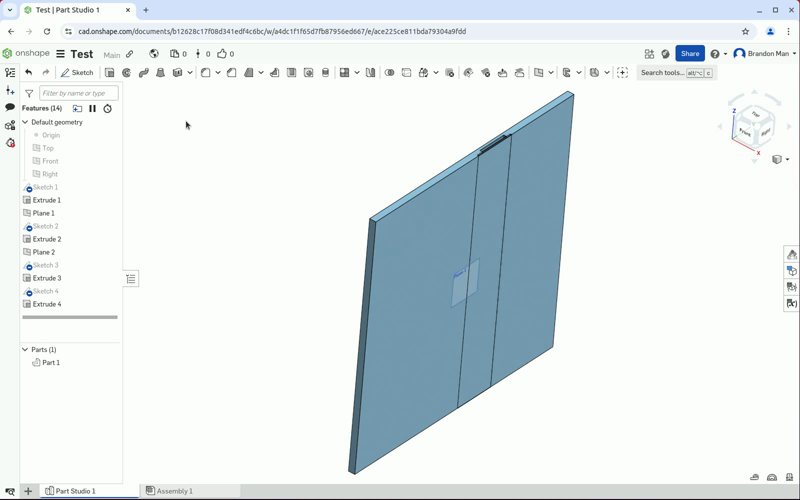
key(down, 2)
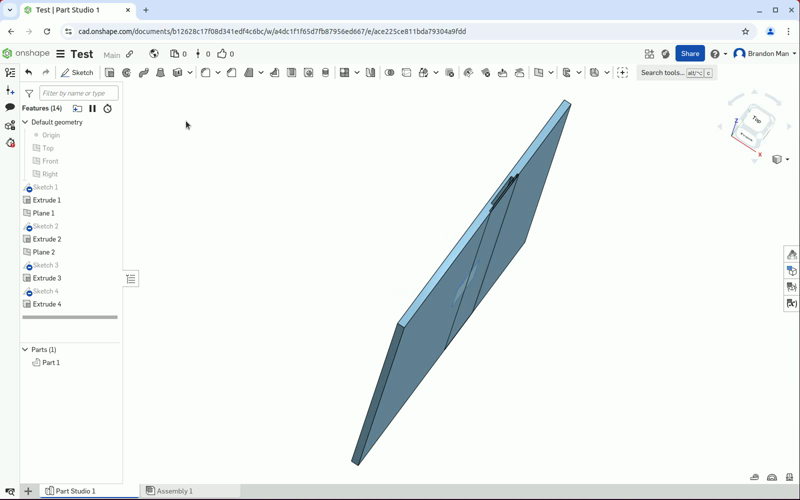
key(up, 2)
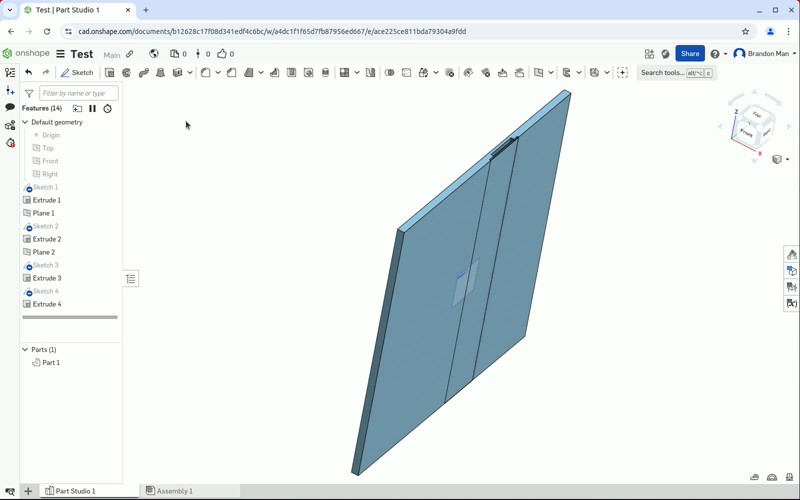
key(left, 2)
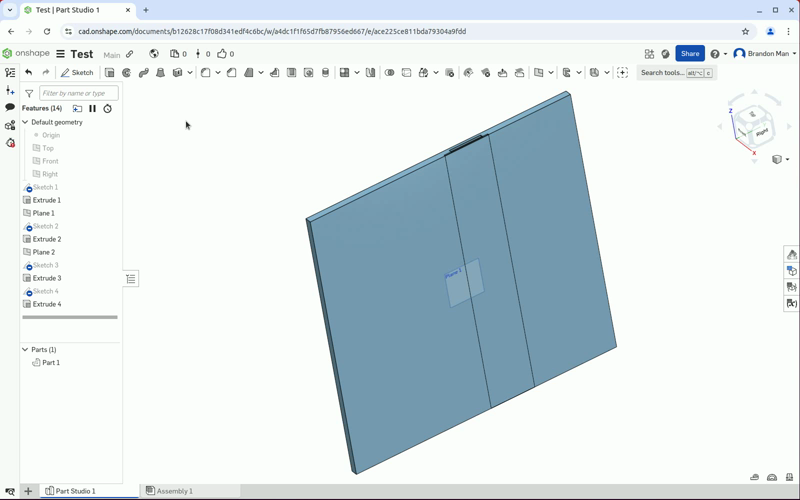
mouse_move(73, 189)
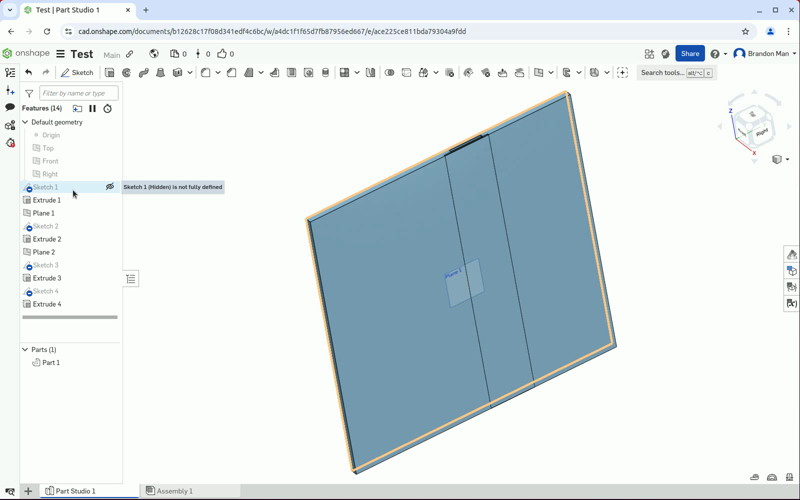
click(73, 189)